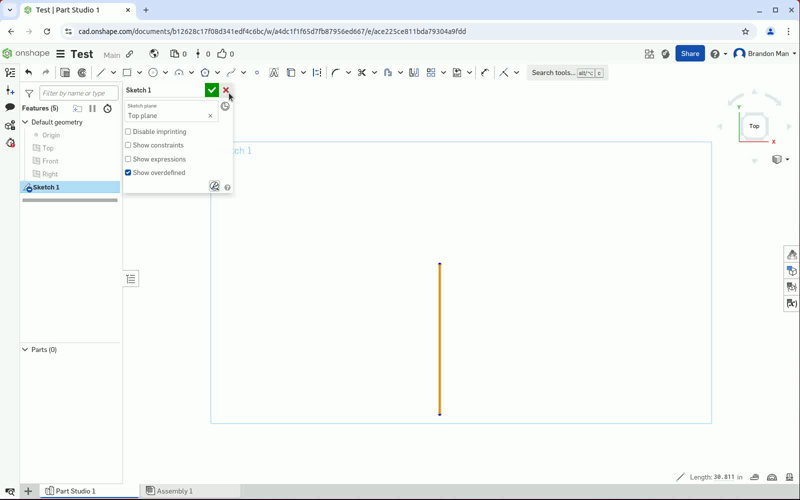
key(shift+h)
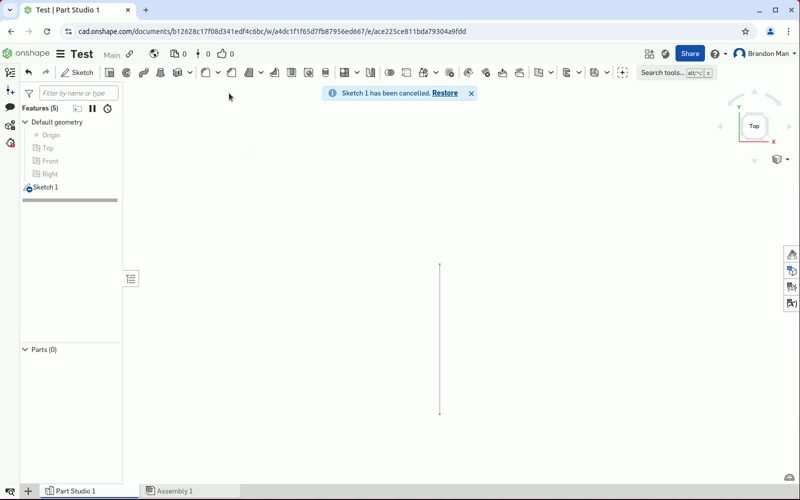
key(shift+s)
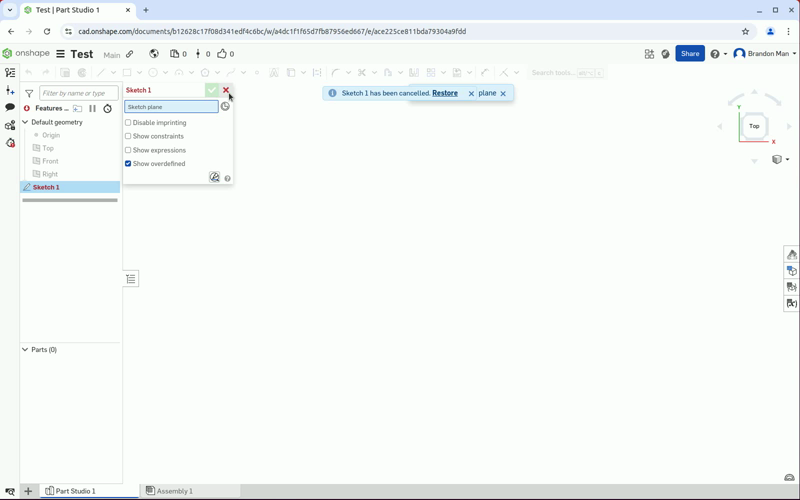
mouse_move(73, 150)
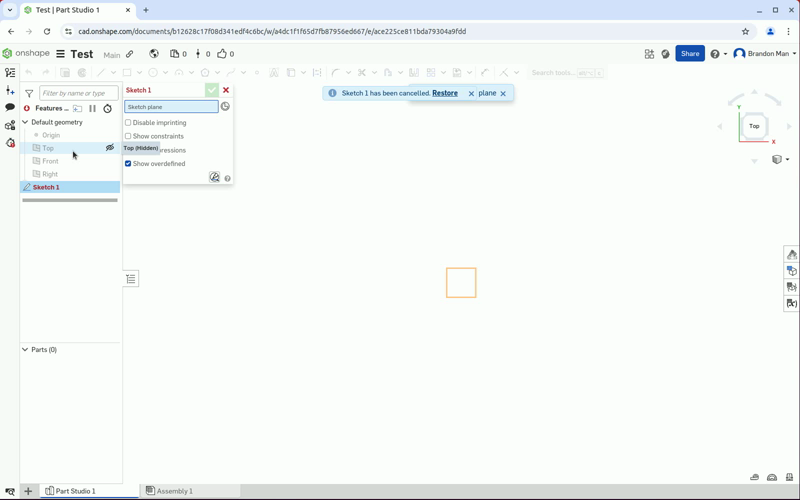
click(73, 150)
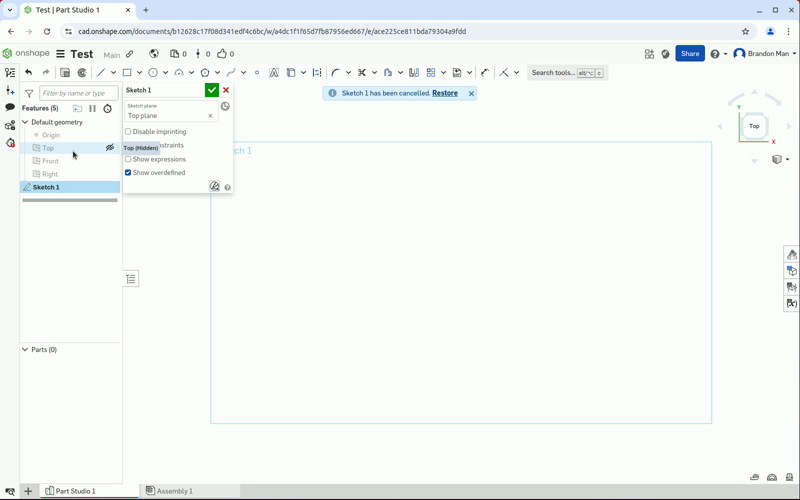
mouse_move(73, 352)
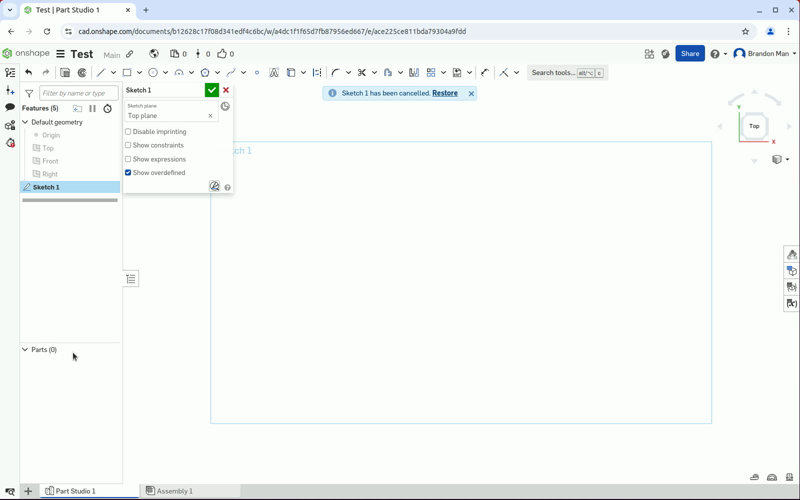
key(y)
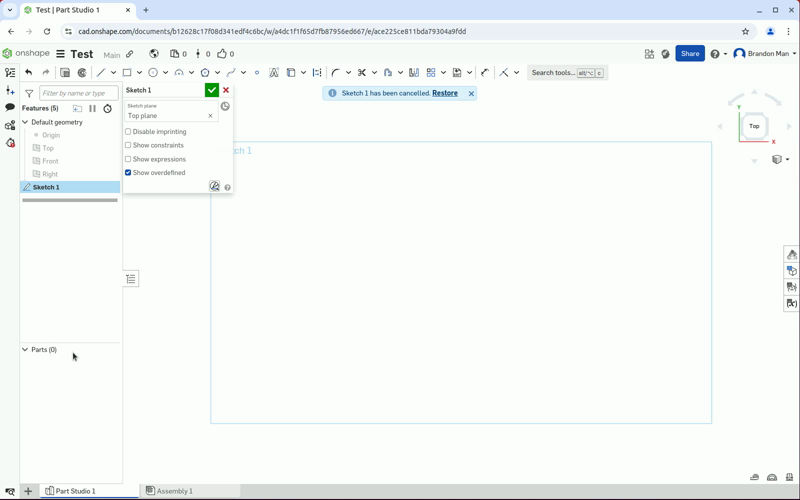
key(l)
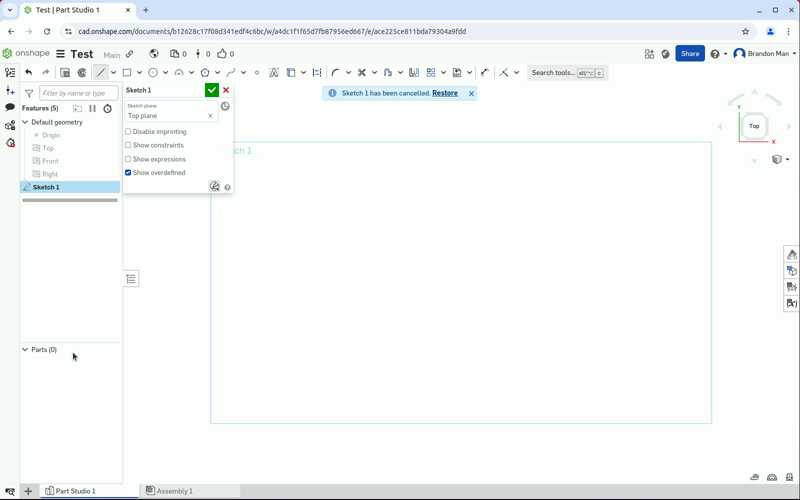
key_down(shift)
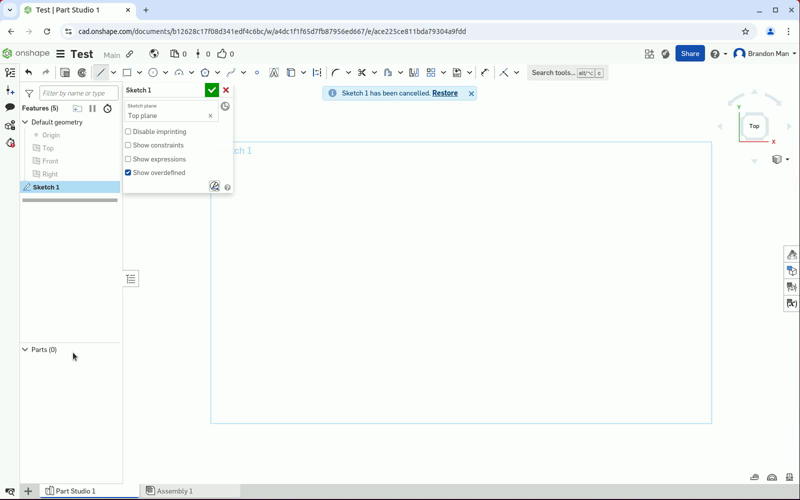
mouse_move(390, 245)
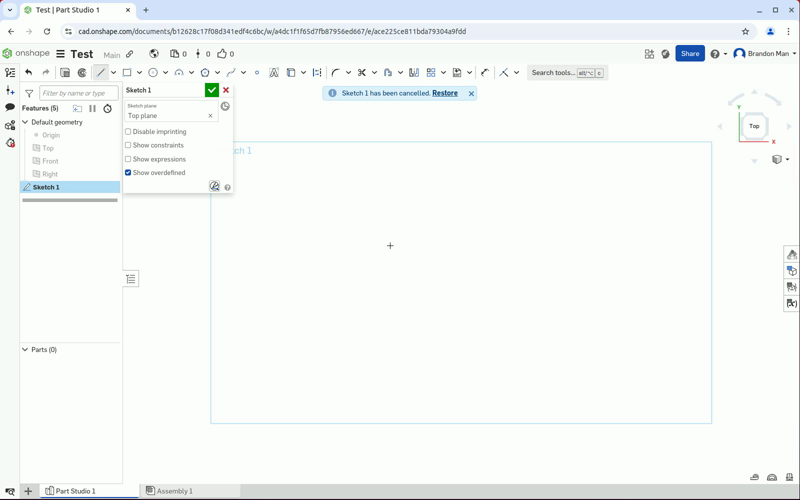
click(390, 245)
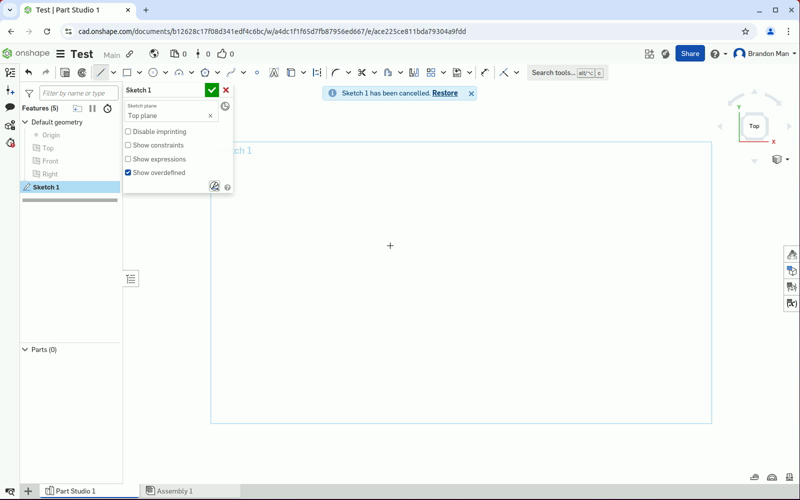
key_up(shift)
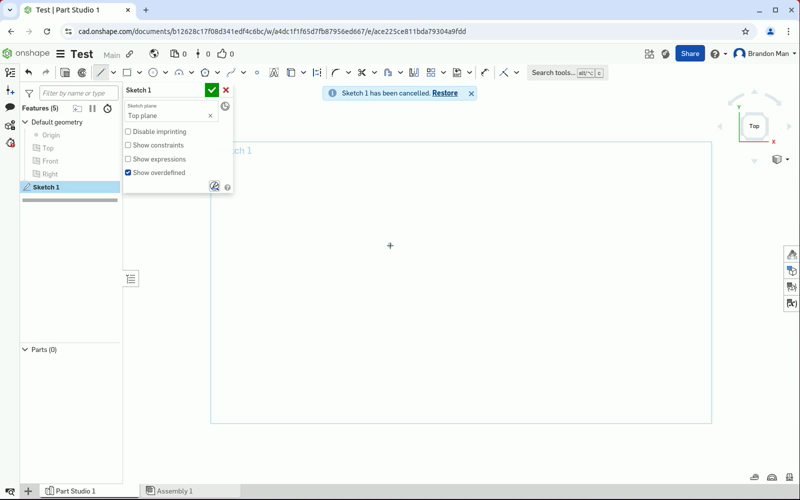
key_down(shift)
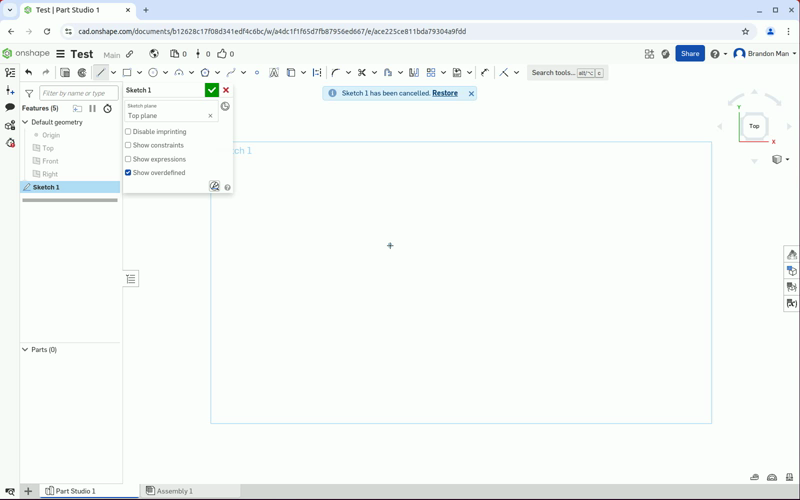
mouse_move(465, 245)
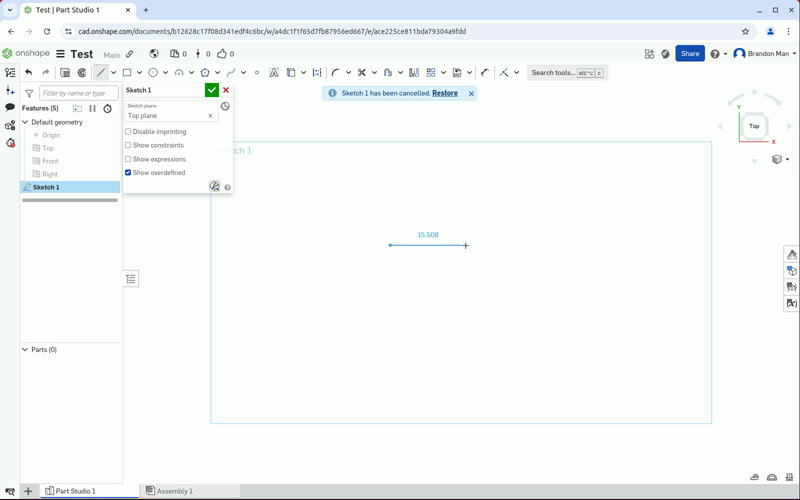
click(465, 245)
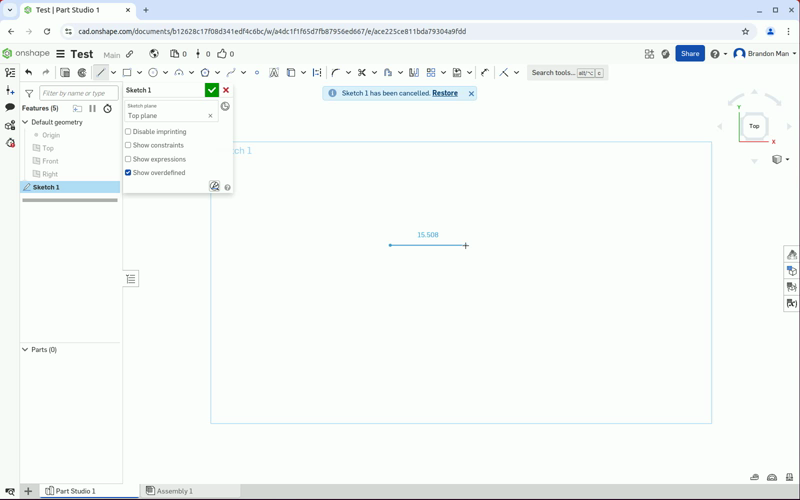
key_up(shift)
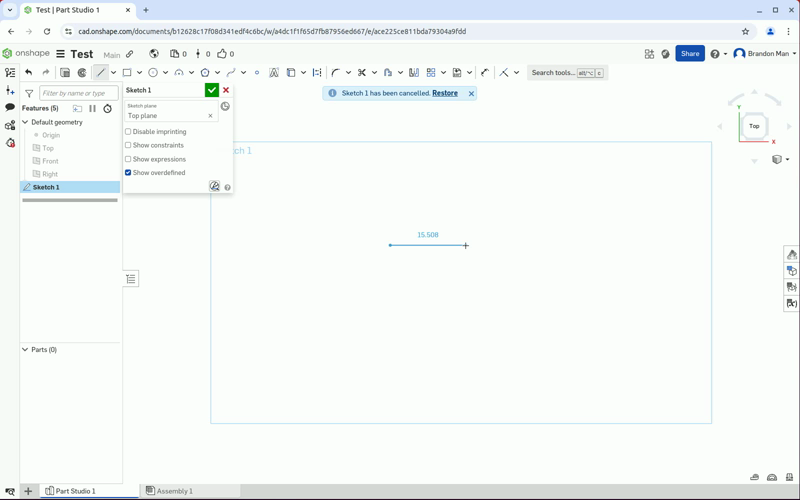
key_down(shift)
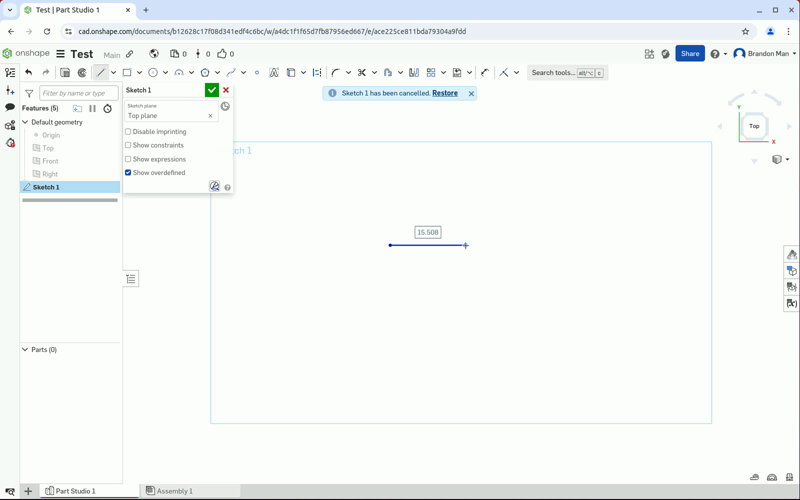
mouse_move(495, 245)
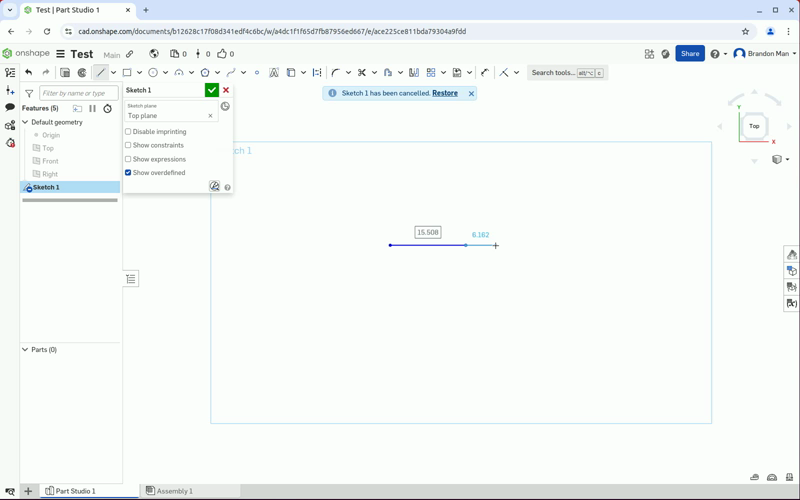
mouse_move(465, 219)
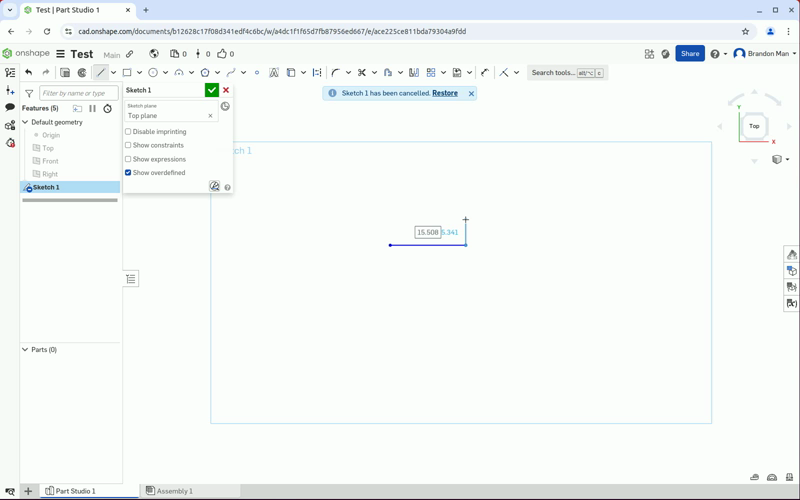
click(465, 219)
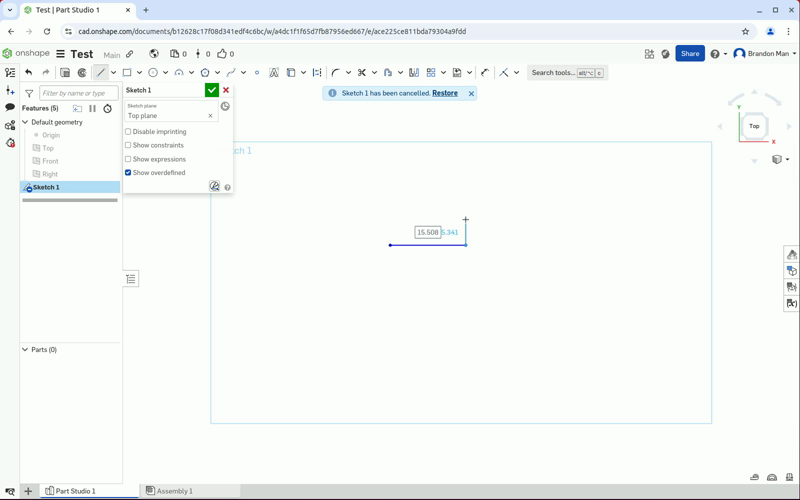
key_up(shift)
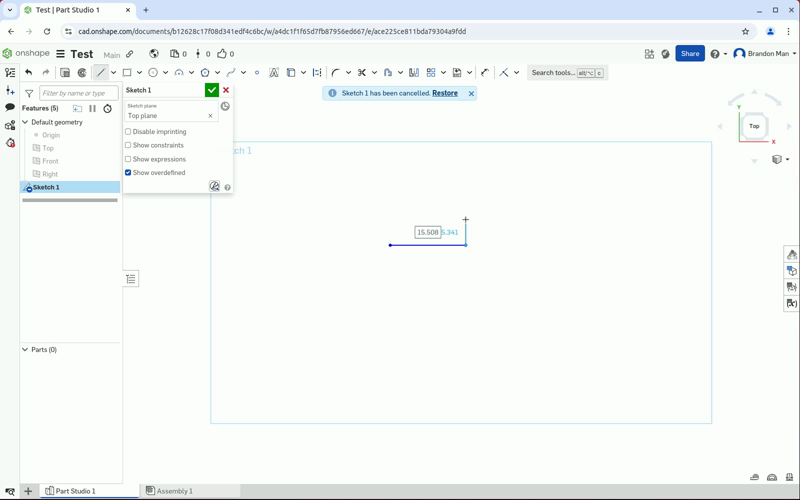
key_down(shift)
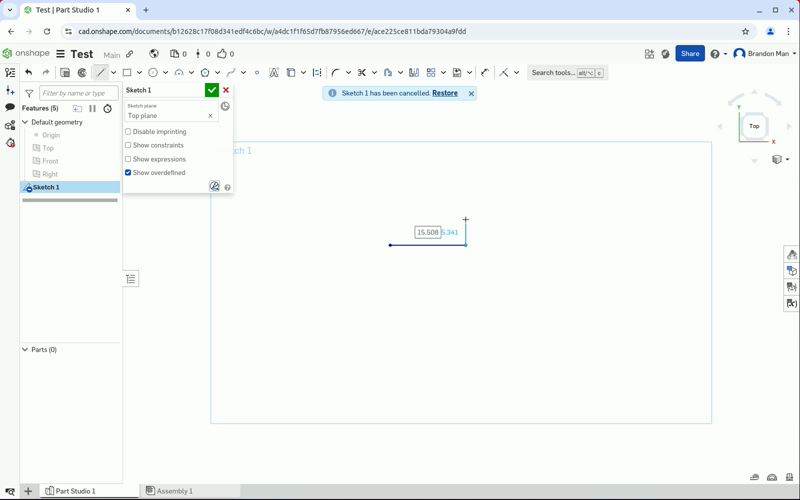
mouse_move(495, 219)
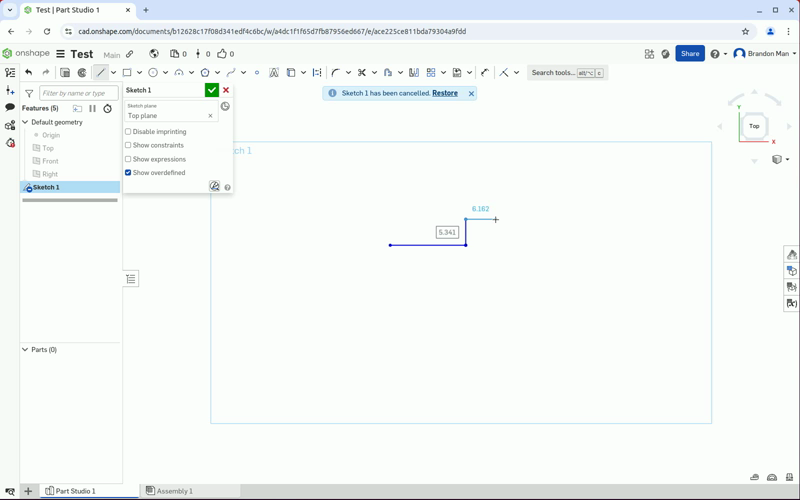
mouse_move(451, 219)
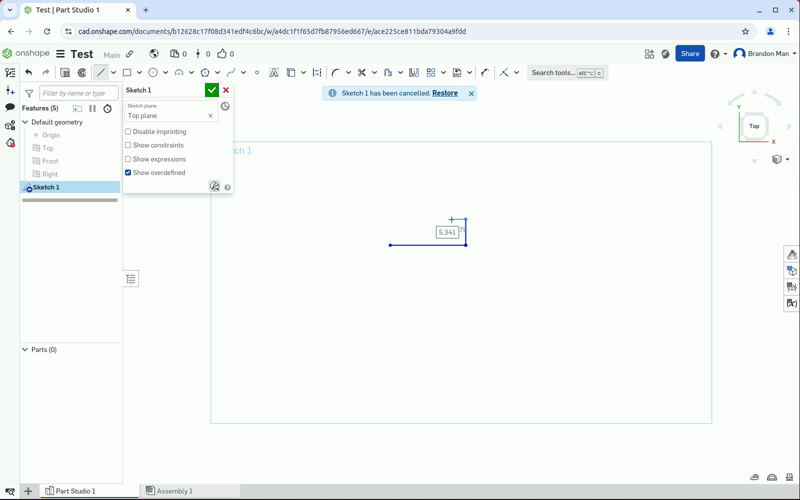
click(451, 219)
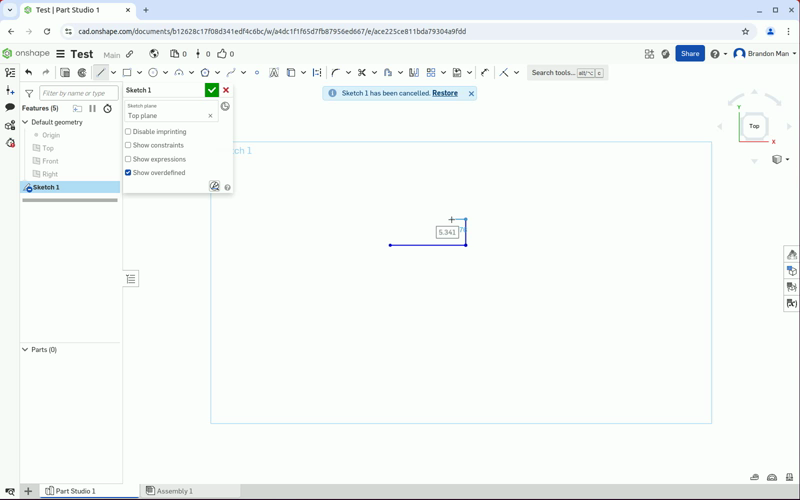
key_up(shift)
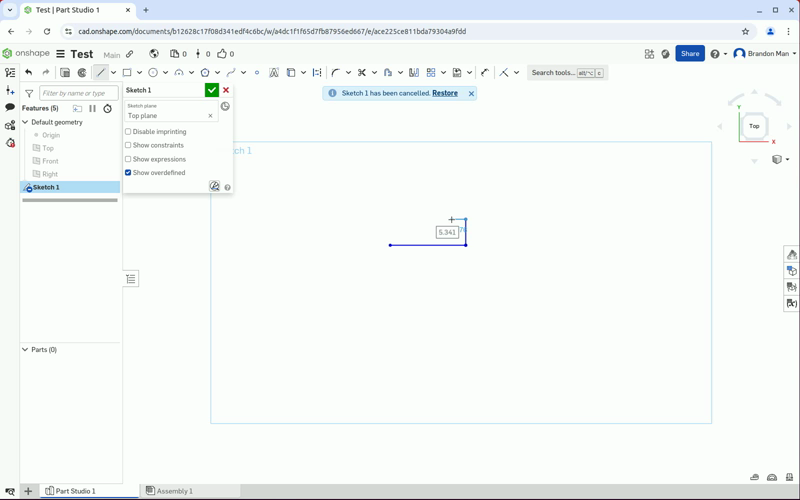
key_down(shift)
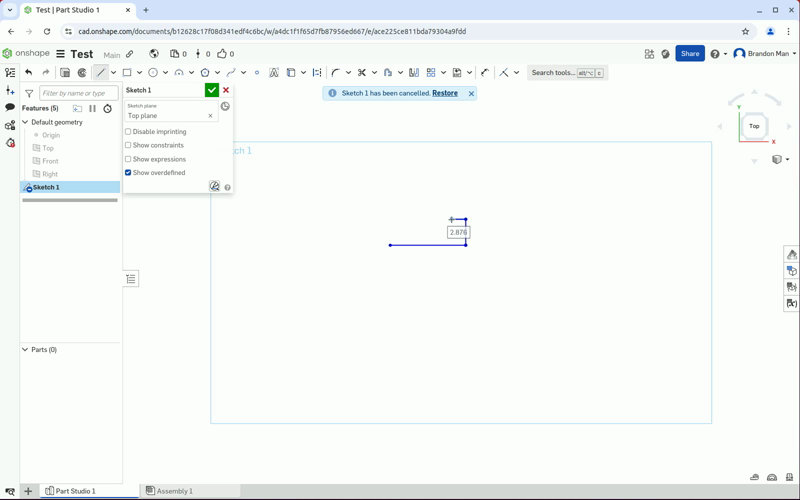
mouse_move(481, 219)
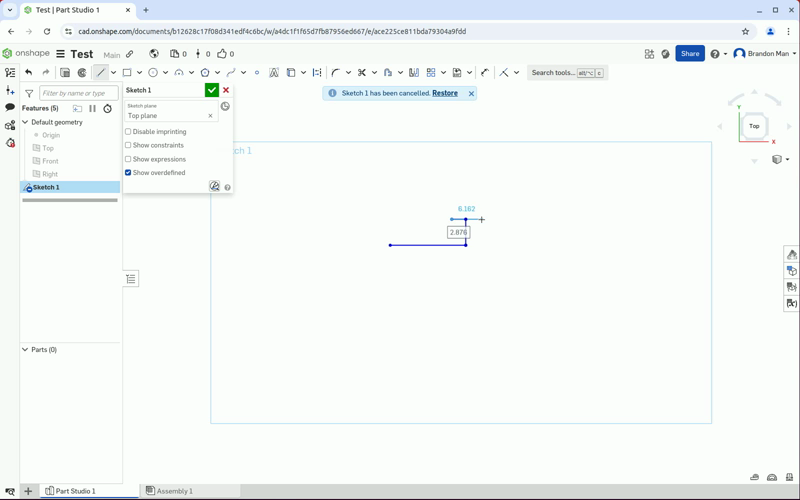
mouse_move(451, 196)
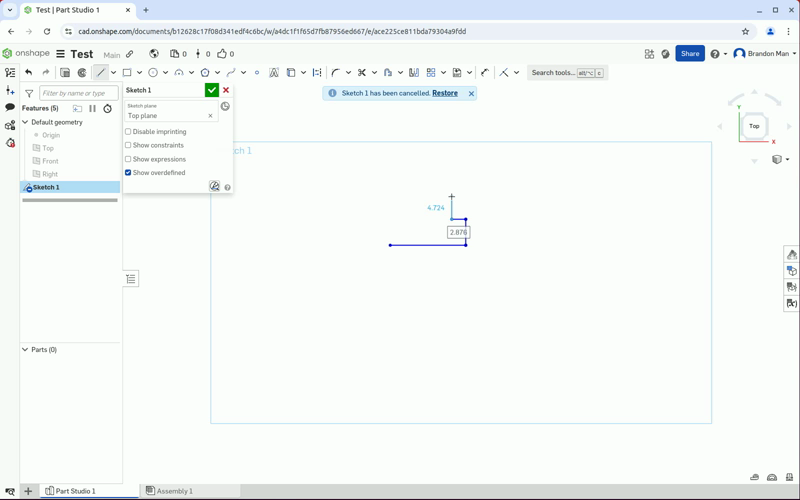
click(451, 196)
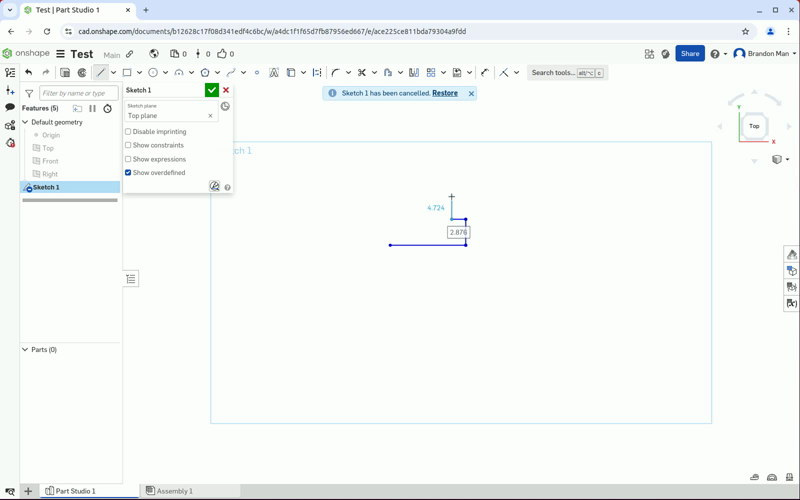
key_up(shift)
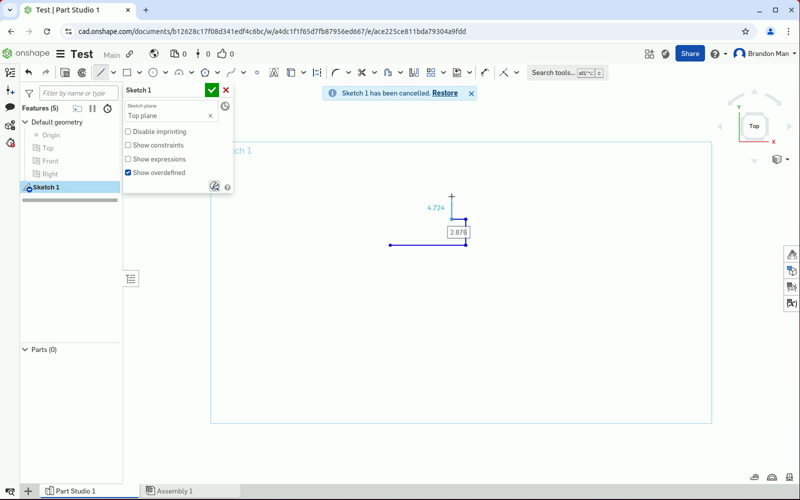
key_down(shift)
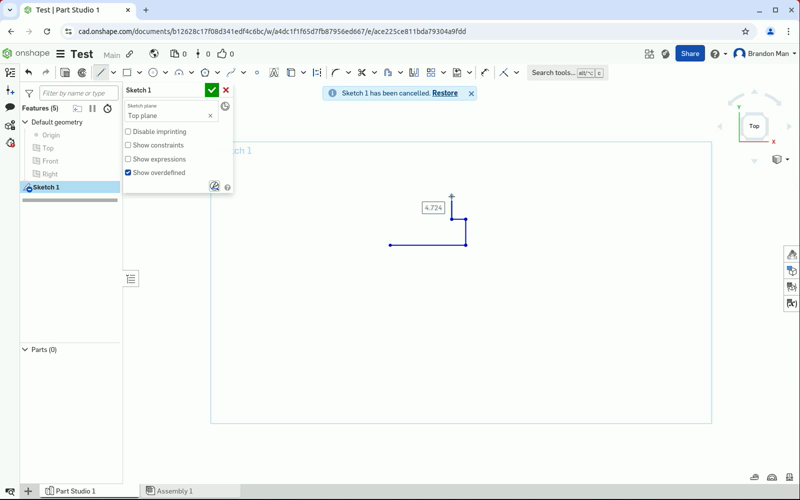
mouse_move(481, 196)
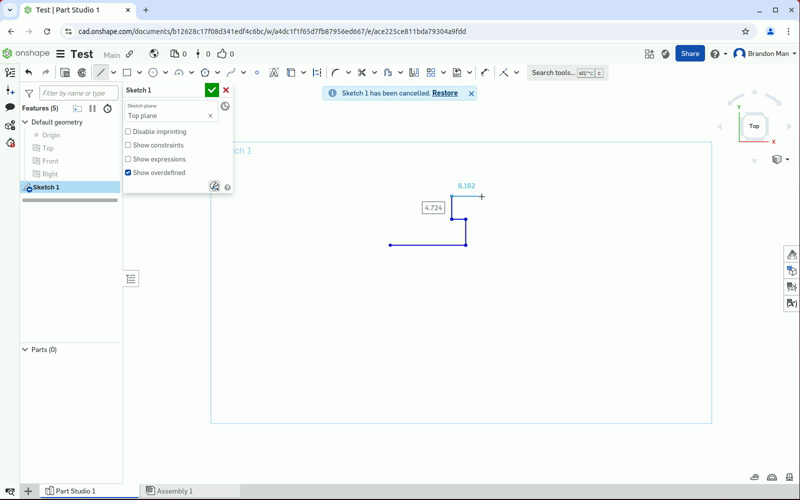
mouse_move(465, 196)
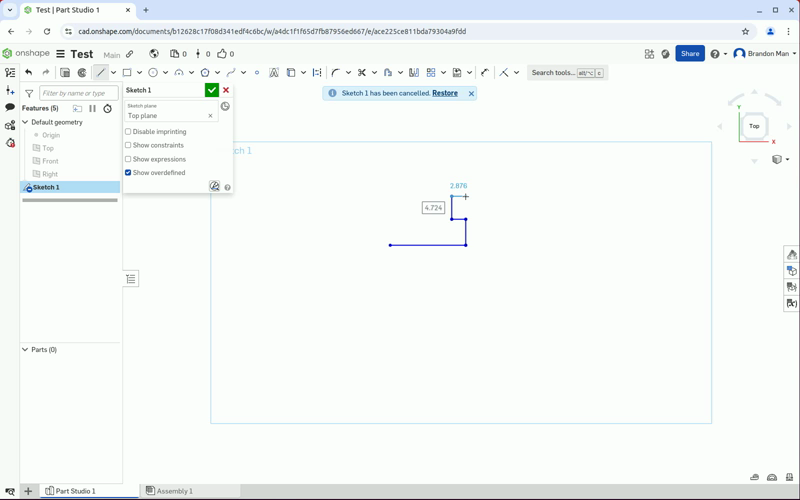
click(465, 196)
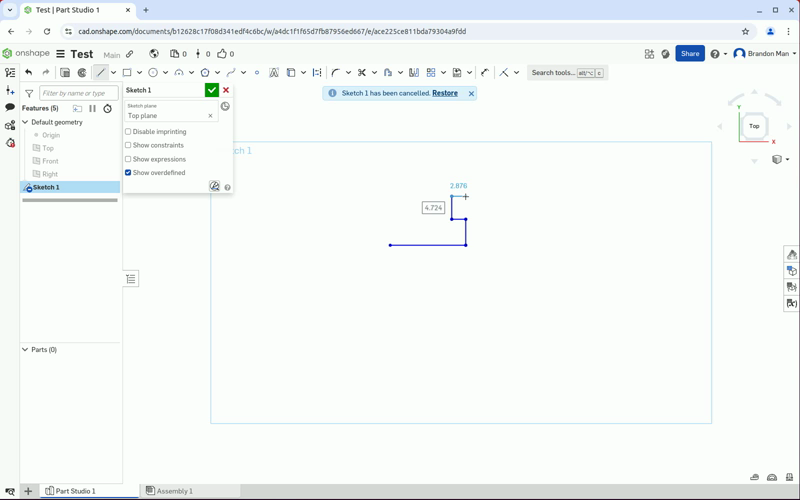
key_up(shift)
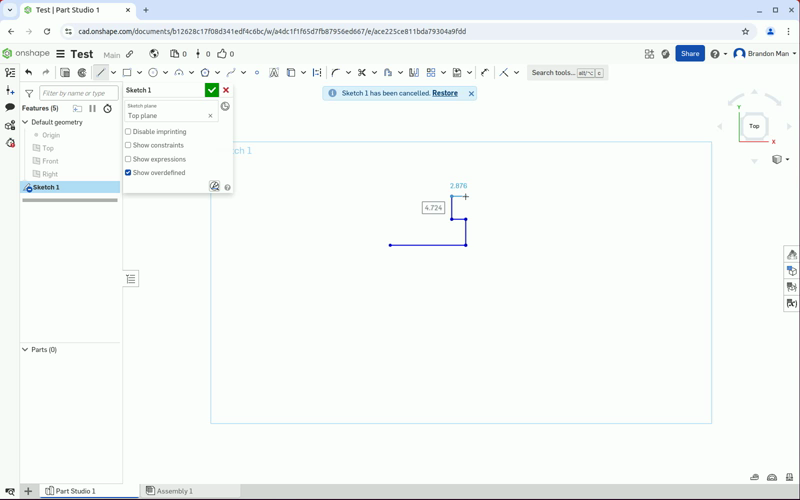
key_down(shift)
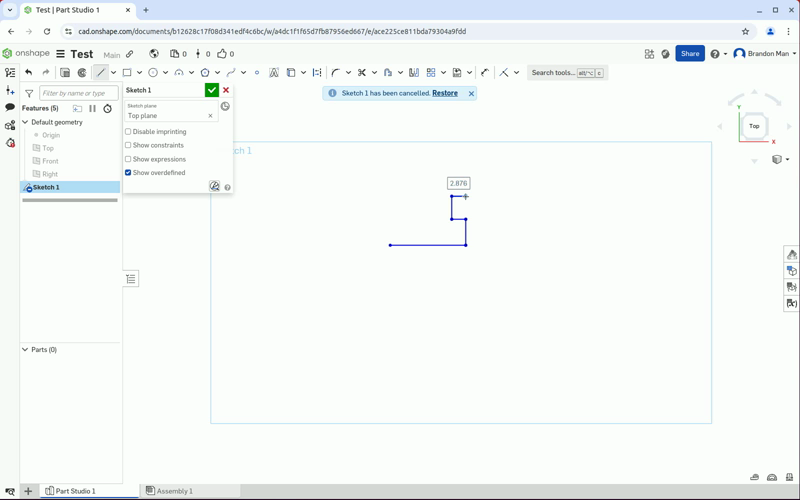
mouse_move(495, 196)
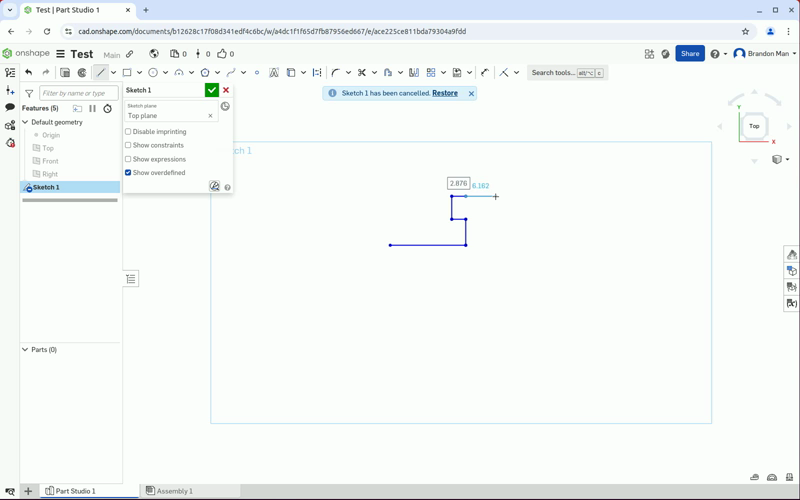
mouse_move(465, 170)
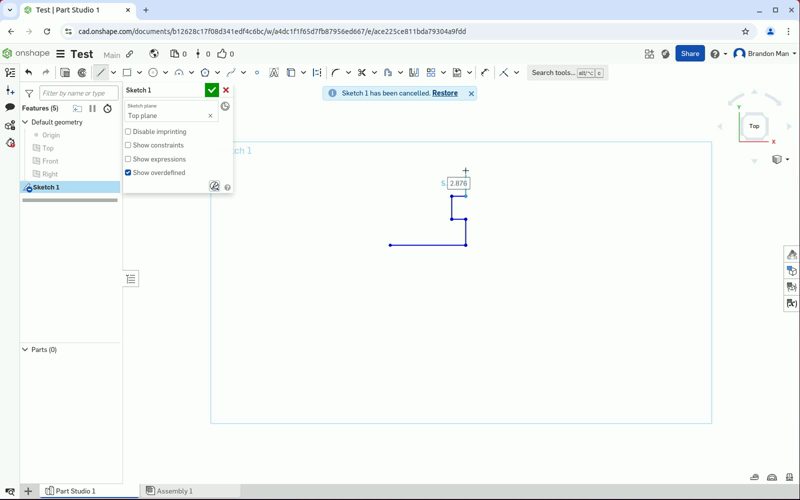
click(465, 170)
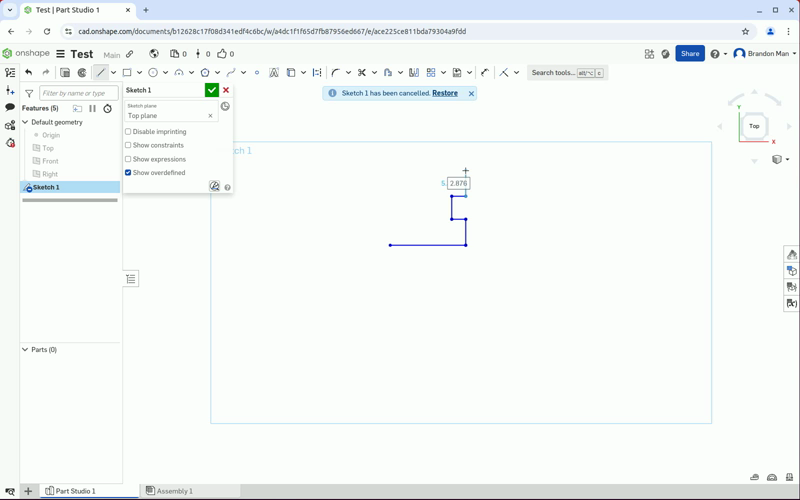
key_up(shift)
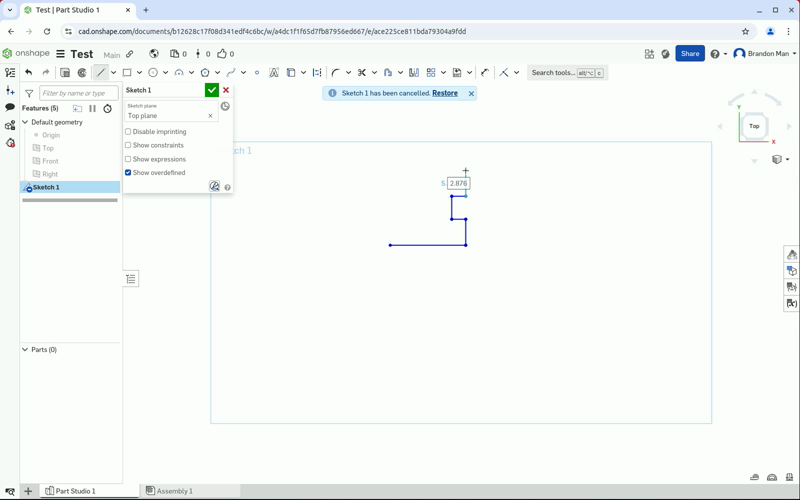
key_down(shift)
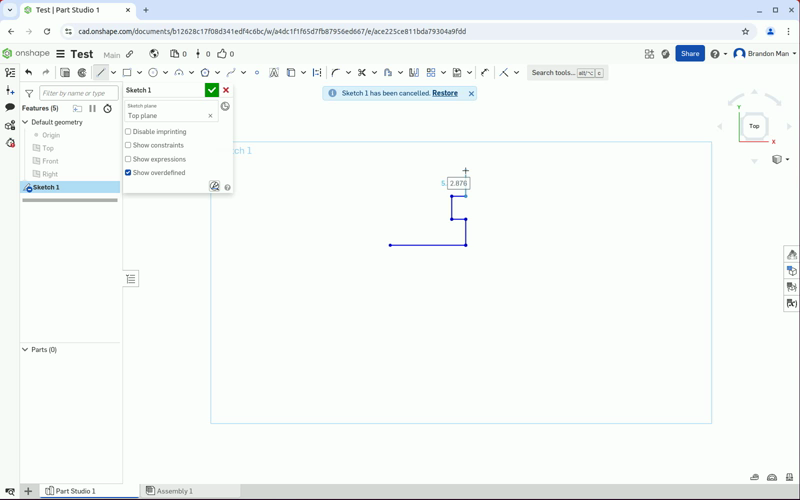
mouse_move(390, 170)
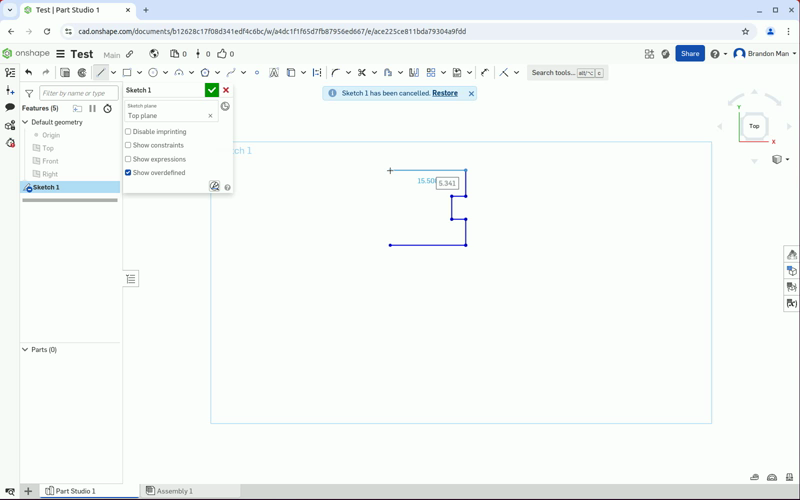
click(390, 170)
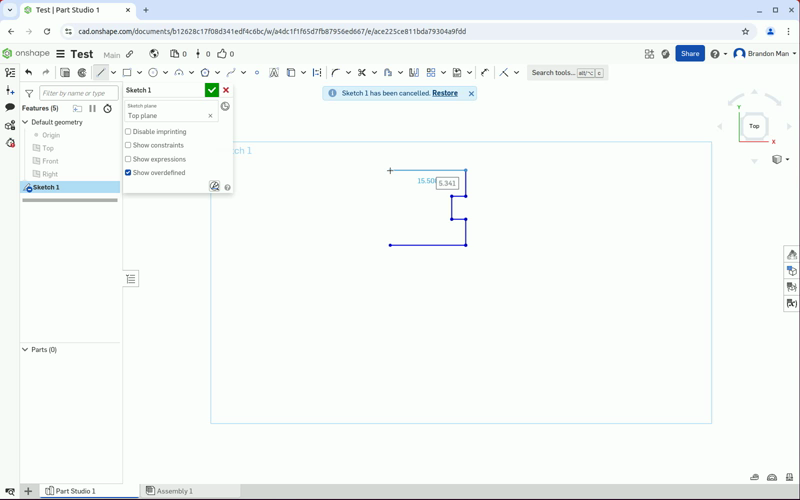
key_up(shift)
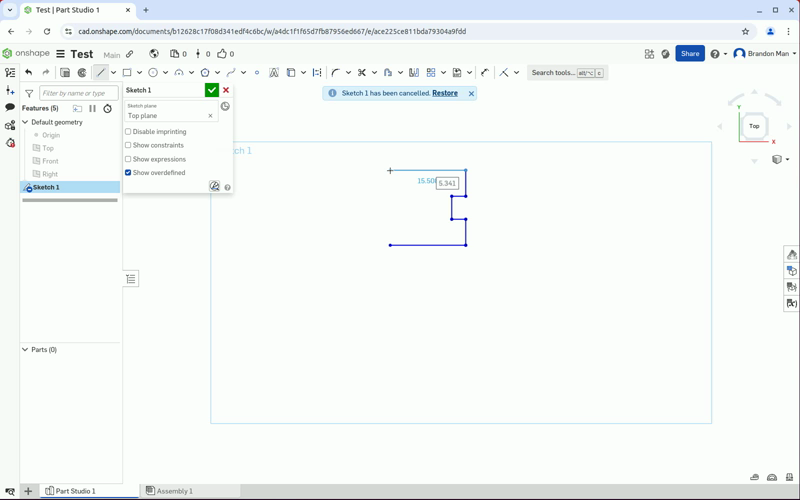
key_down(shift)
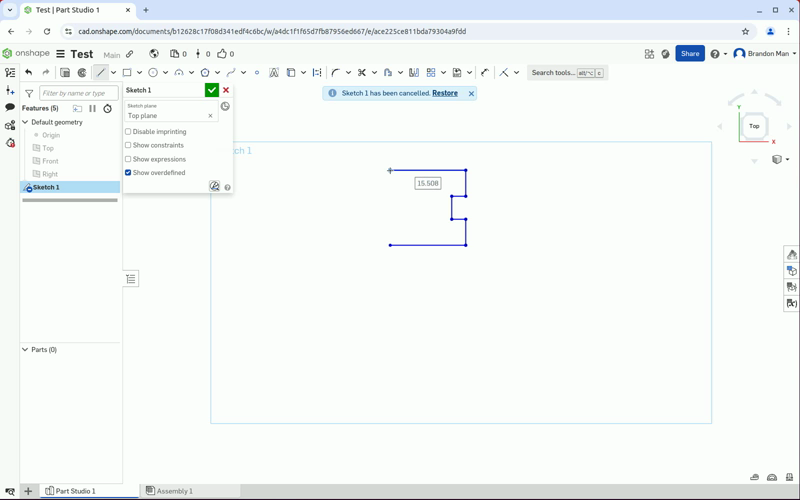
mouse_move(420, 170)
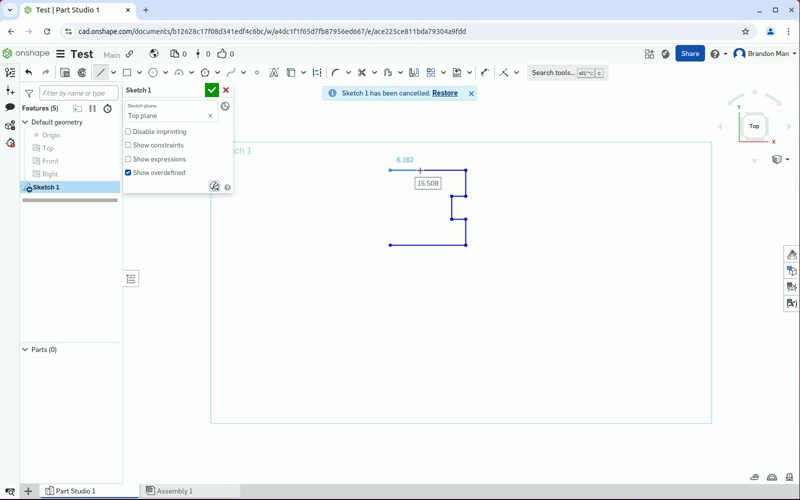
mouse_move(390, 196)
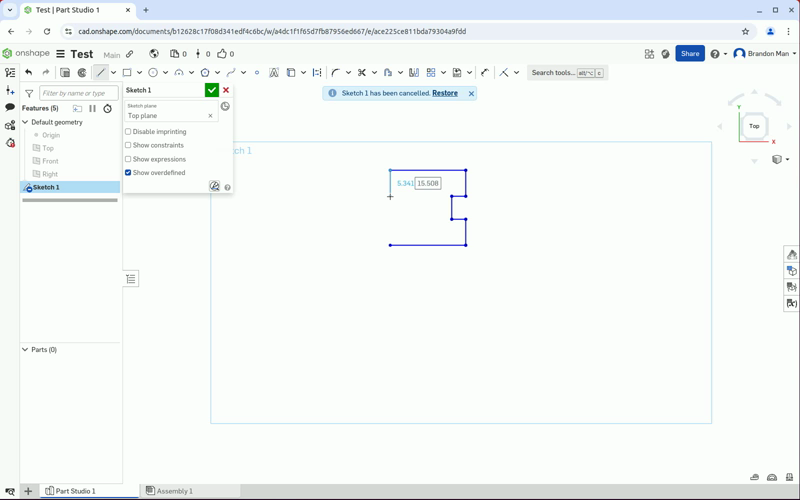
click(390, 196)
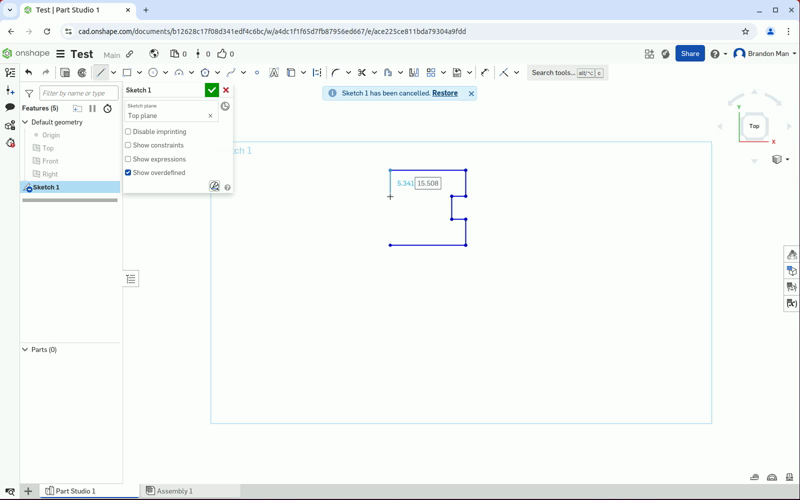
key_up(shift)
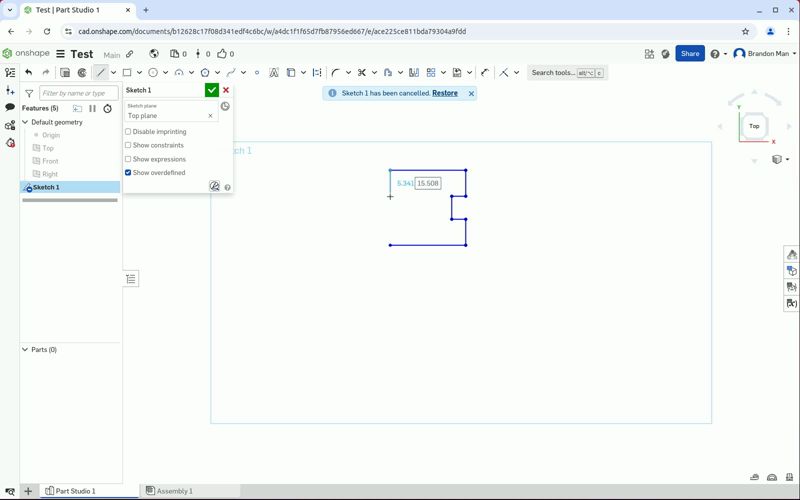
key_down(shift)
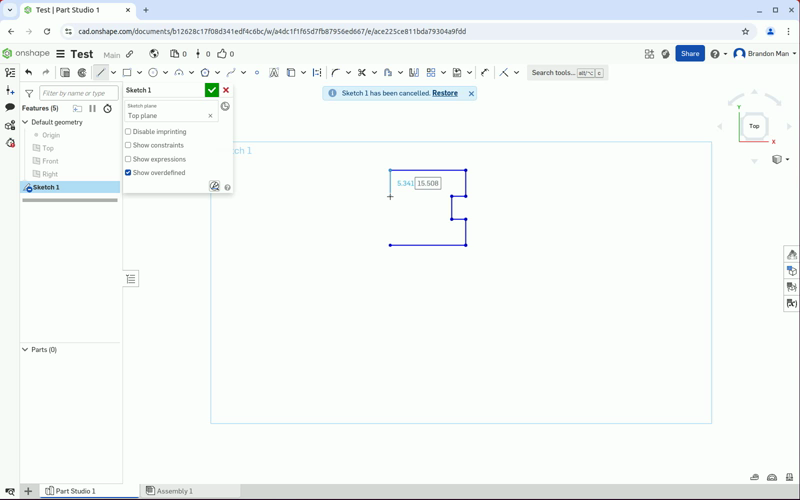
mouse_move(420, 196)
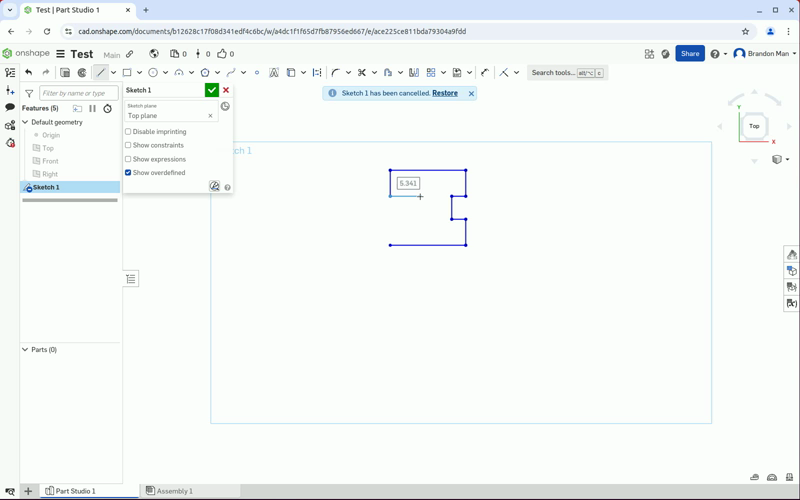
mouse_move(404, 196)
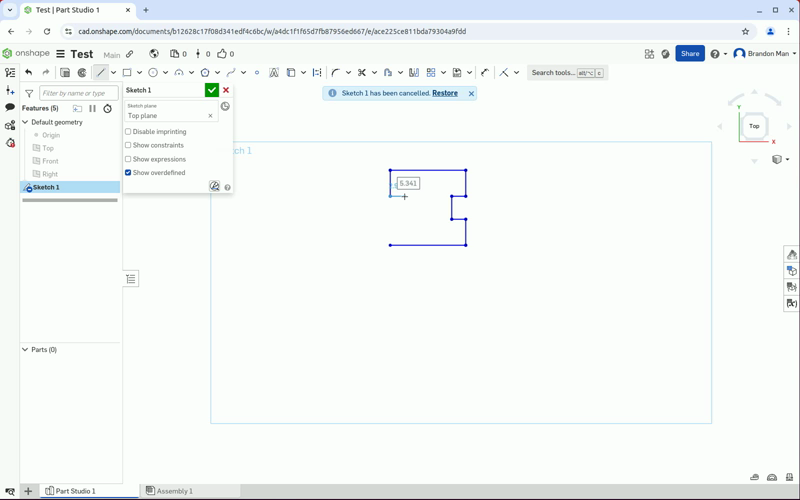
click(404, 196)
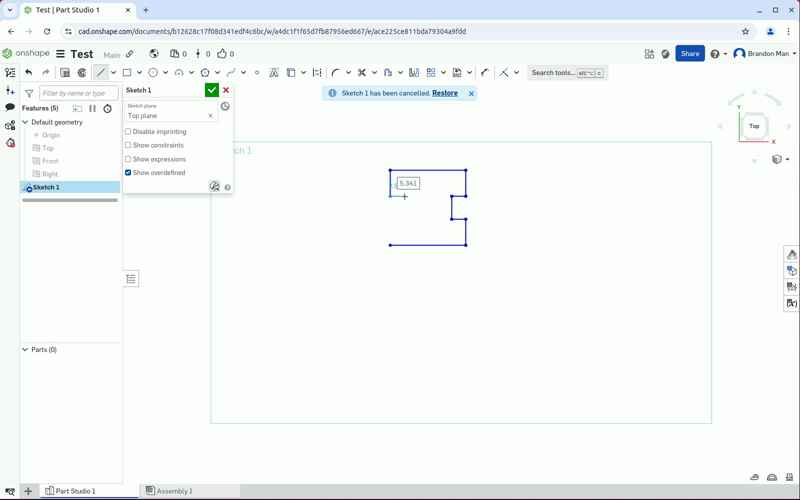
key_up(shift)
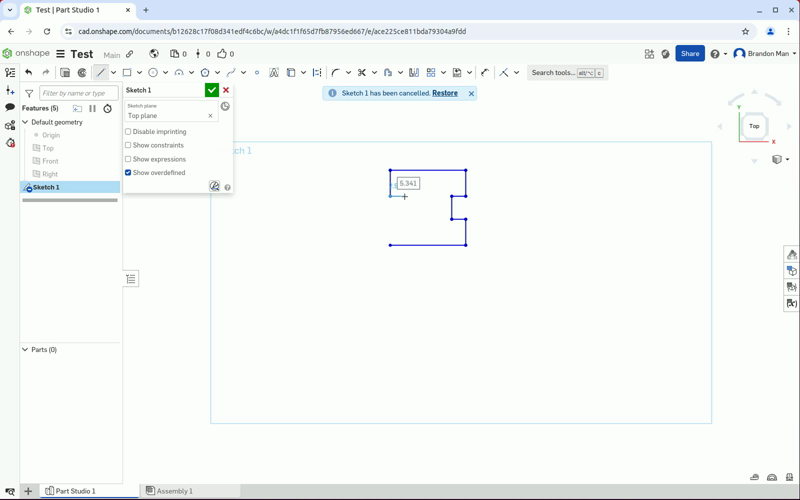
key_down(shift)
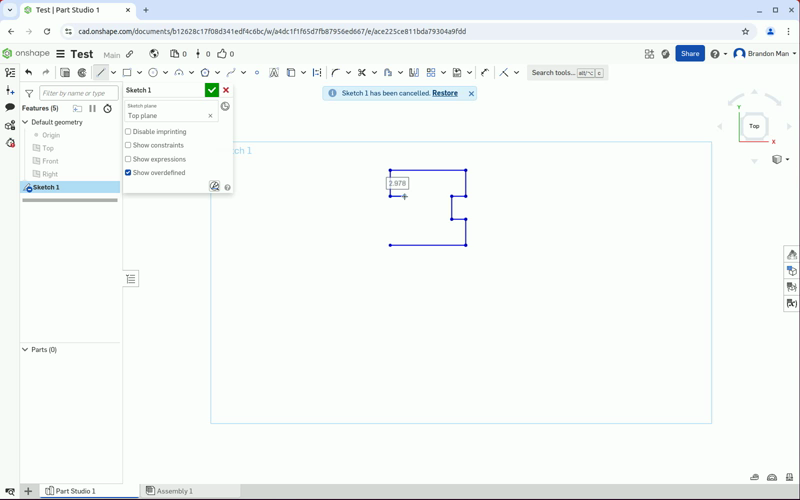
mouse_move(434, 196)
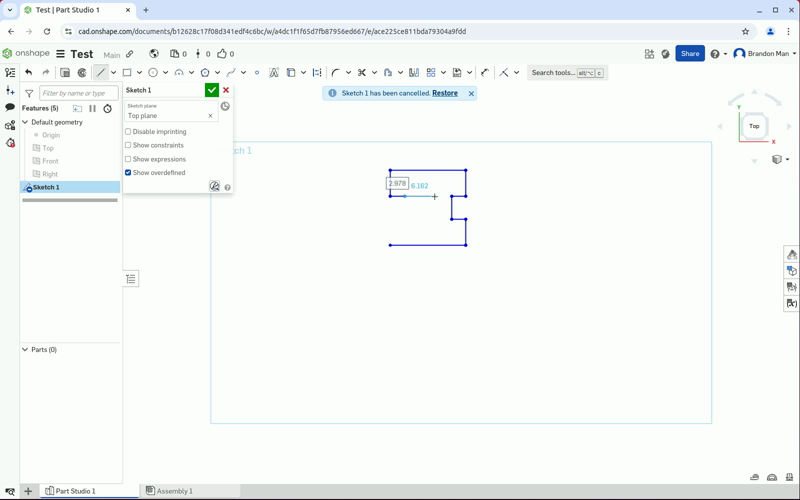
mouse_move(404, 219)
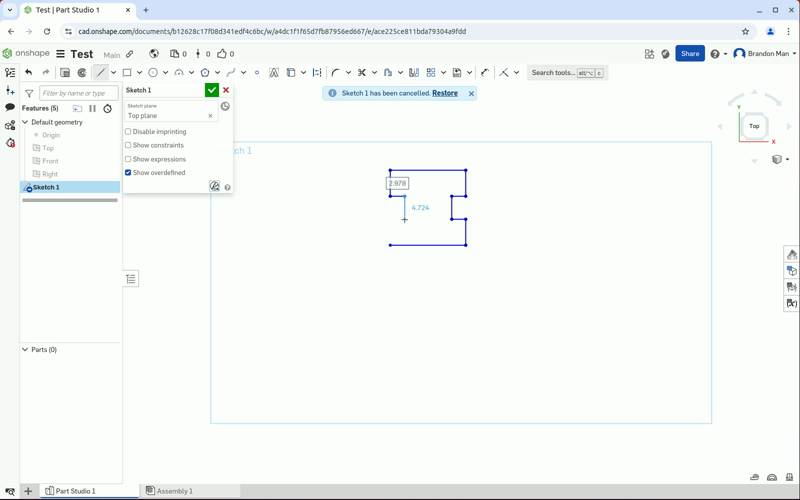
click(404, 219)
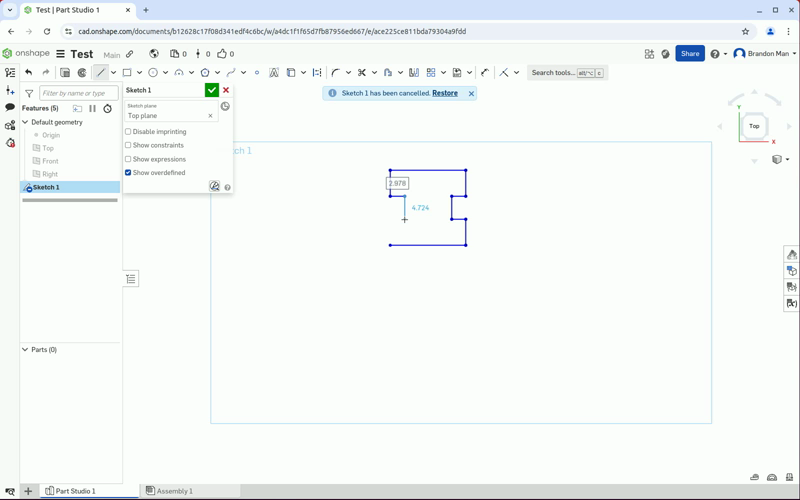
key_up(shift)
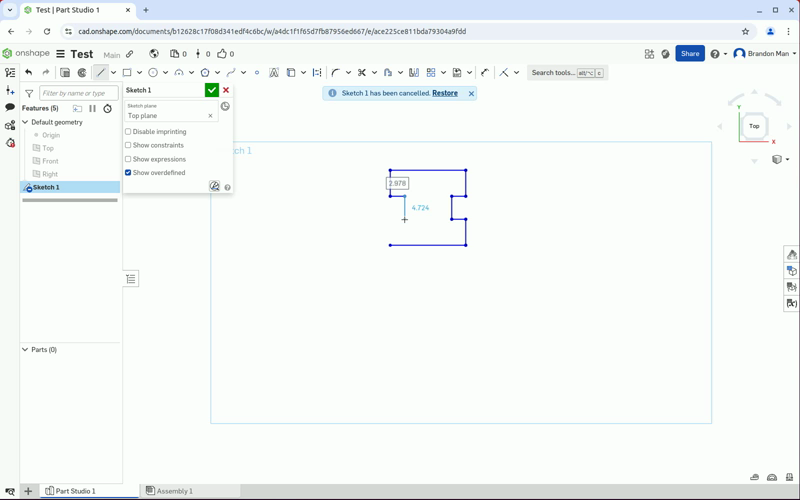
key_down(shift)
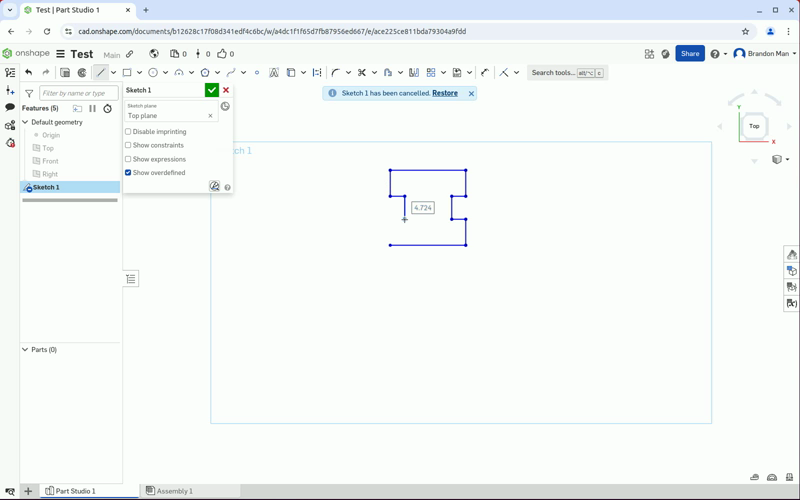
mouse_move(434, 219)
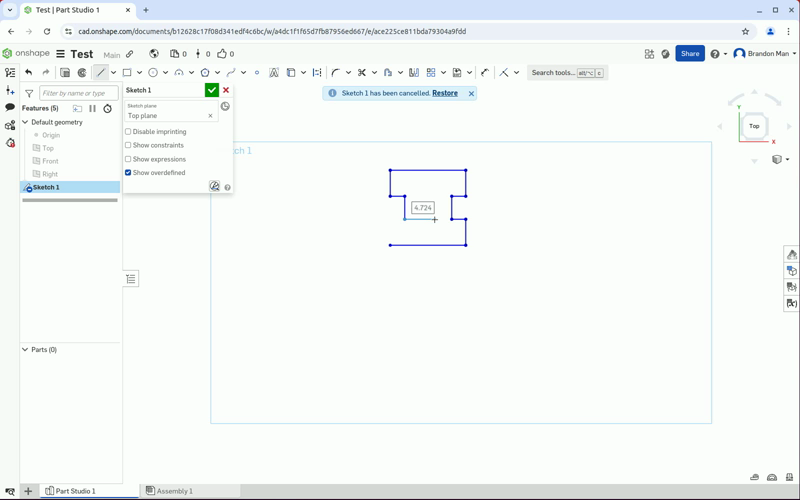
mouse_move(390, 219)
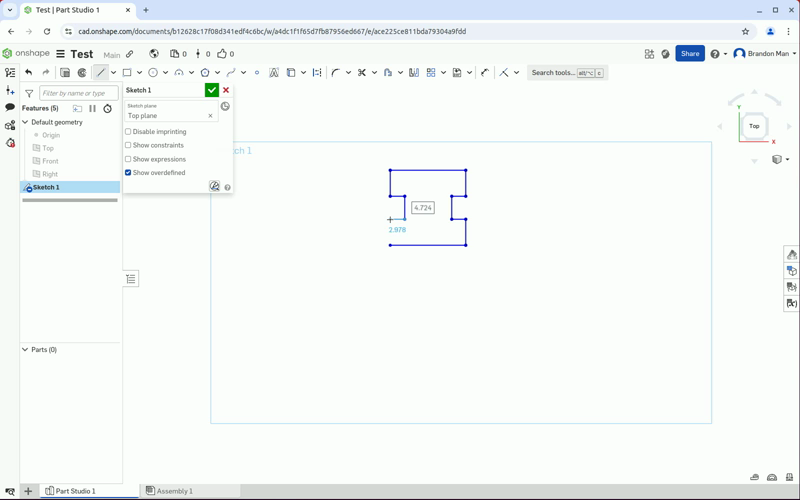
click(390, 219)
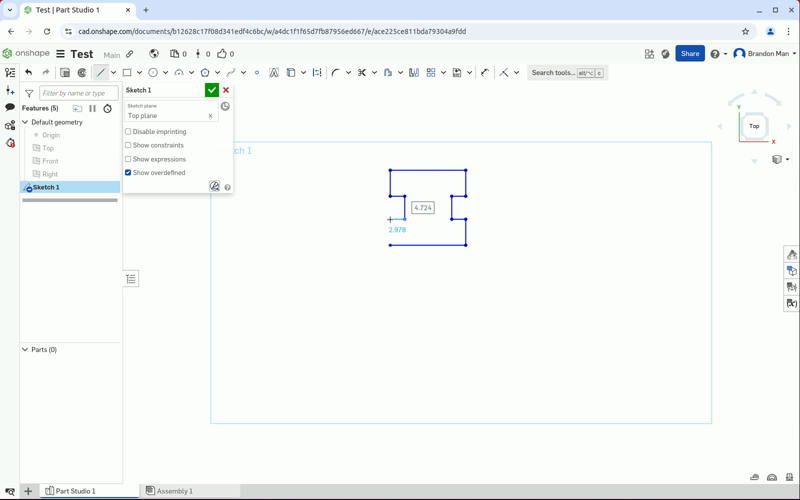
key_up(shift)
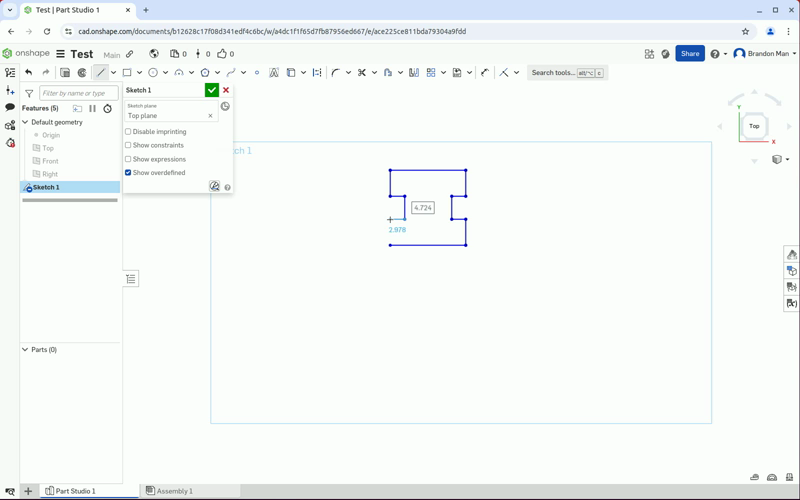
mouse_move(420, 219)
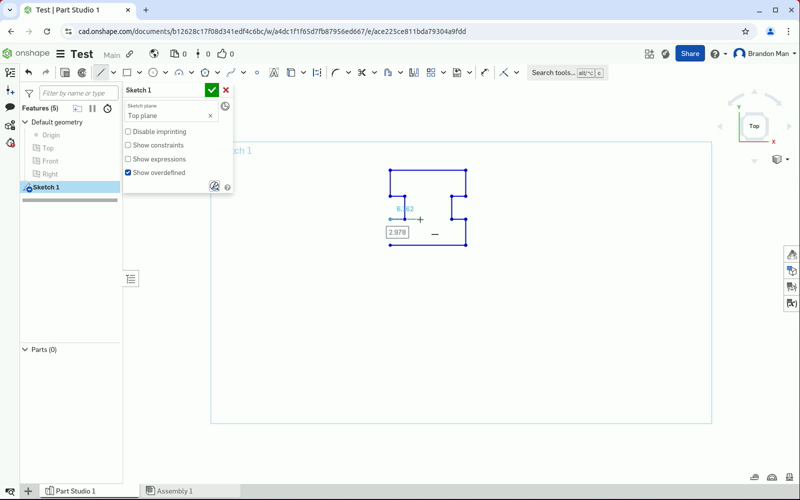
key_down(shift)
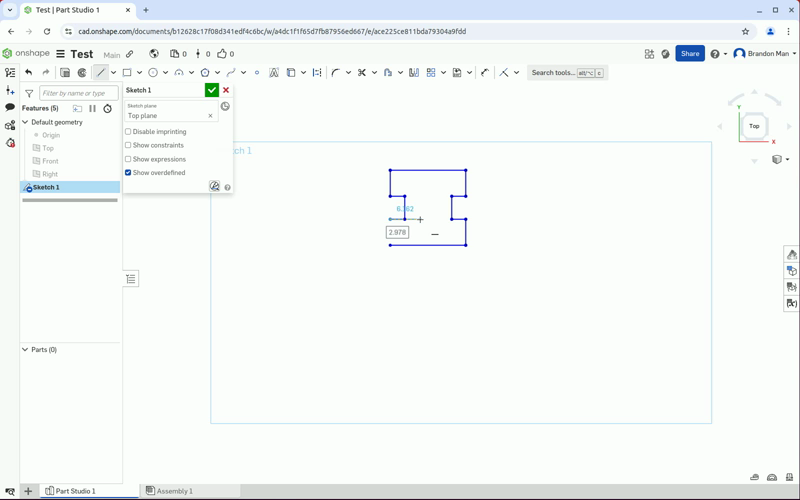
mouse_move(390, 245)
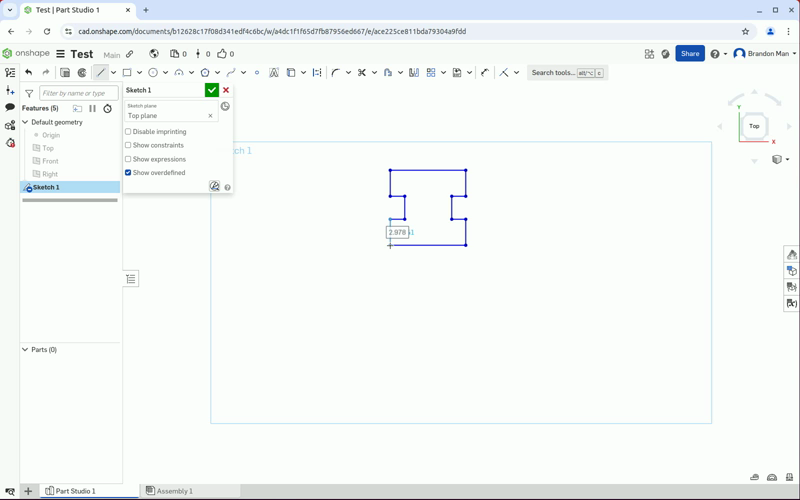
key_up(shift)
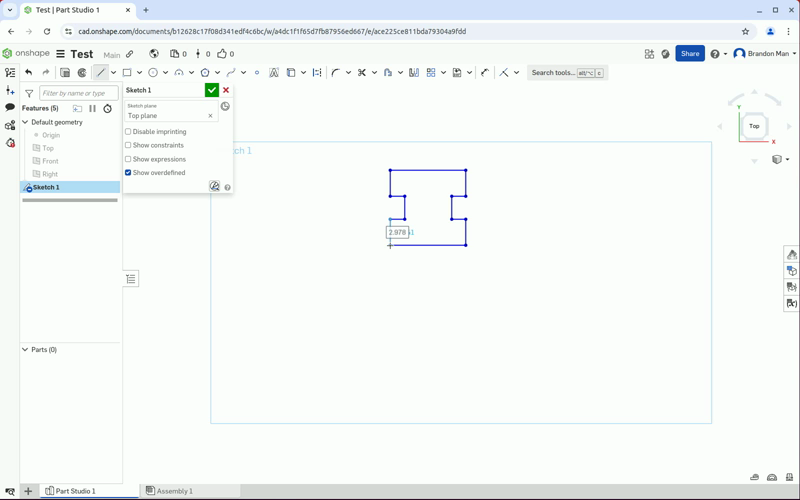
click(390, 245)
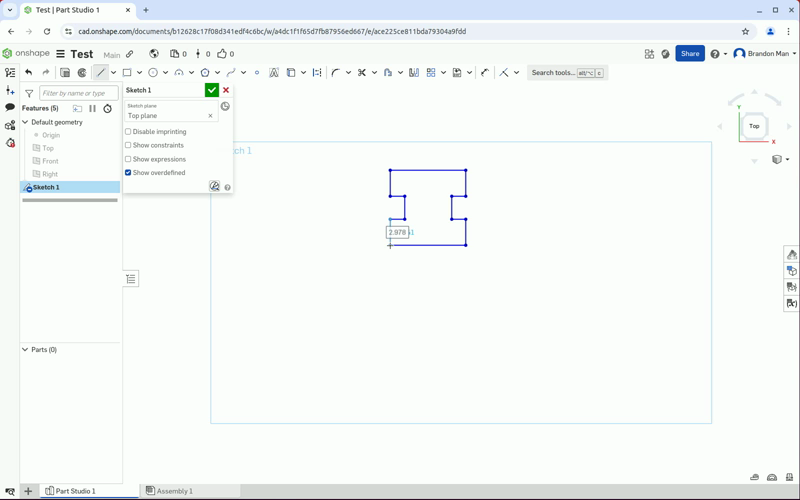
key(esc)
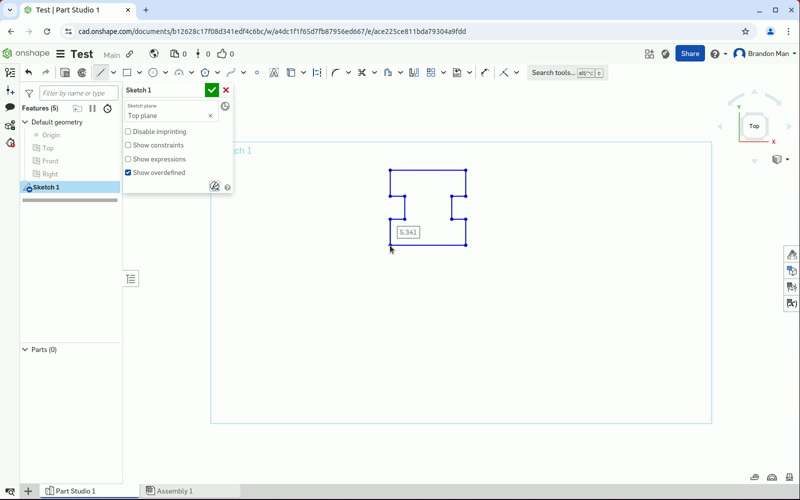
key(c)
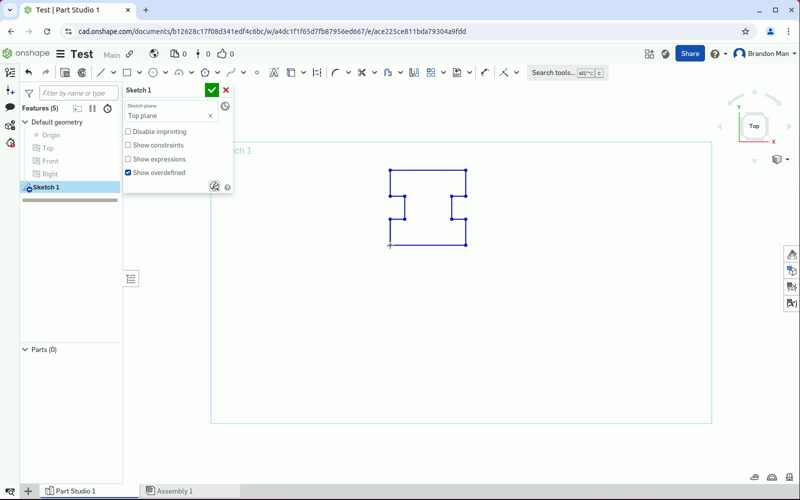
key_down(shift)
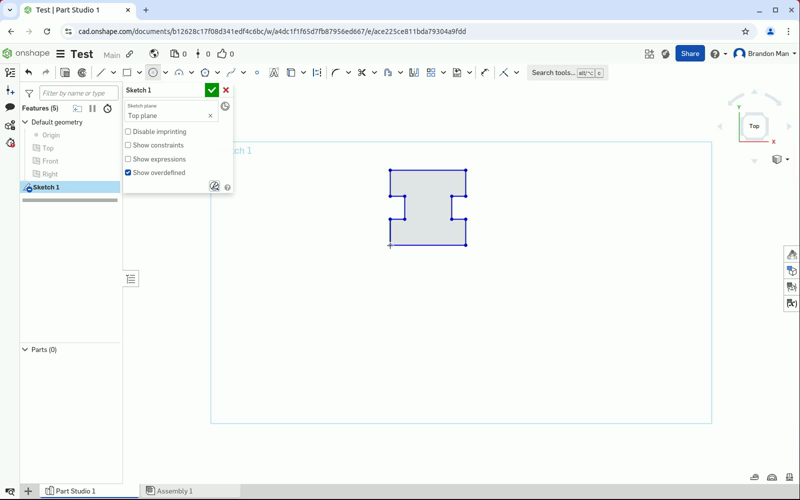
mouse_move(428, 207)
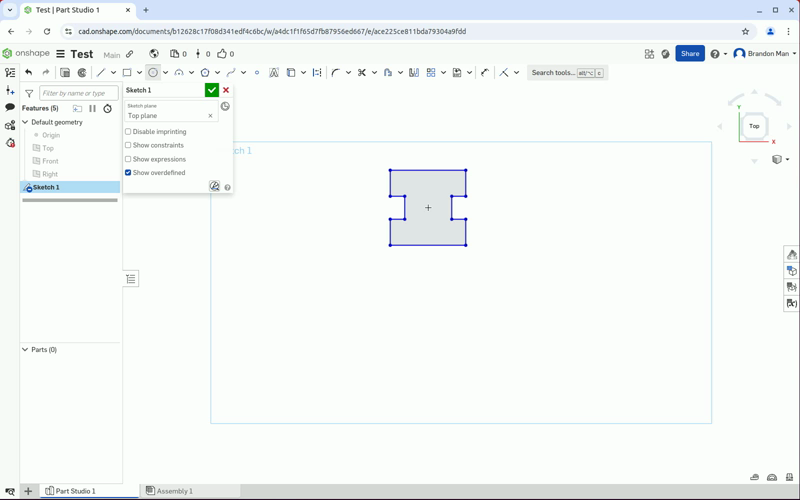
click(428, 207)
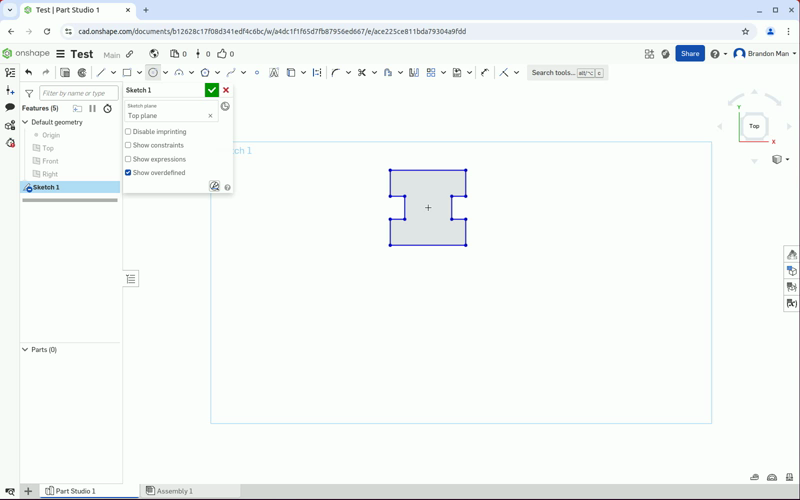
key_up(shift)
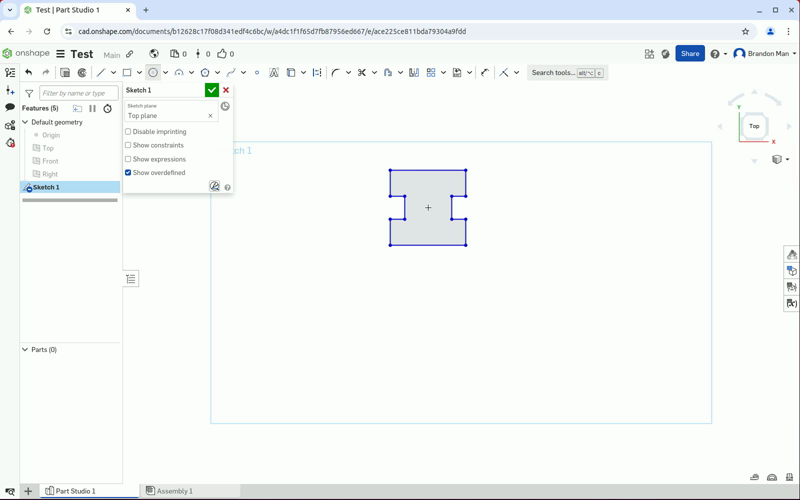
mouse_move(437, 207)
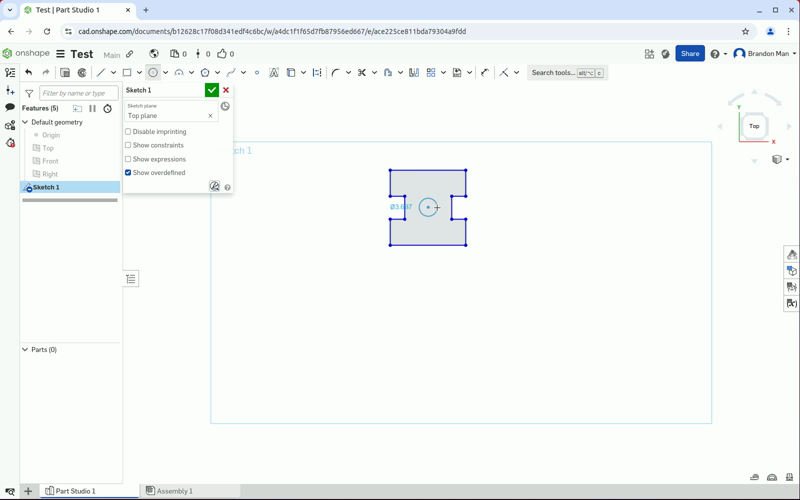
click(437, 207)
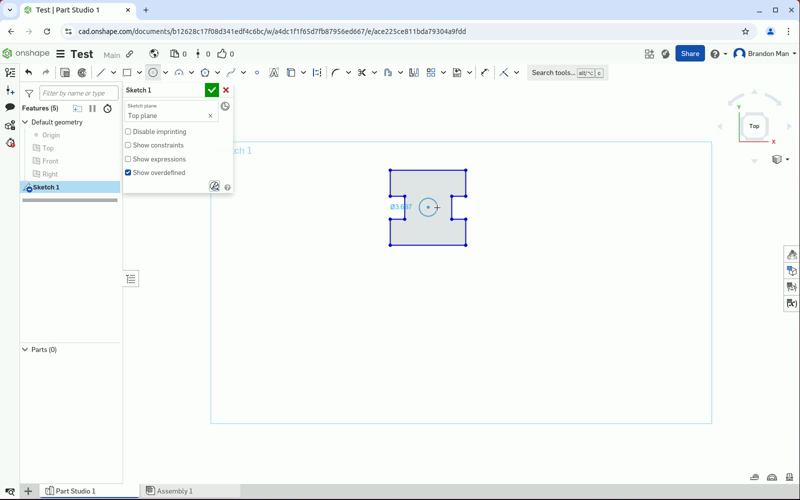
key(esc)
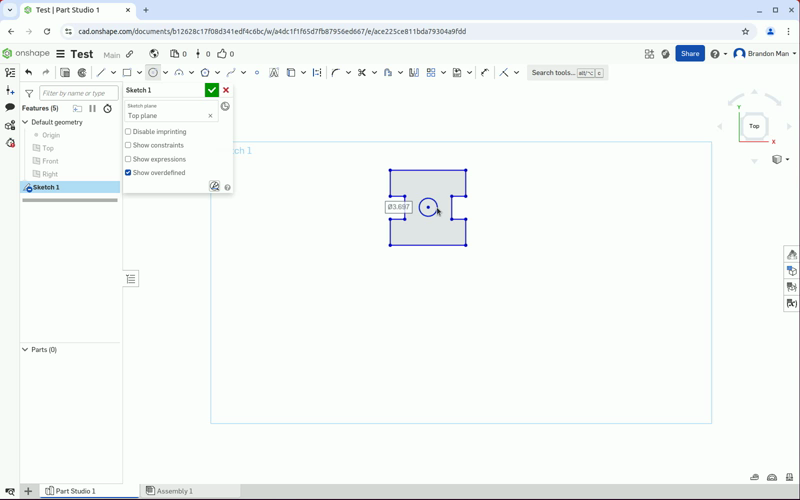
mouse_move(415, 216)
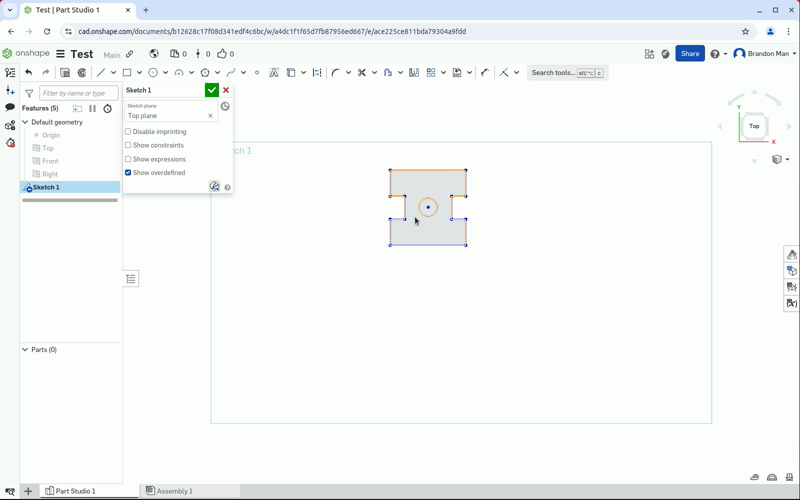
click(415, 216)
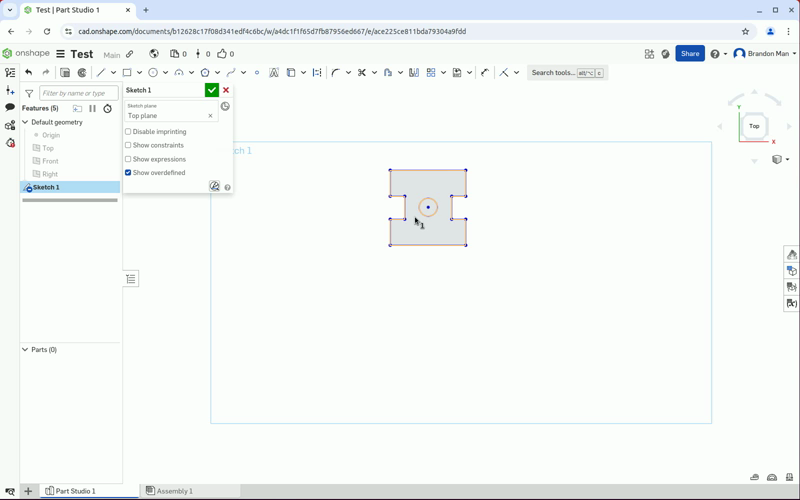
mouse_move(73, 352)
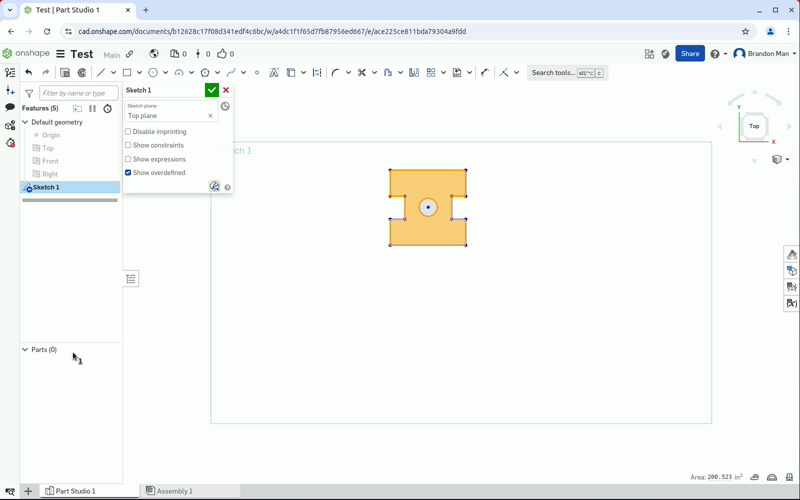
key(shift+y)
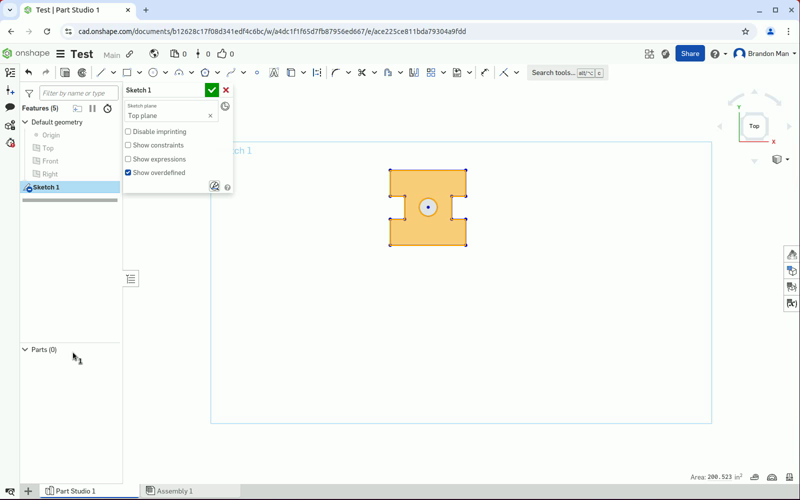
key(shift+e)
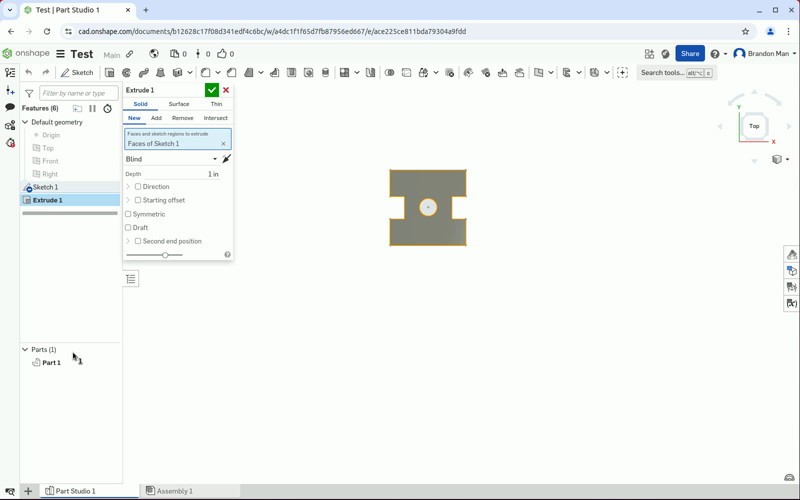
mouse_move(143, 106)
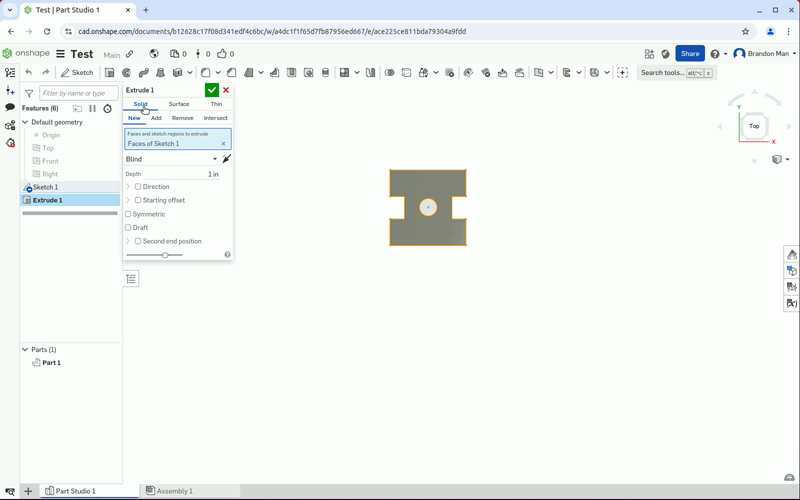
click(143, 106)
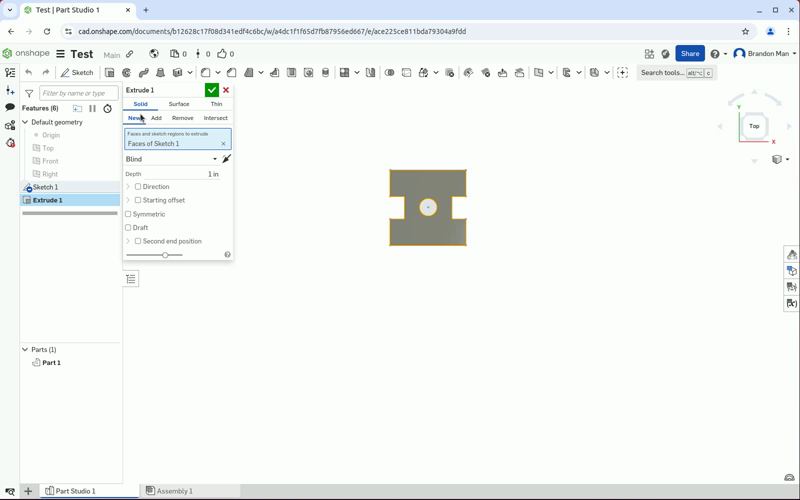
mouse_move(137, 120)
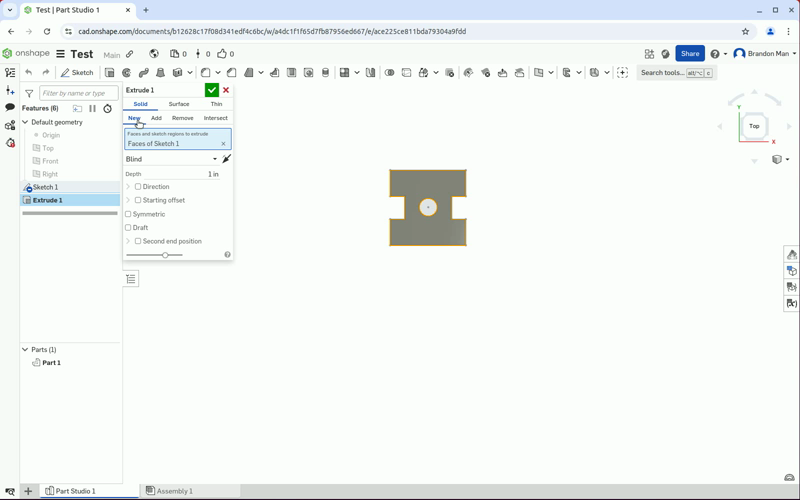
click(137, 120)
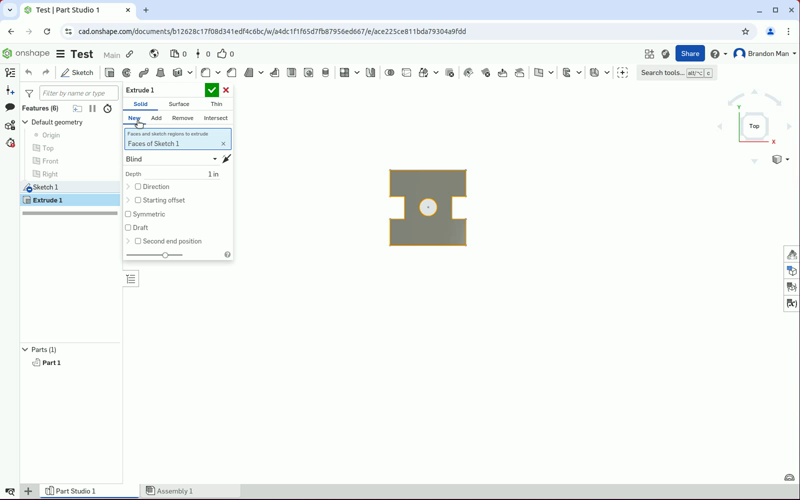
key(tab, 4)
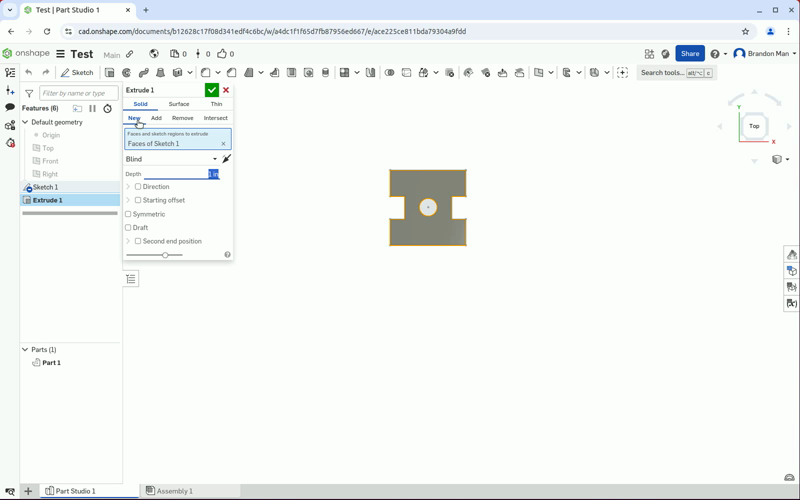
text(3.851)
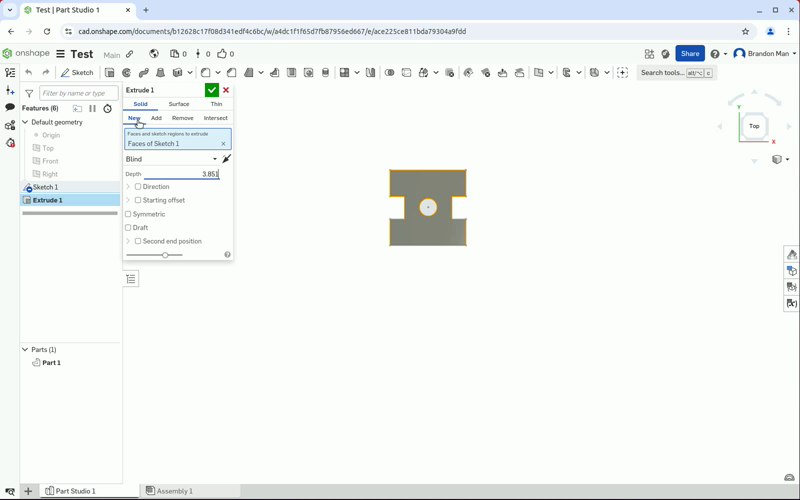
key(enter)
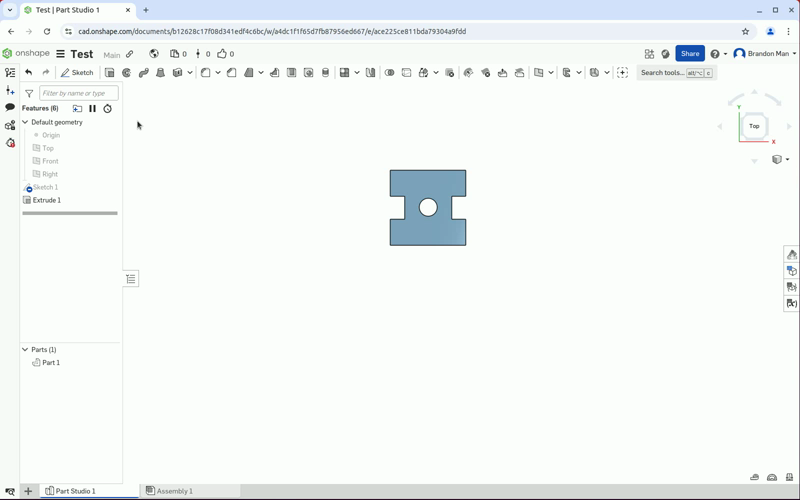
key(shift+h)
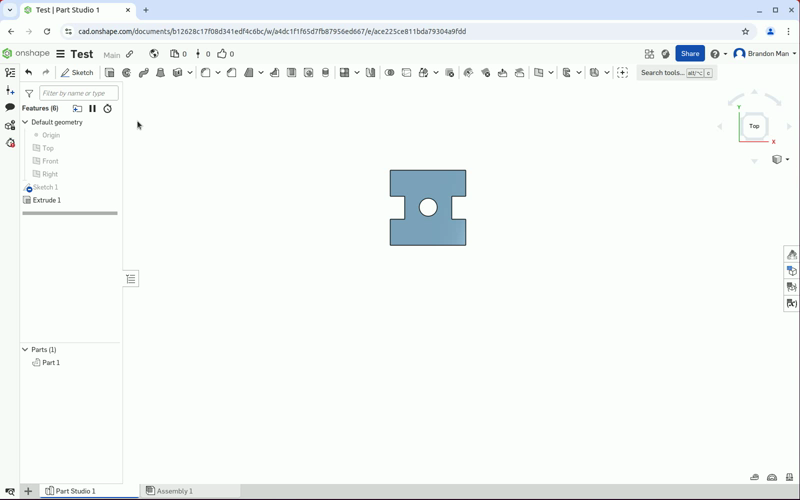
key(shift+h)
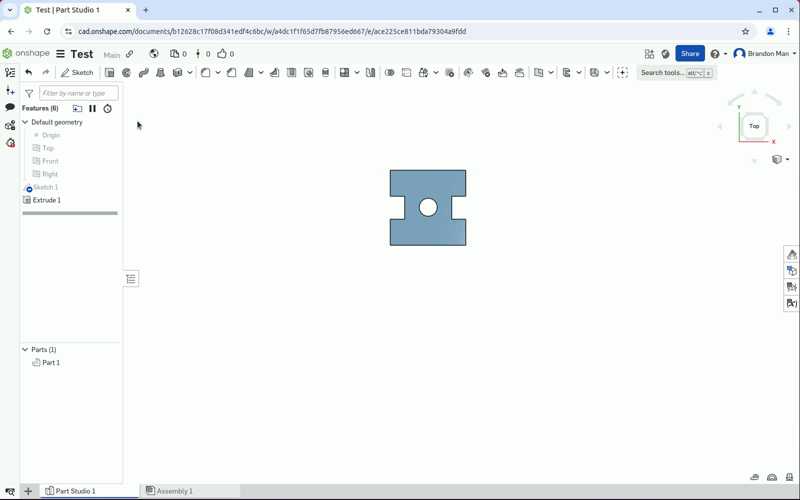
mouse_move(73, 189)
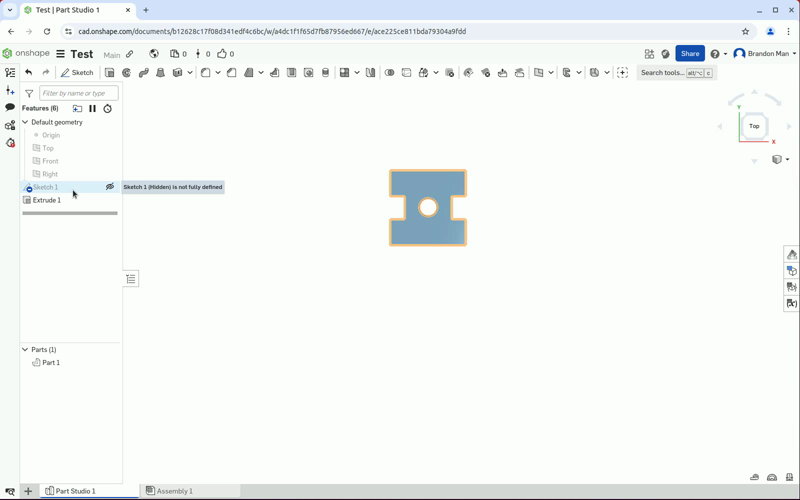
click(73, 189)
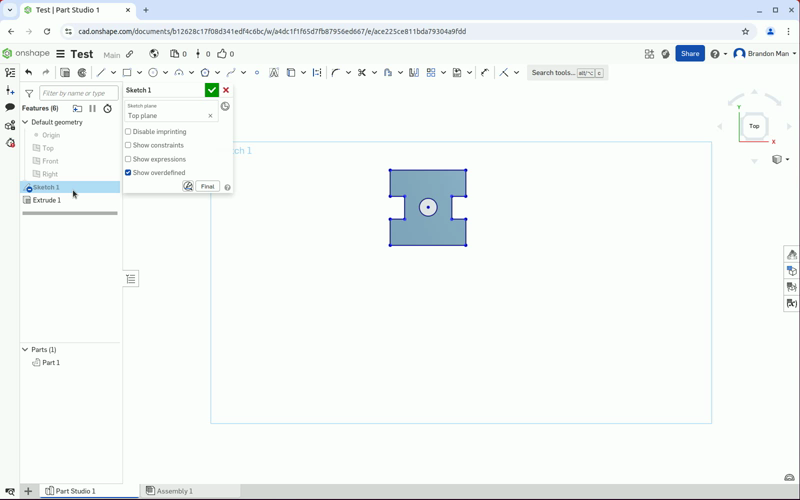
mouse_move(229, 92)
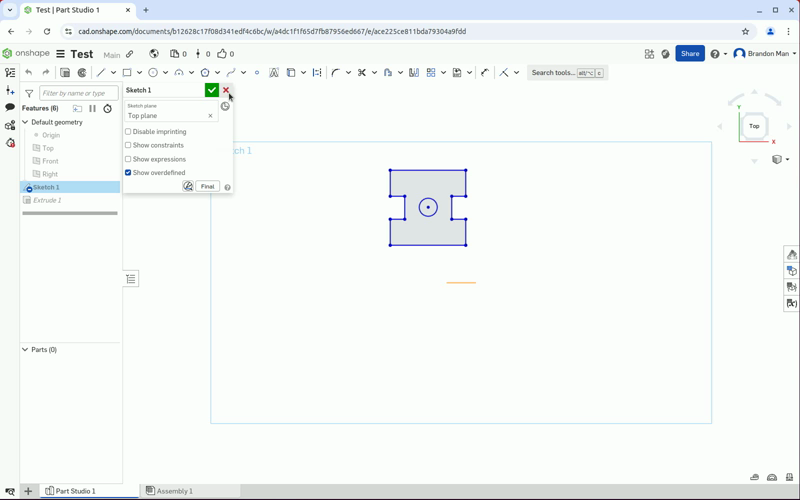
click(229, 92)
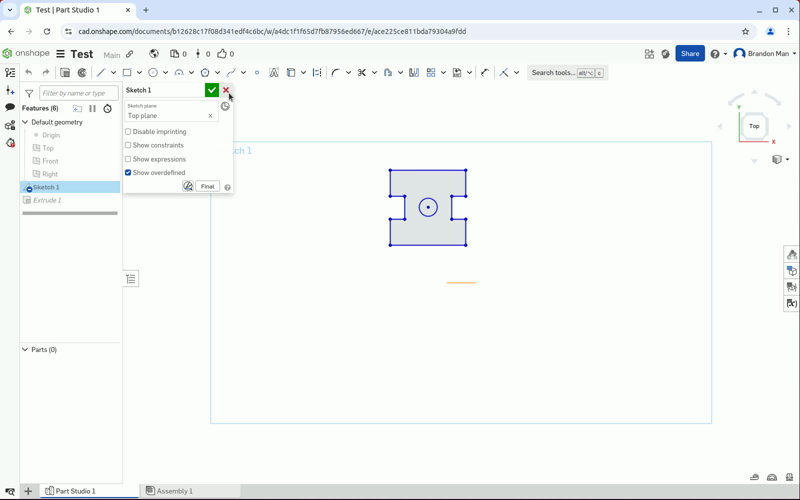
key(shift+s)
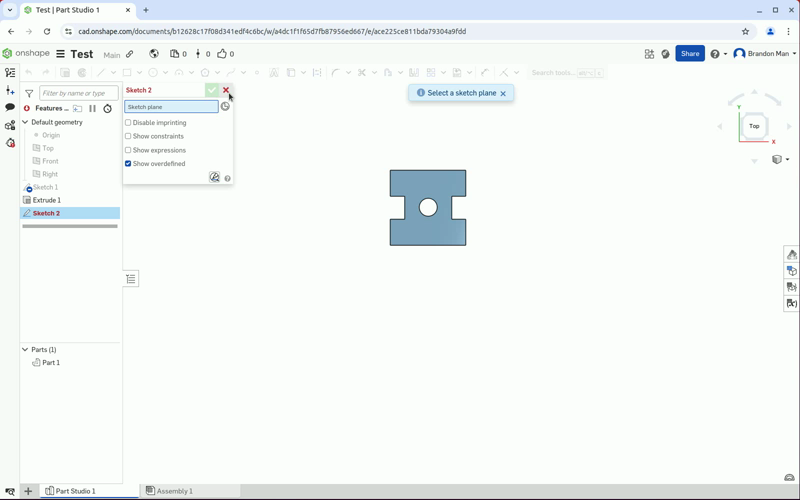
mouse_move(73, 150)
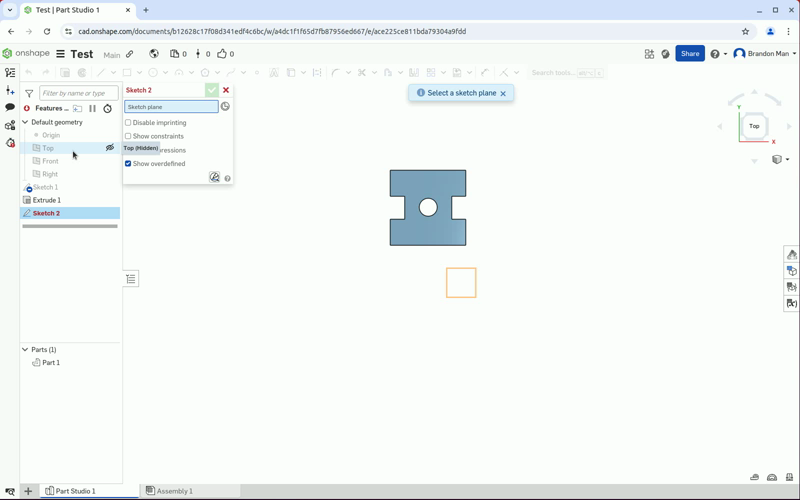
click(73, 150)
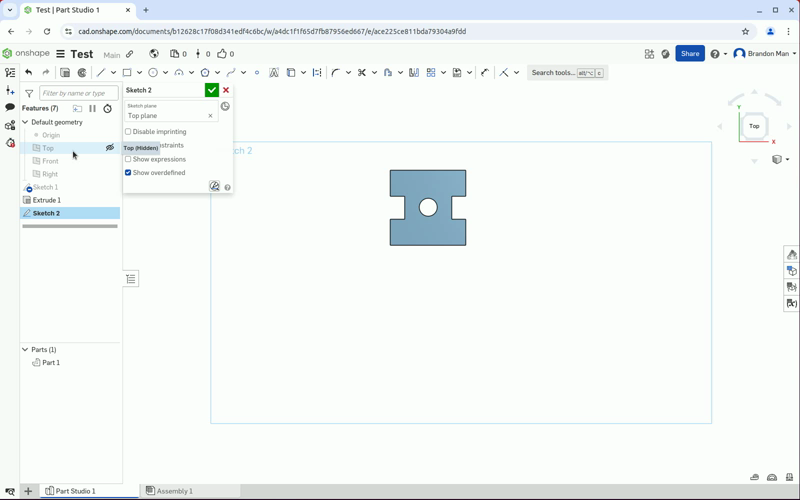
mouse_move(73, 352)
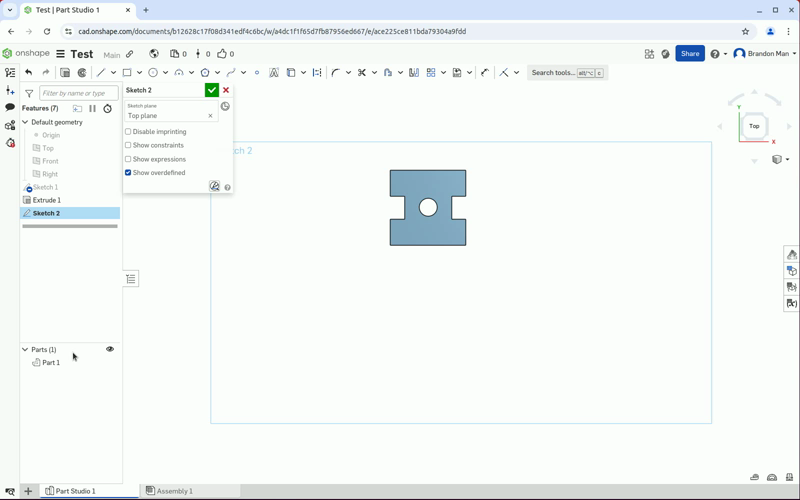
key(y)
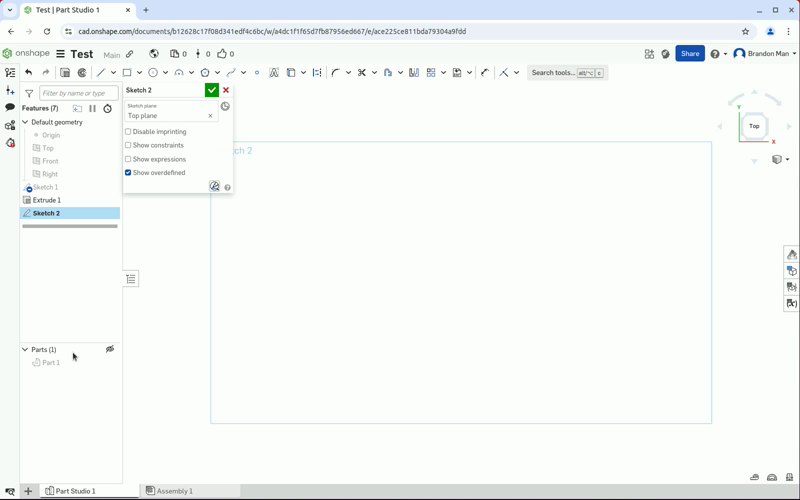
key(l)
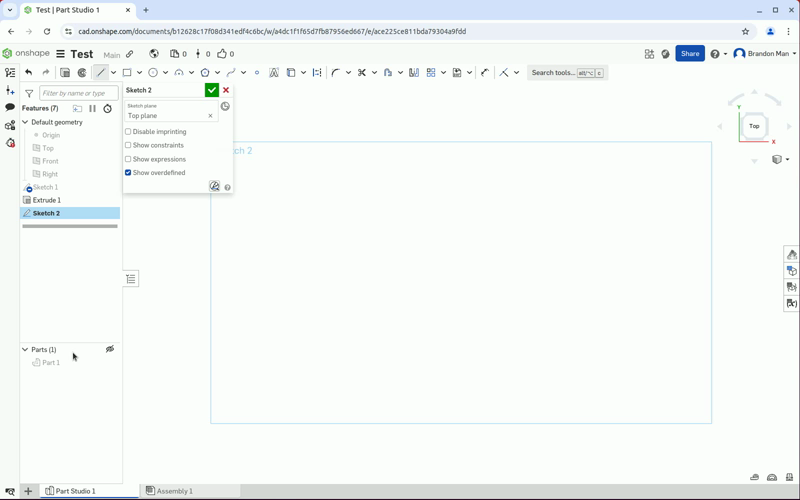
key_down(shift)
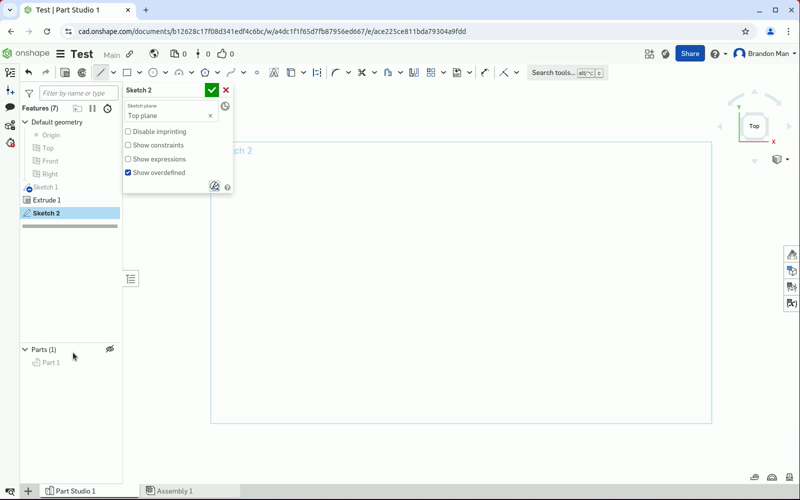
mouse_move(390, 282)
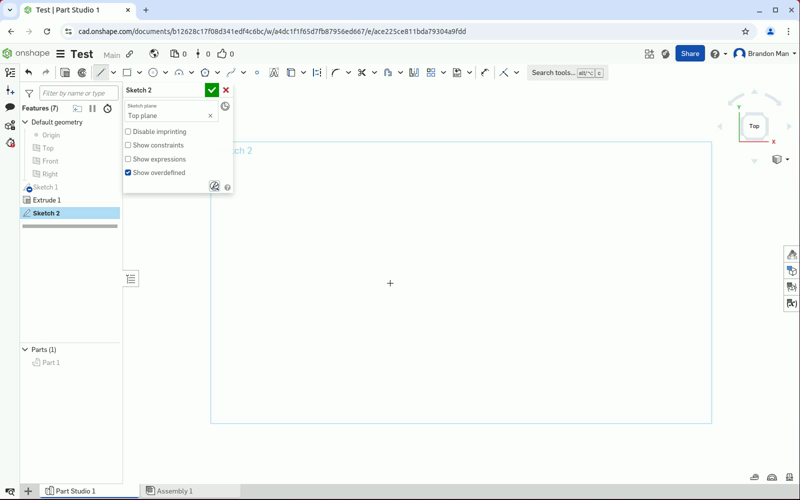
click(390, 282)
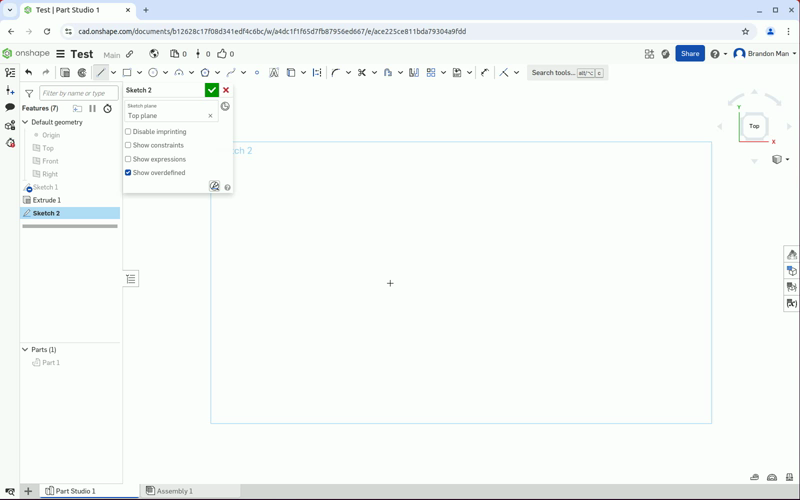
key_up(shift)
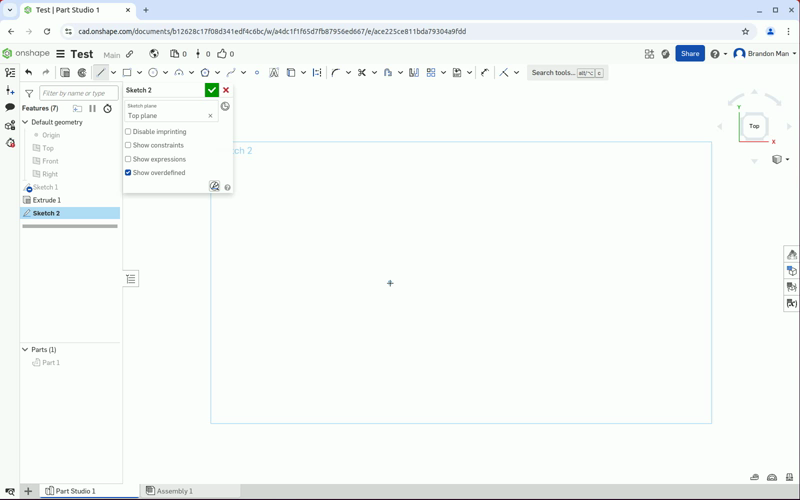
key_down(shift)
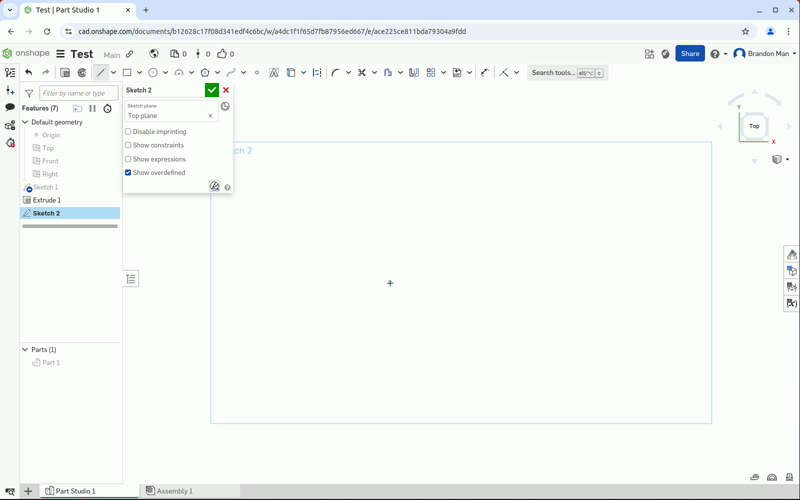
mouse_move(465, 282)
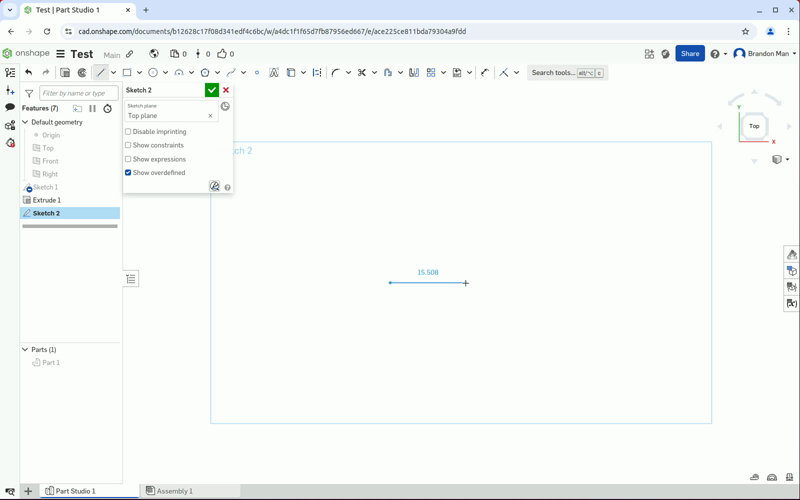
click(465, 282)
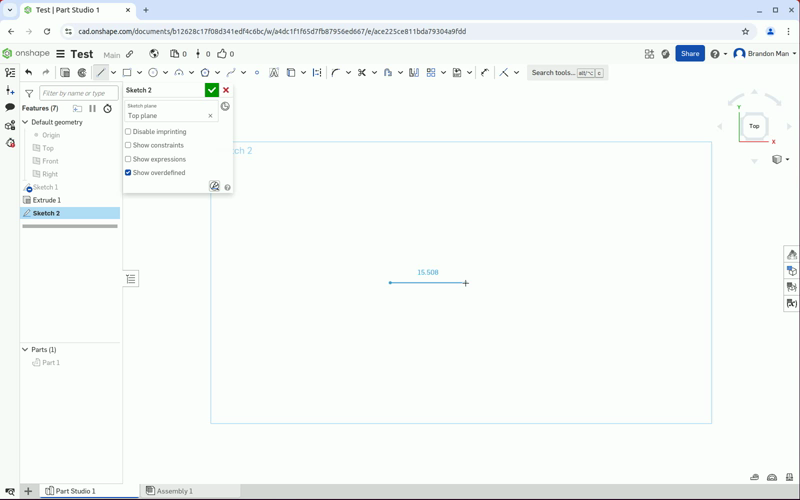
key_up(shift)
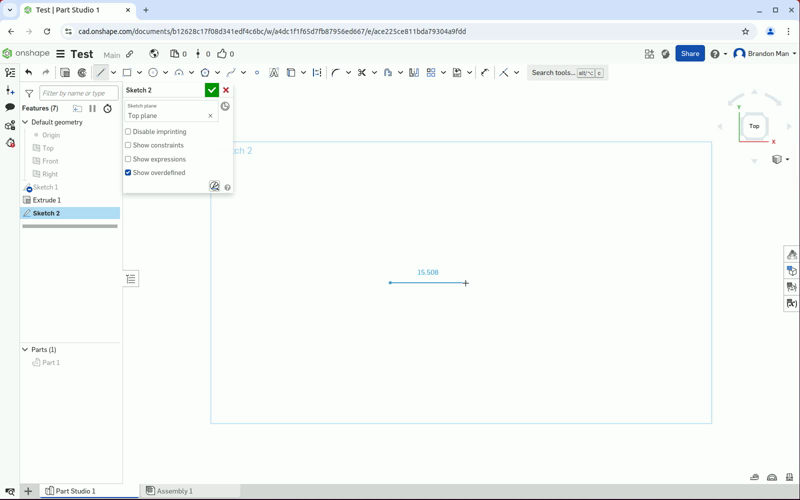
key_down(shift)
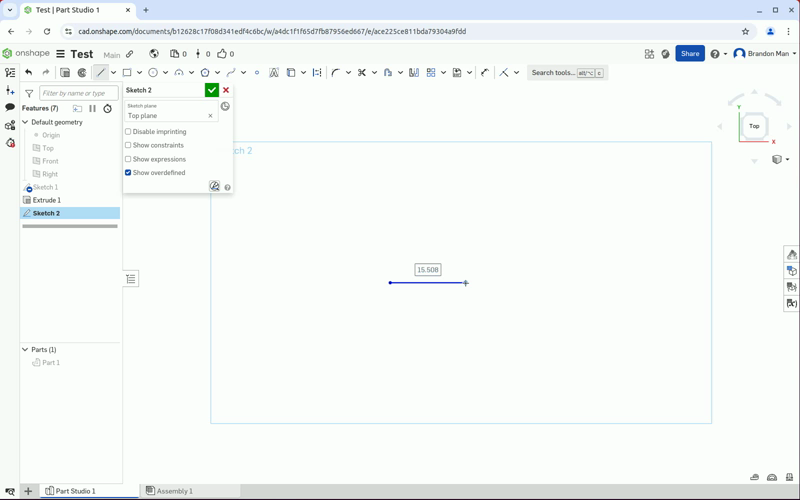
mouse_move(495, 282)
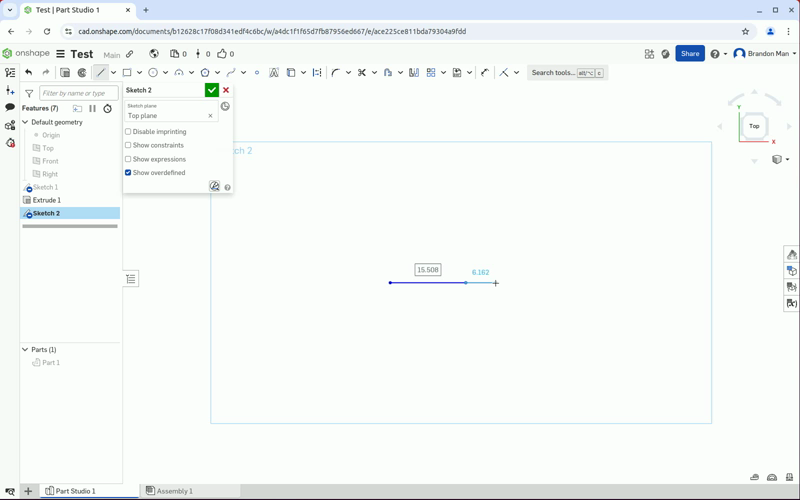
mouse_move(465, 244)
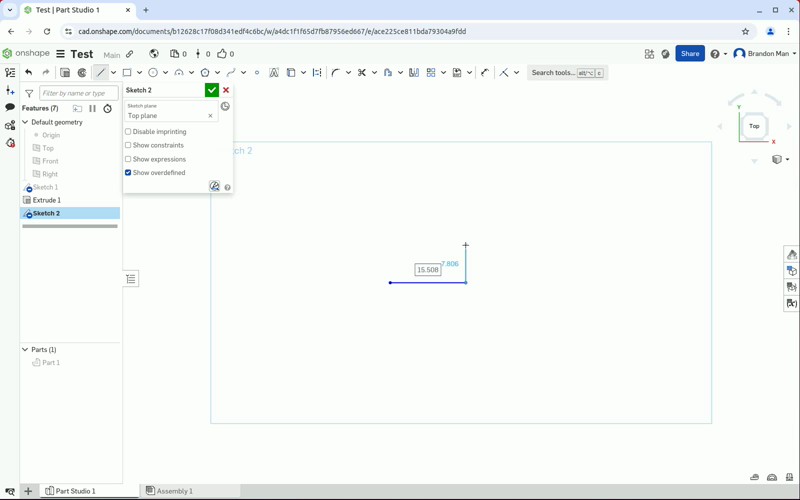
click(465, 244)
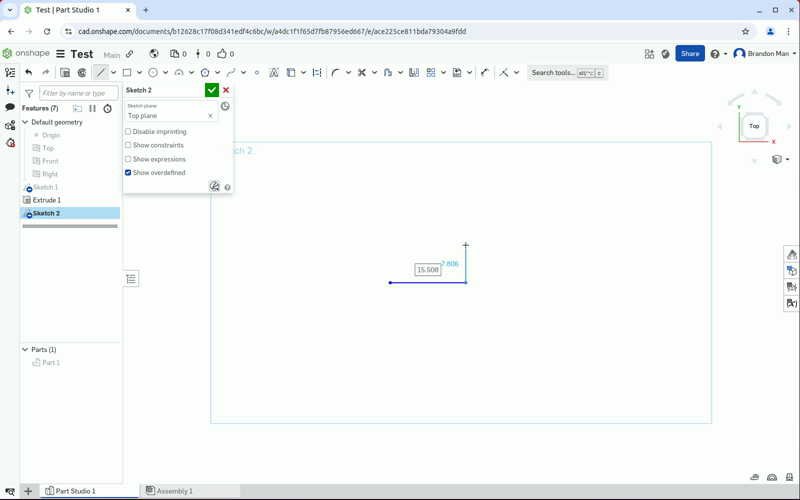
key_up(shift)
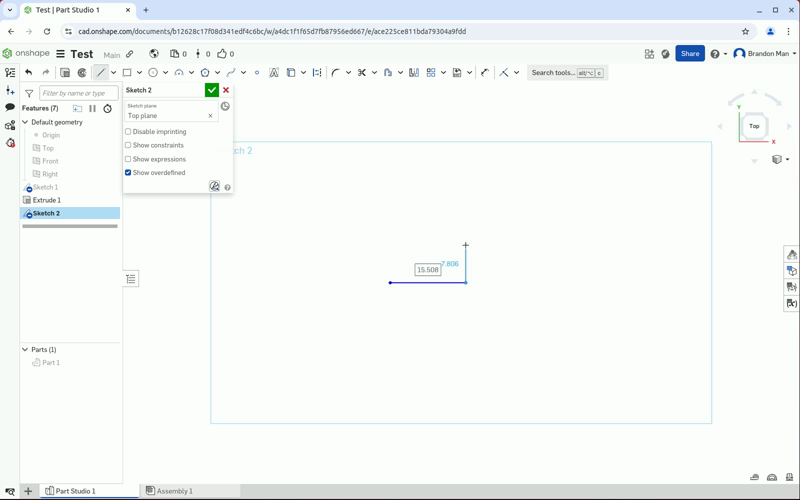
key_down(shift)
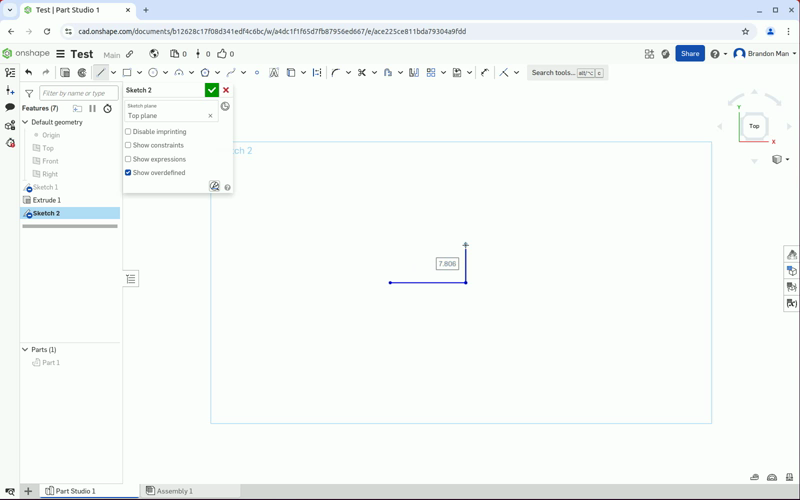
mouse_move(390, 244)
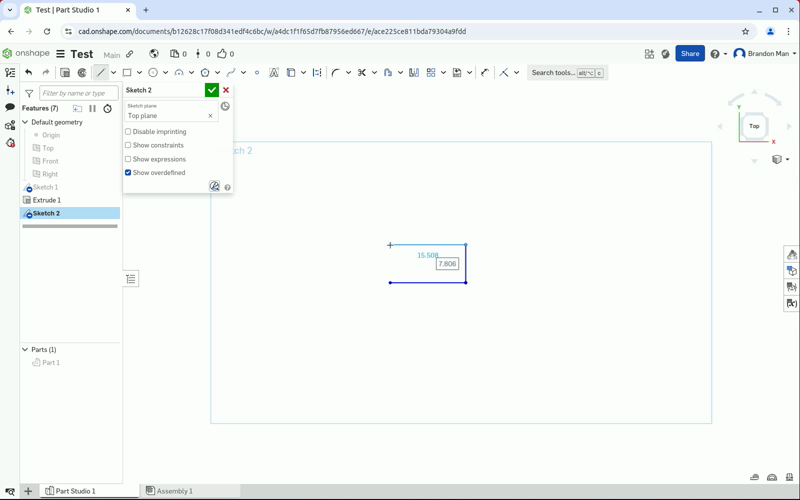
click(390, 244)
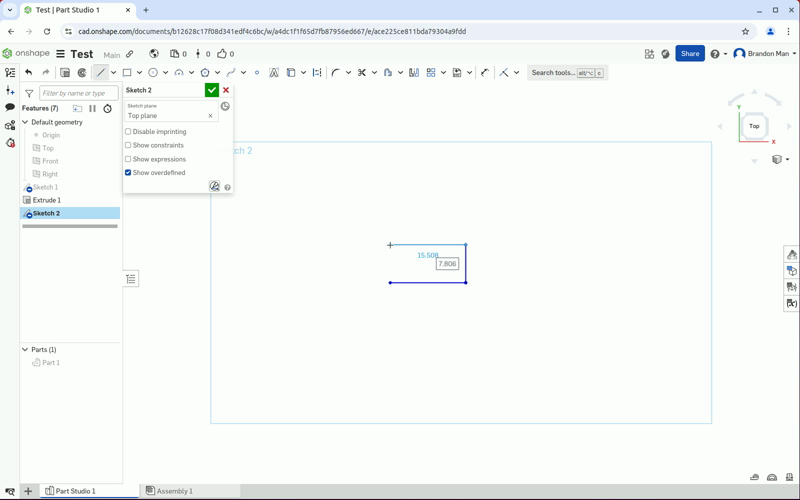
key_up(shift)
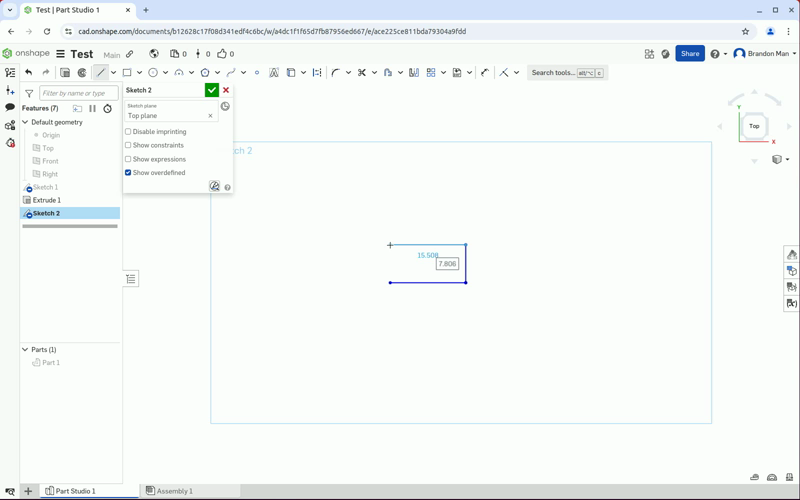
mouse_move(420, 244)
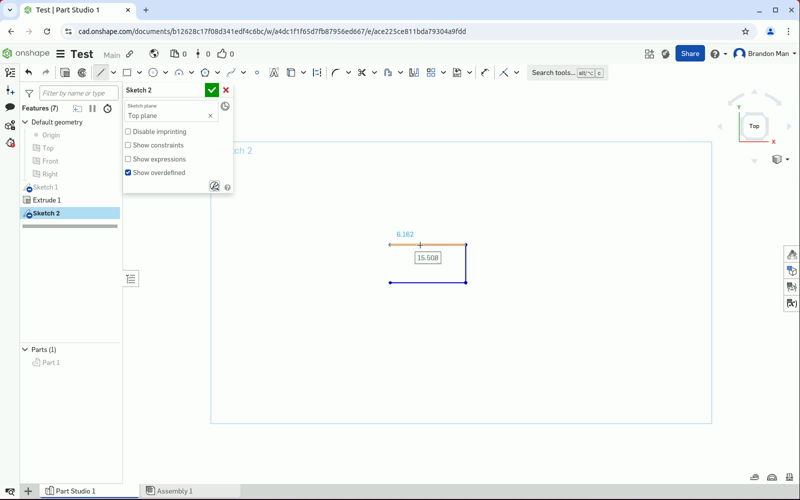
key_down(shift)
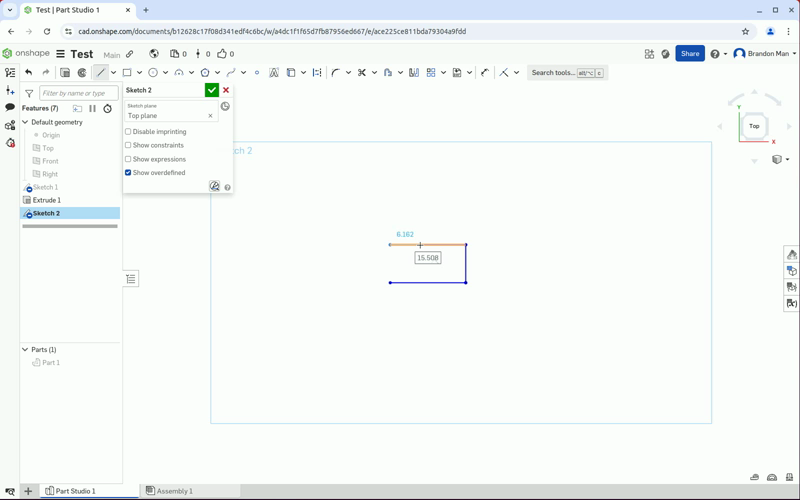
mouse_move(390, 282)
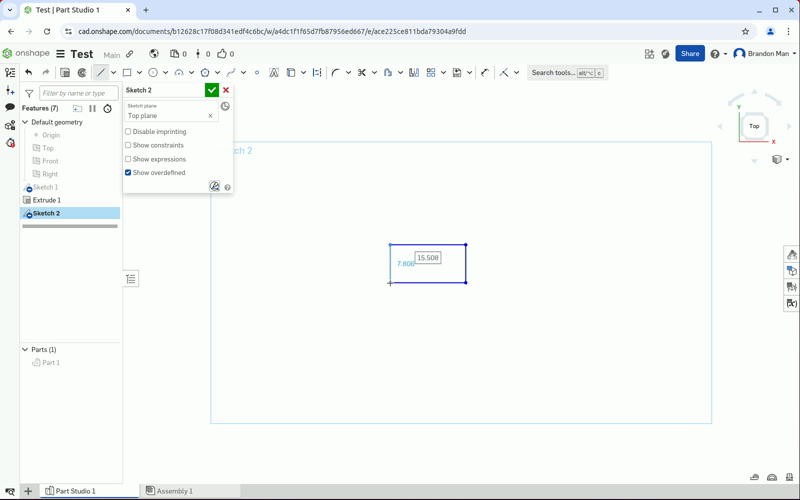
key_up(shift)
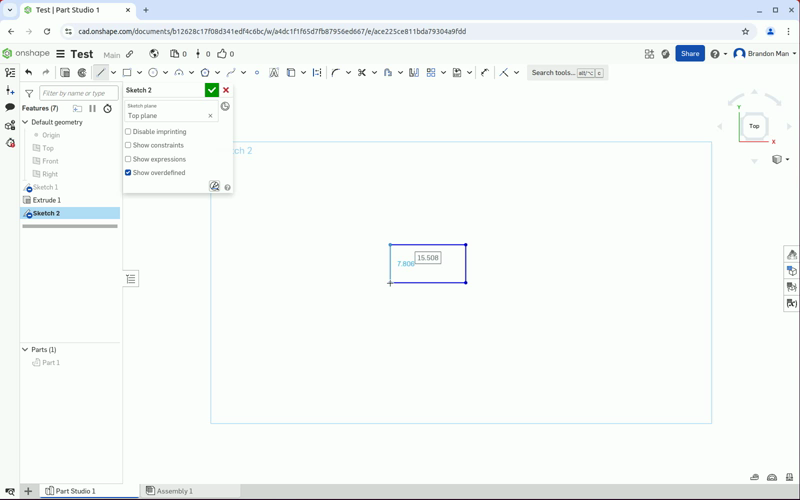
click(390, 282)
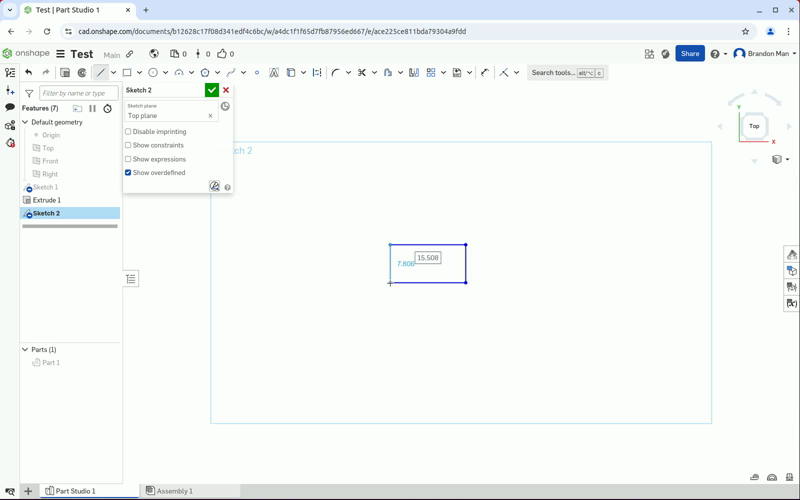
key(esc)
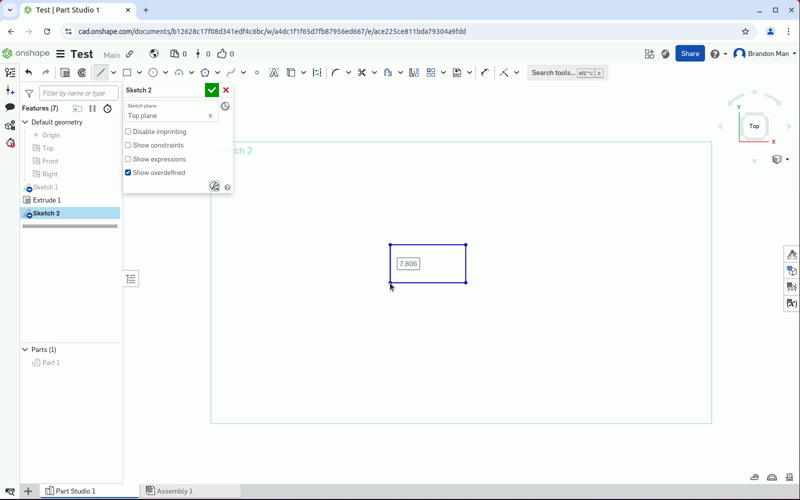
key(c)
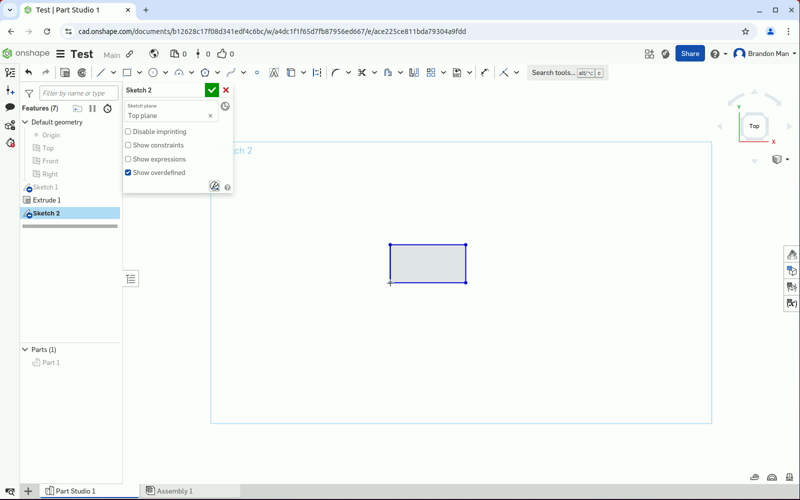
key_down(shift)
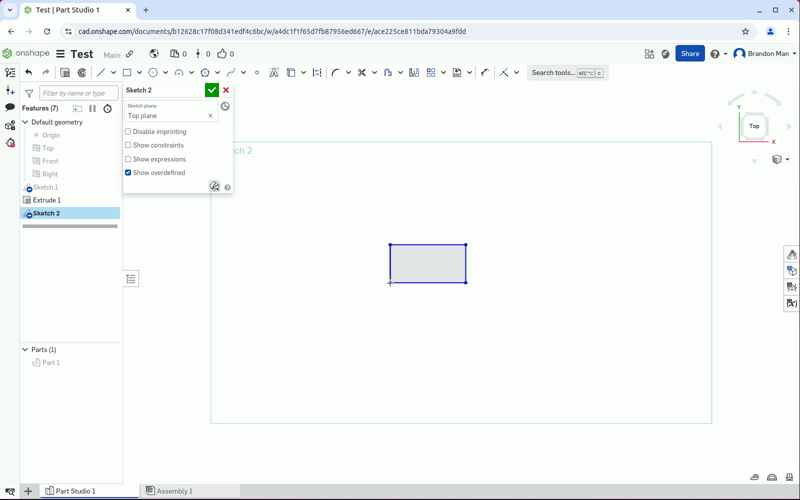
mouse_move(428, 264)
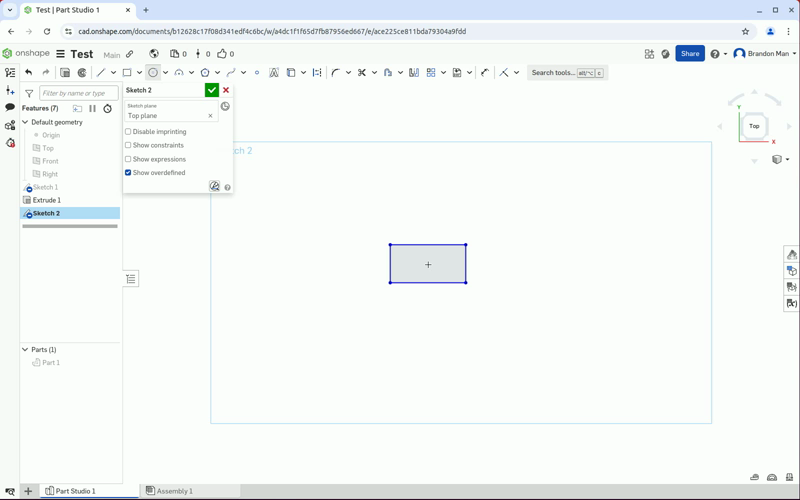
click(428, 264)
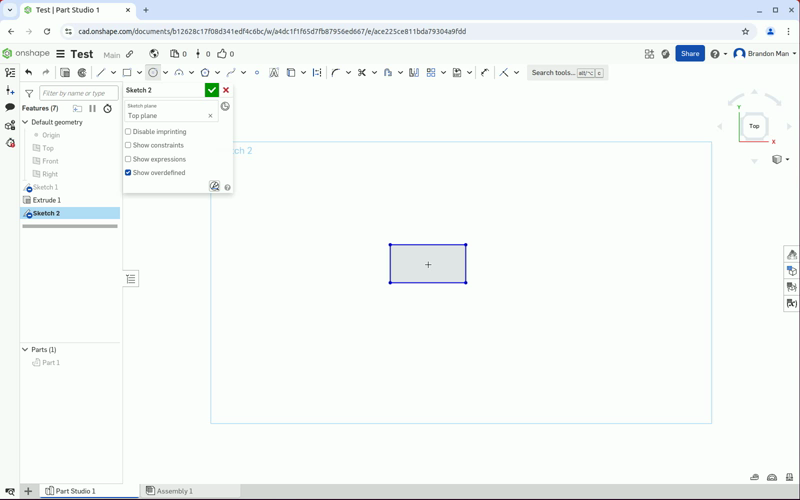
key_up(shift)
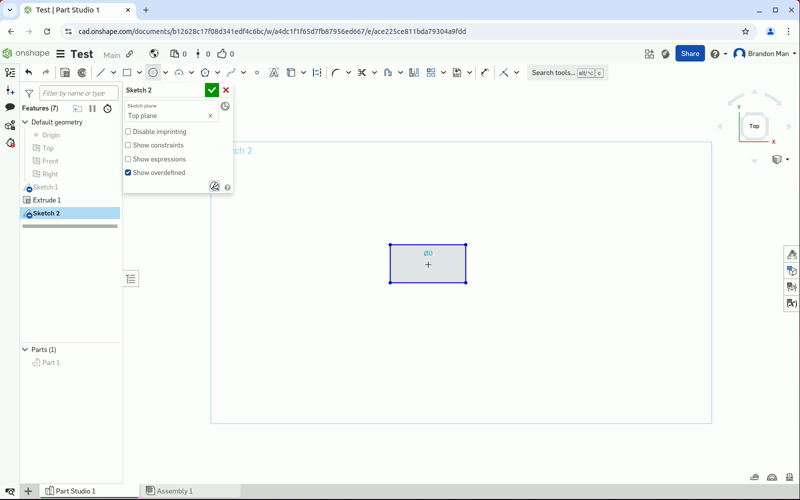
mouse_move(437, 264)
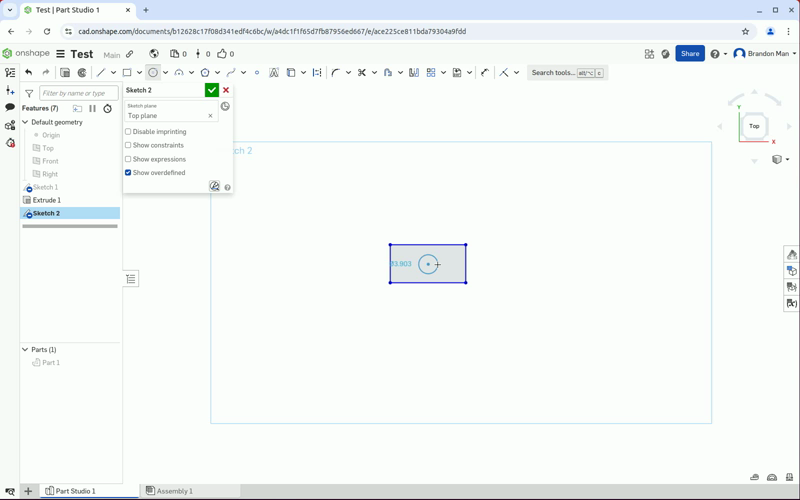
click(437, 264)
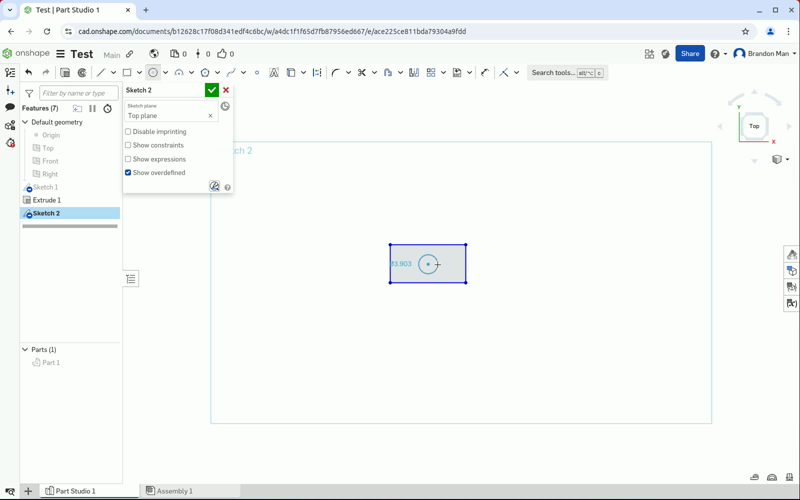
key(esc)
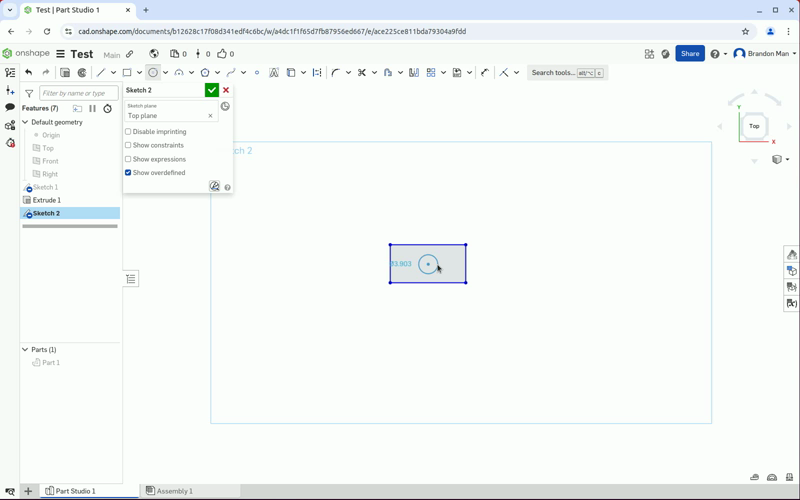
mouse_move(404, 262)
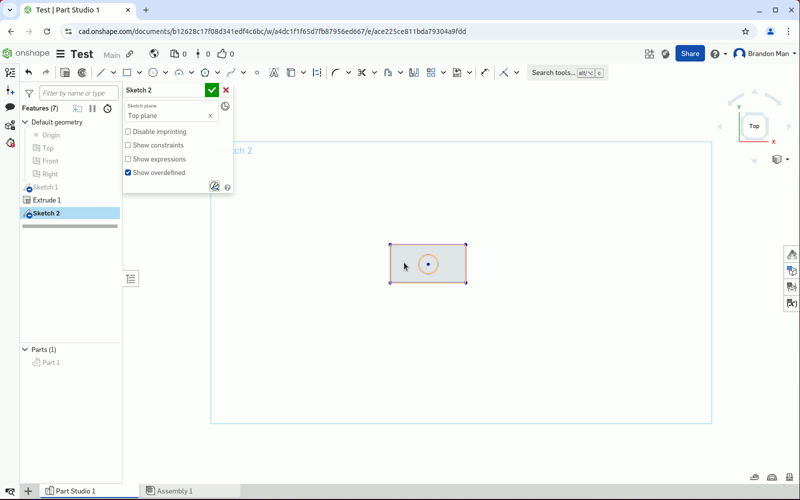
click(404, 262)
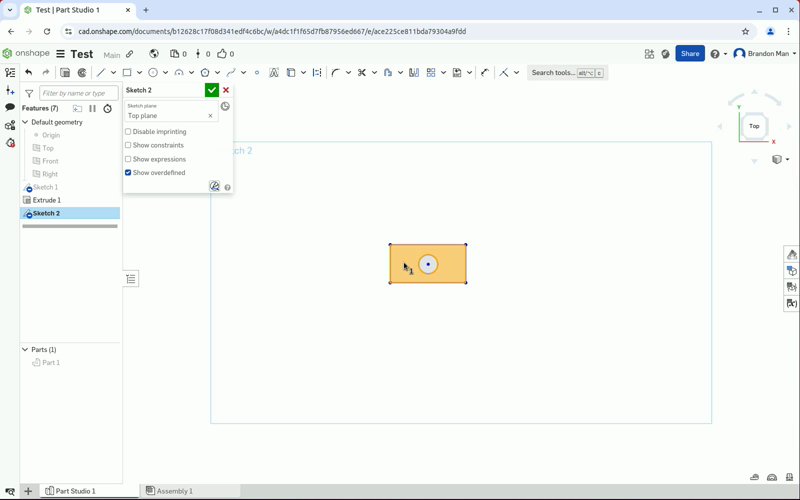
mouse_move(73, 352)
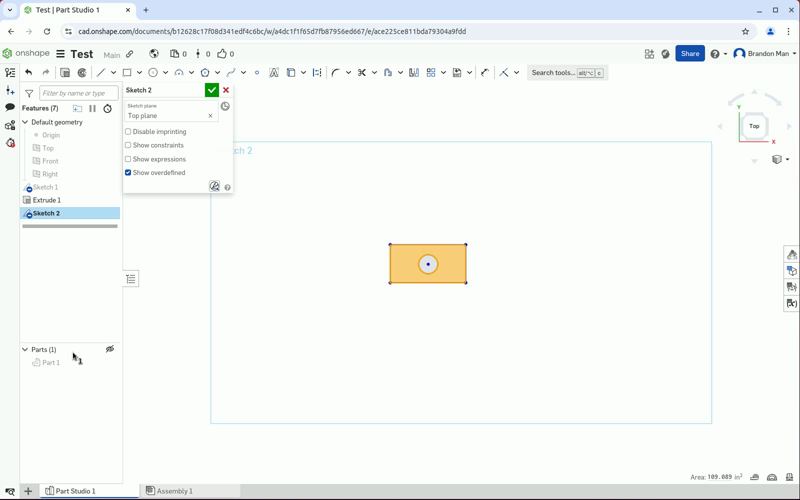
key(shift+y)
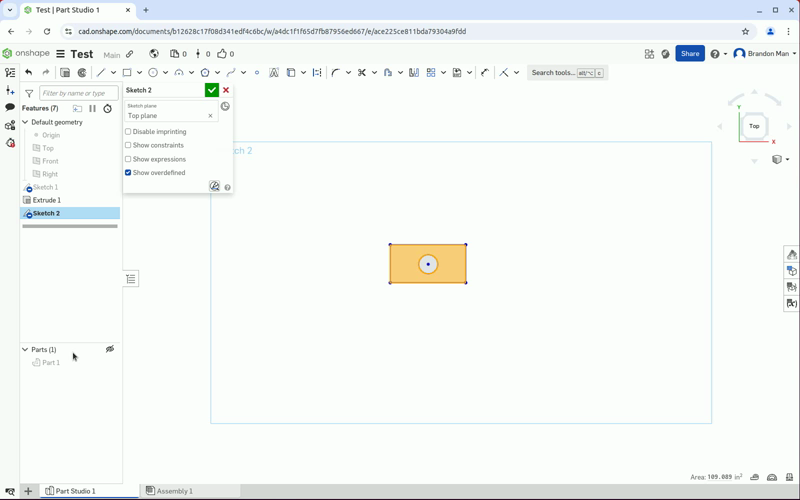
key(shift+e)
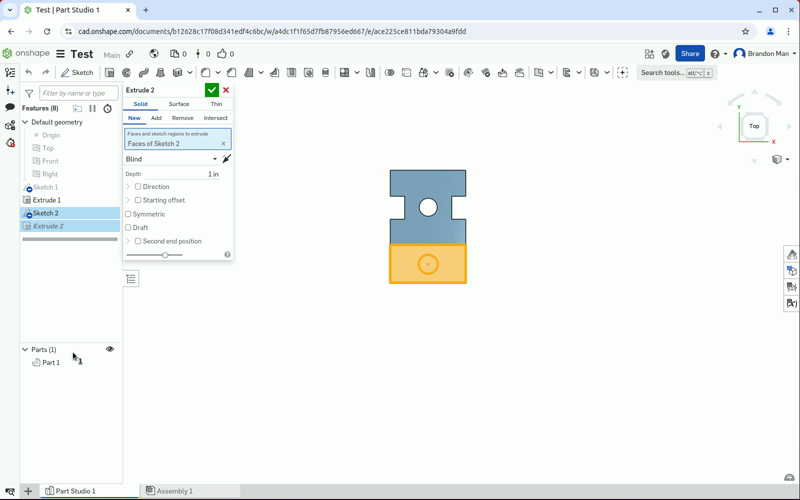
mouse_move(143, 106)
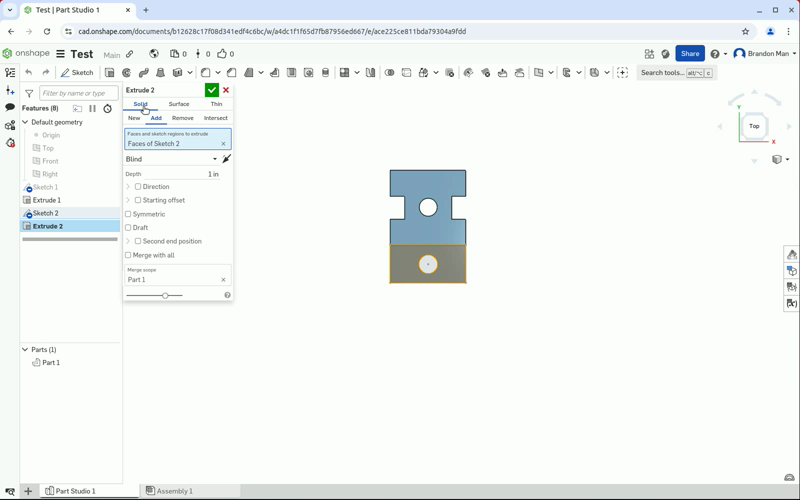
click(143, 106)
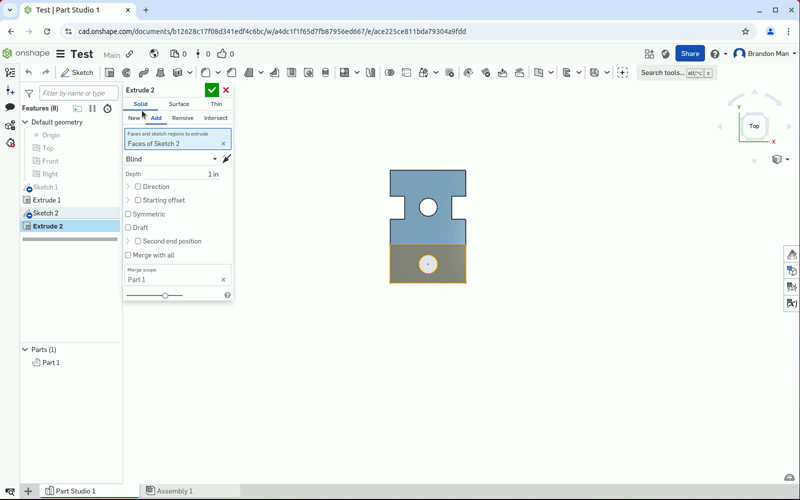
mouse_move(137, 120)
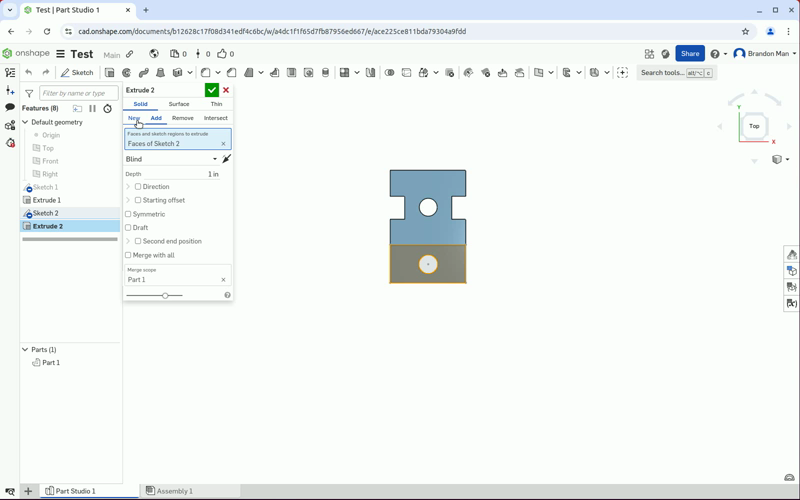
click(137, 120)
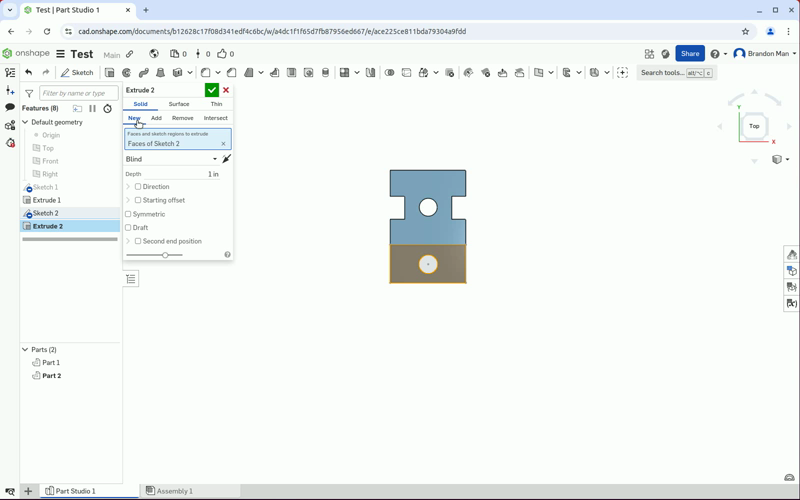
key(tab, 4)
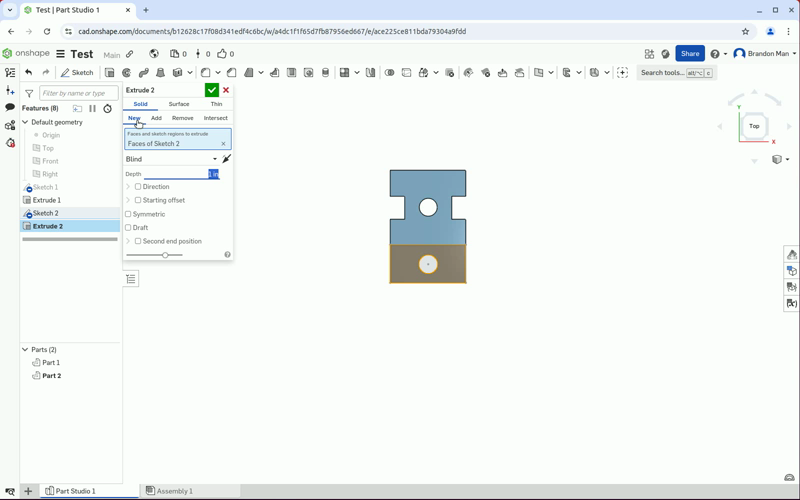
text(3.851)
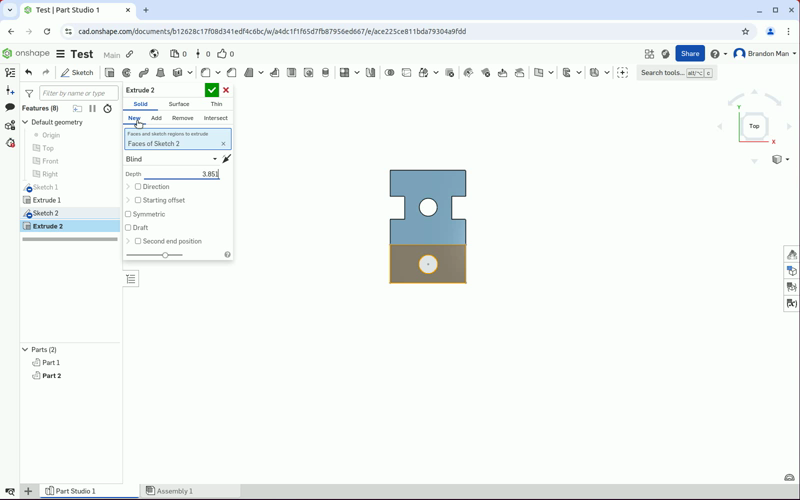
key(enter)
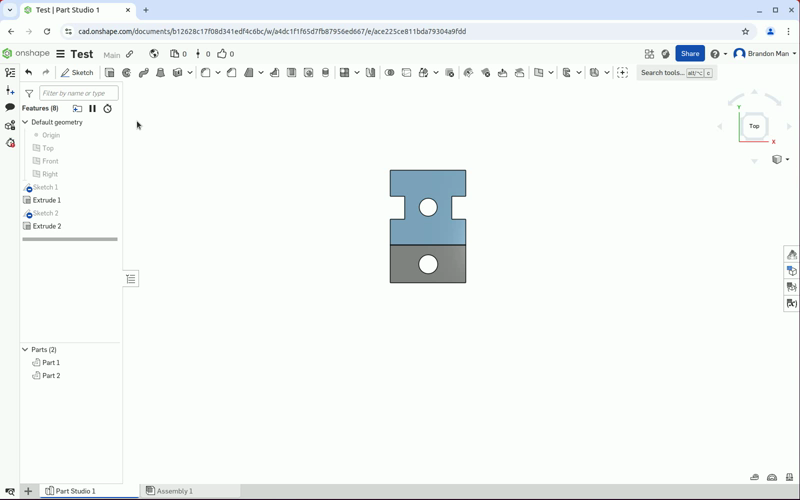
key(shift+h)
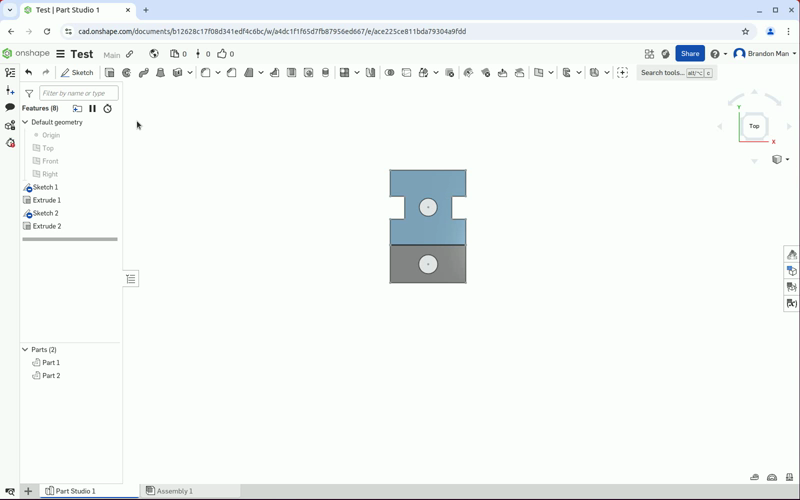
key(shift+h)
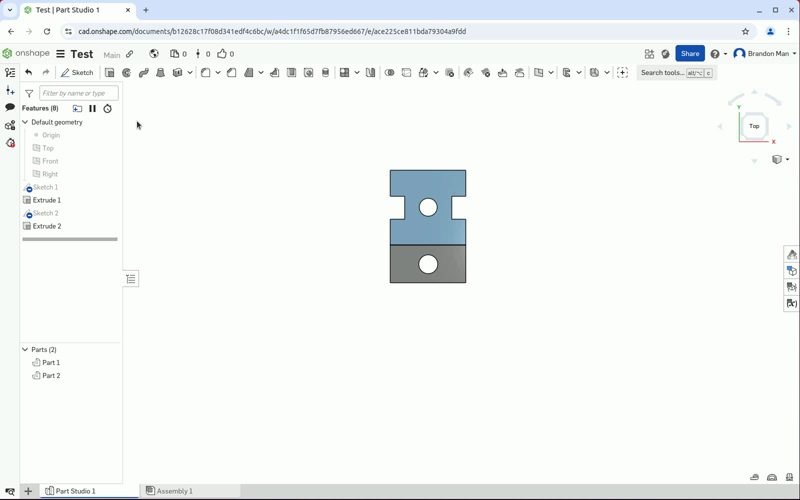
mouse_move(73, 189)
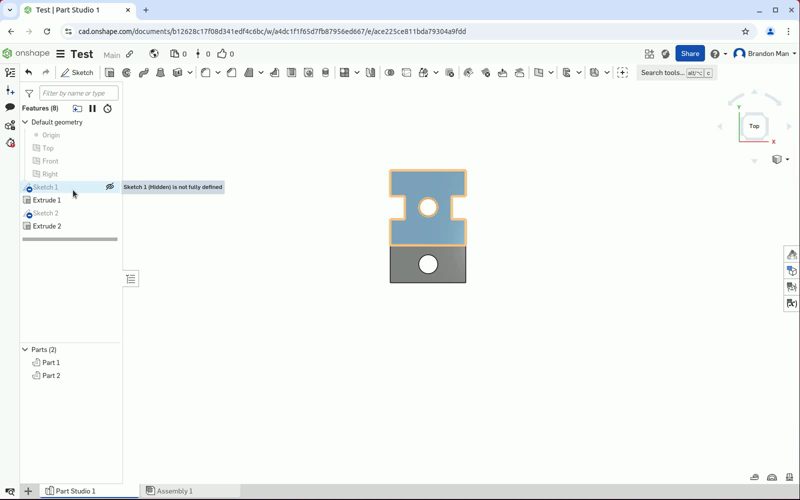
click(73, 189)
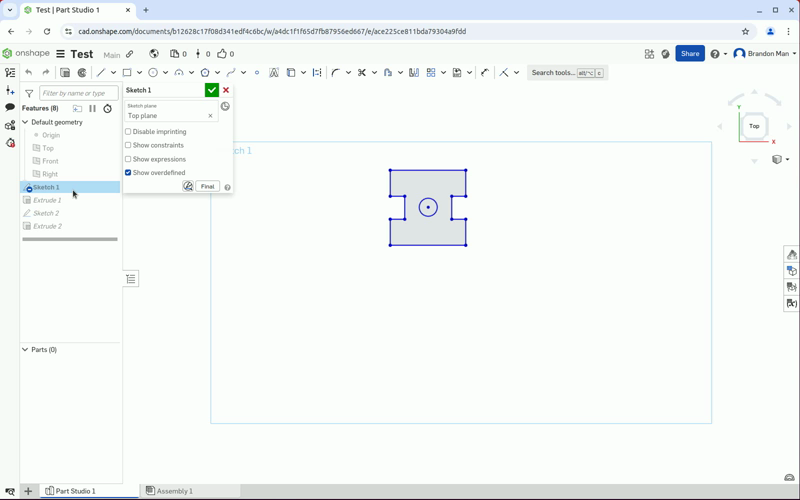
mouse_move(229, 92)
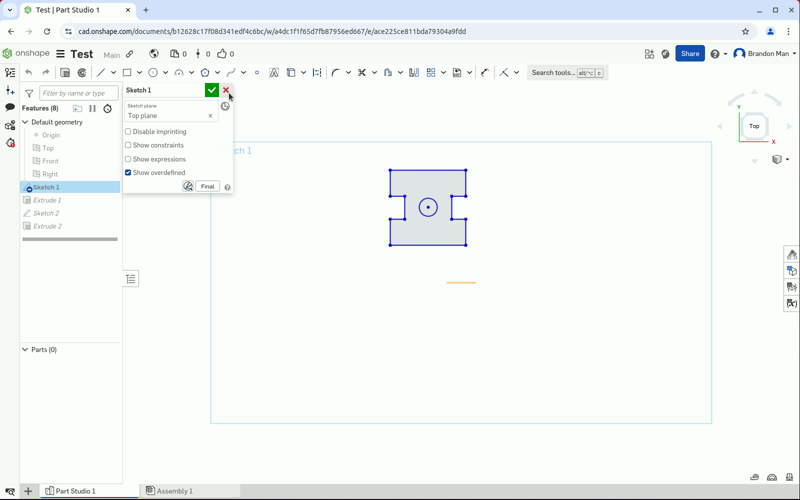
click(229, 92)
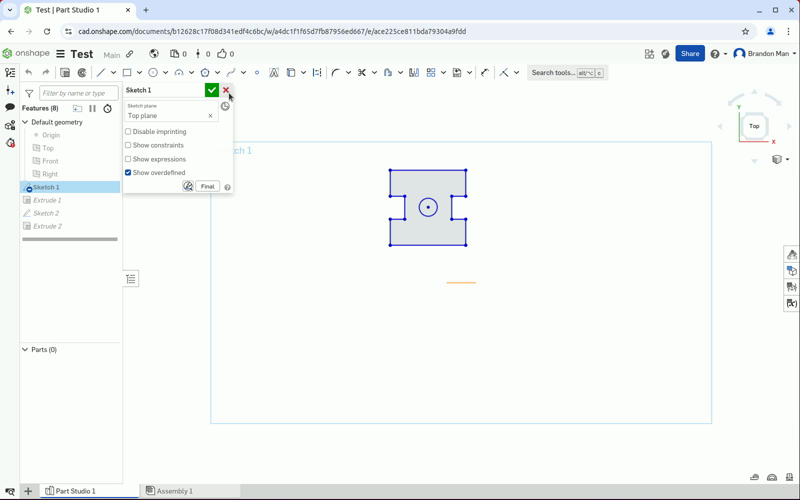
key(shift+s)
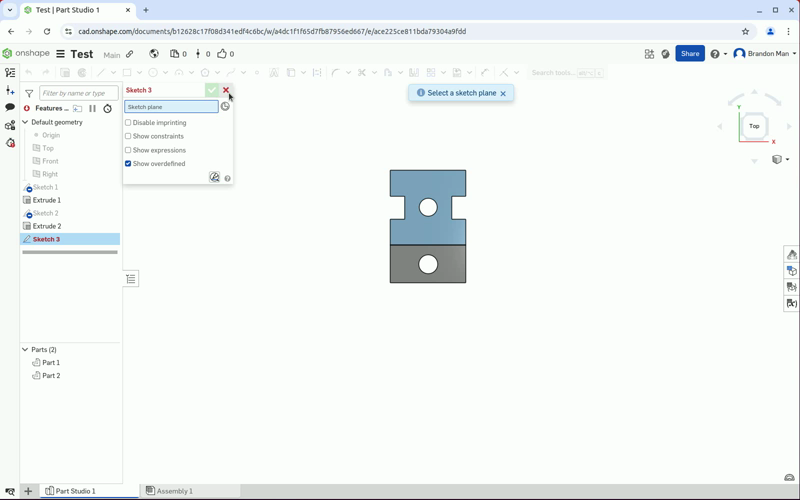
mouse_move(73, 150)
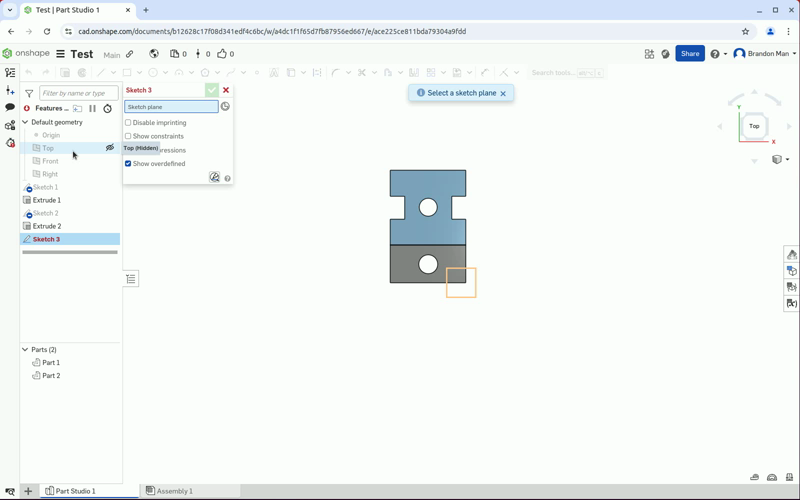
click(73, 150)
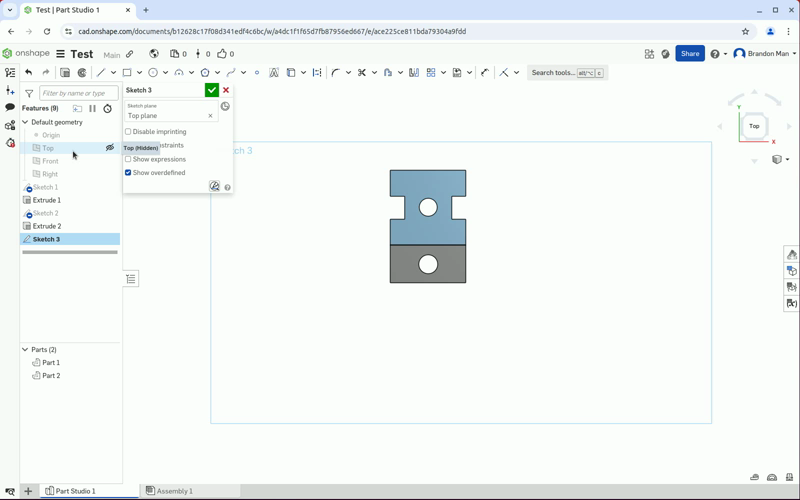
mouse_move(73, 352)
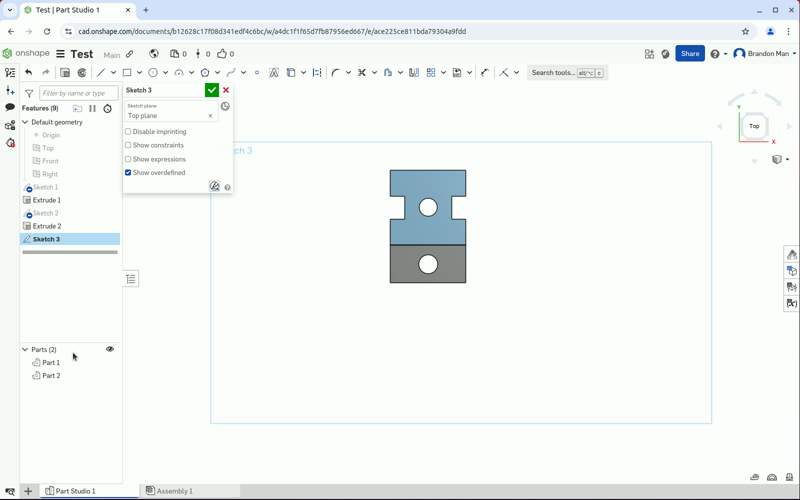
key(y)
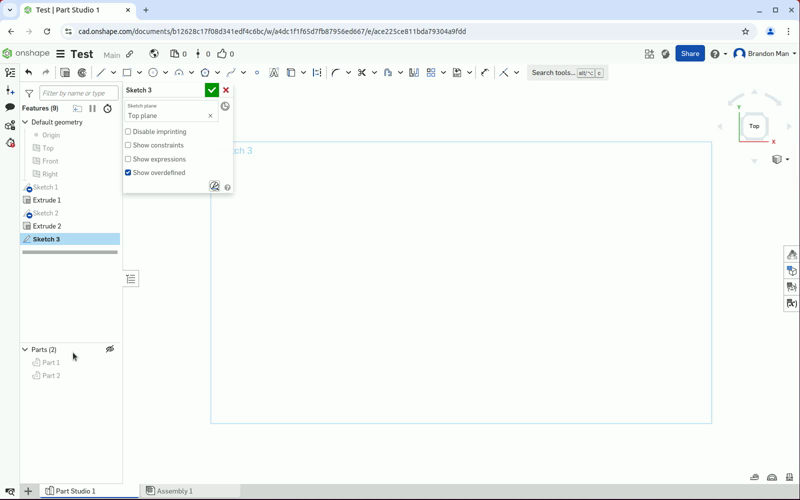
key(l)
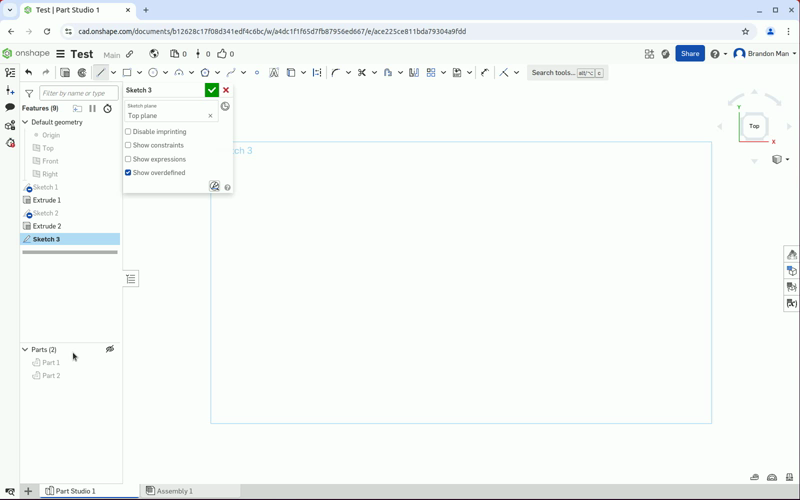
key_down(shift)
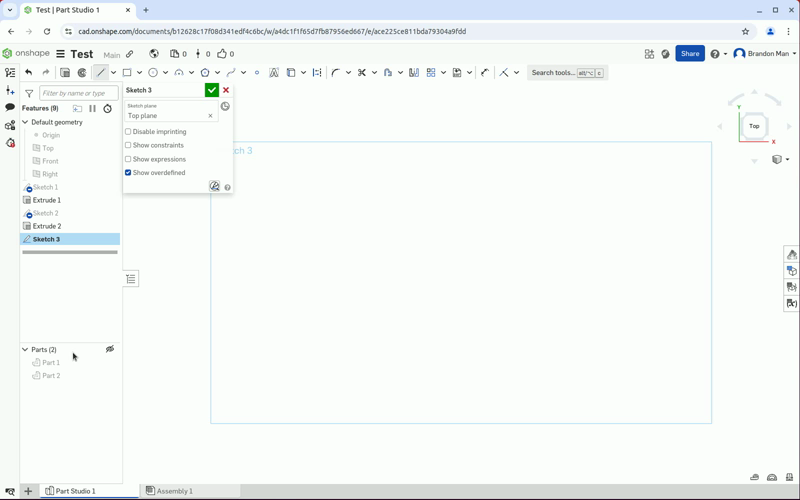
mouse_move(390, 218)
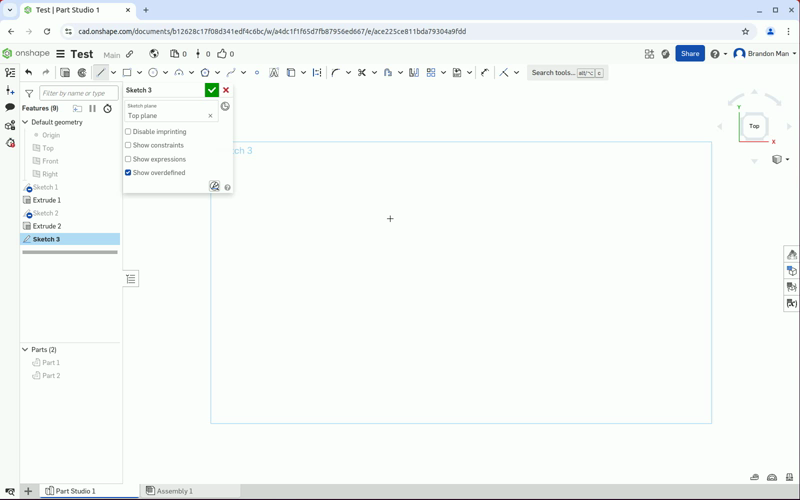
click(390, 218)
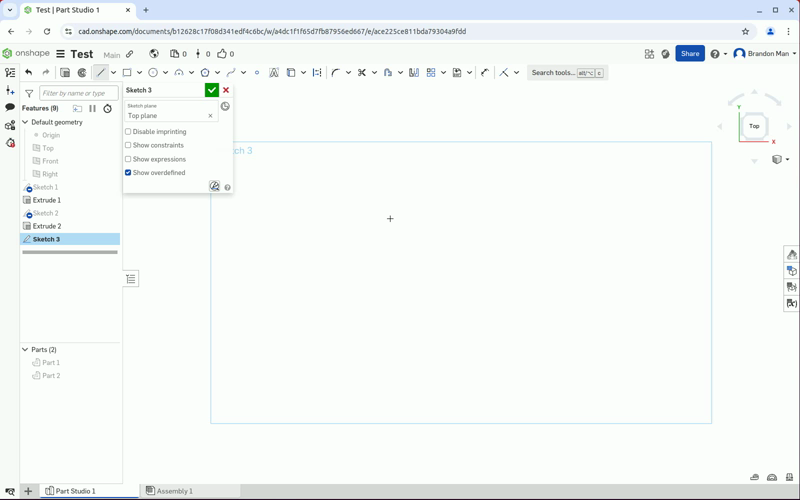
key_up(shift)
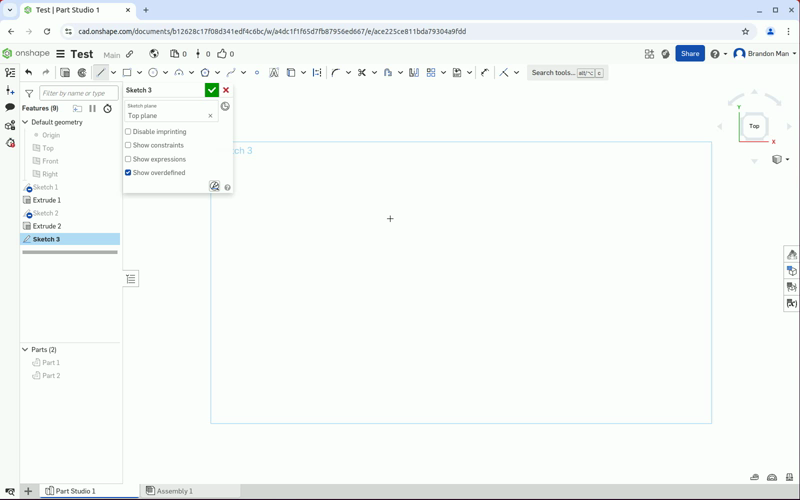
key_down(shift)
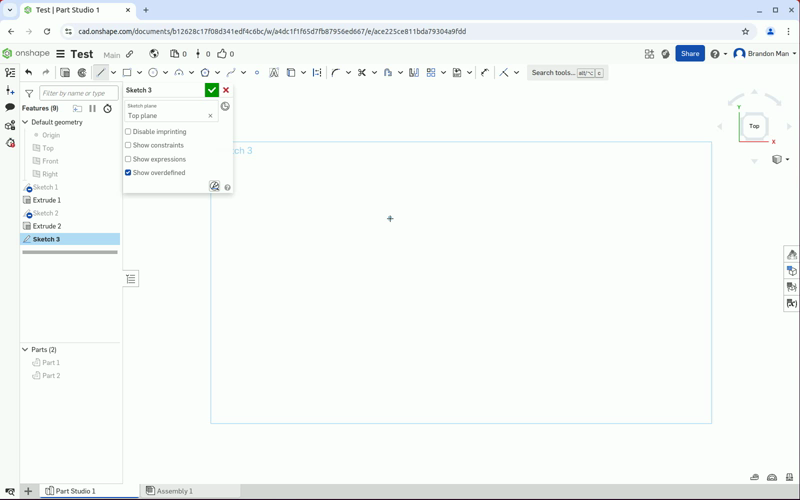
mouse_move(420, 218)
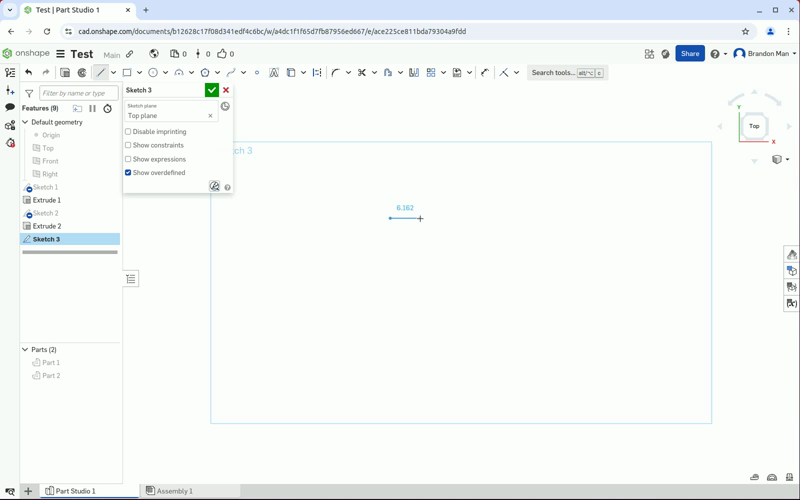
mouse_move(404, 218)
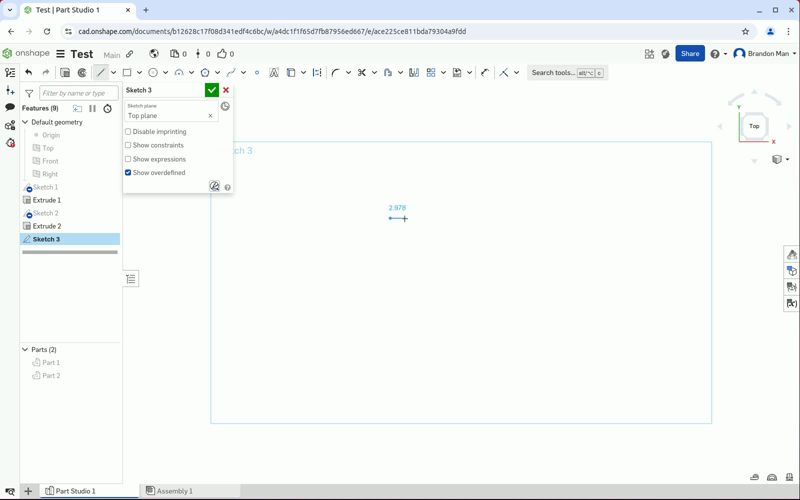
click(404, 218)
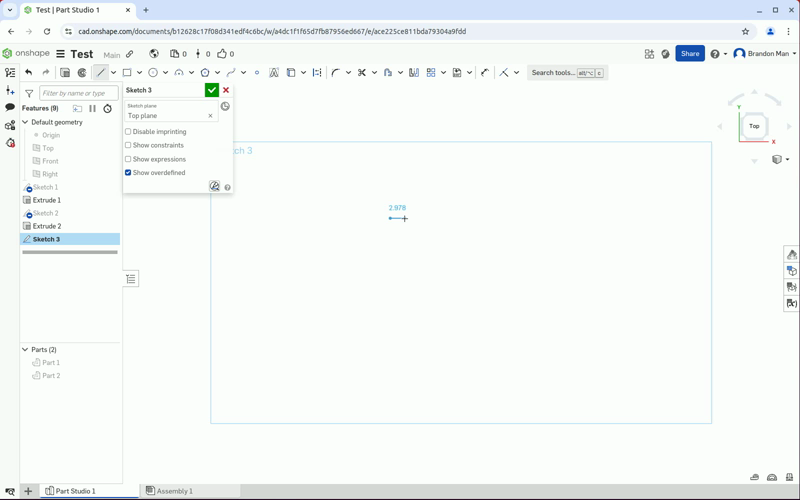
key_up(shift)
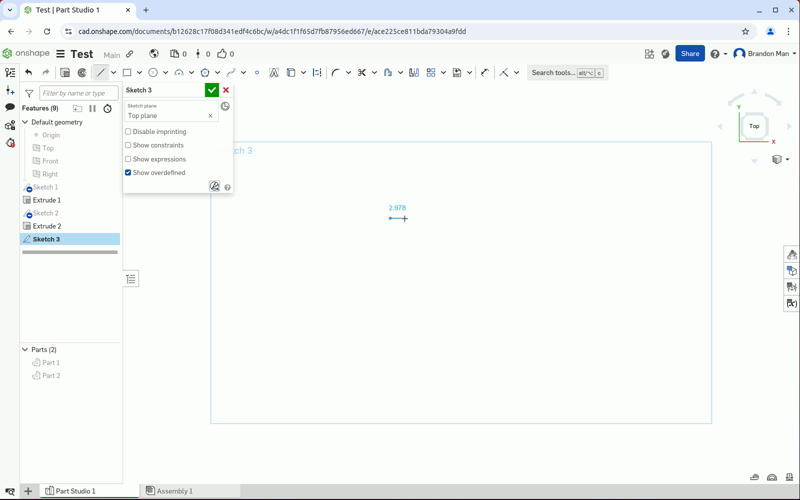
key_down(shift)
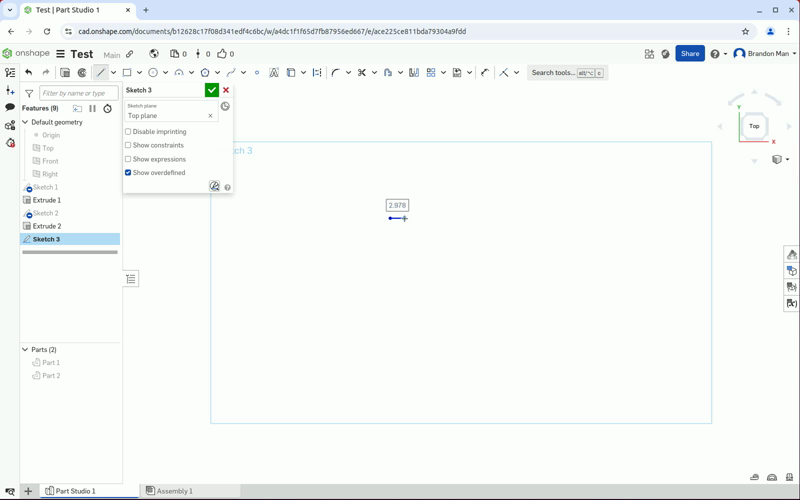
mouse_move(434, 218)
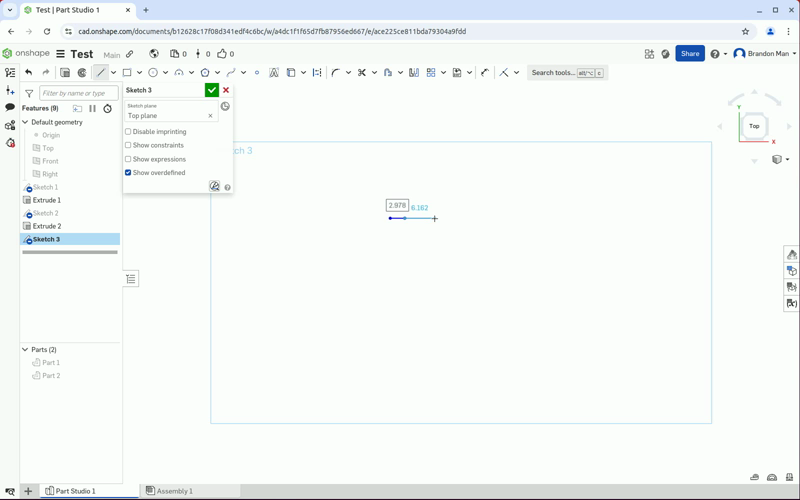
mouse_move(404, 195)
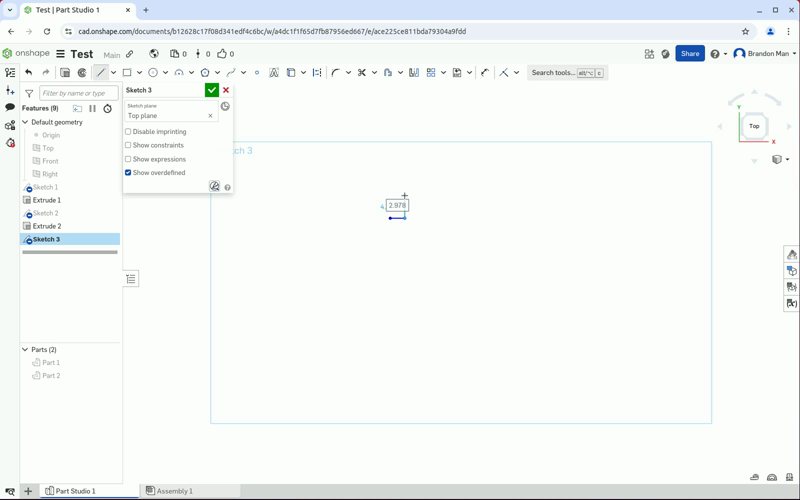
click(404, 195)
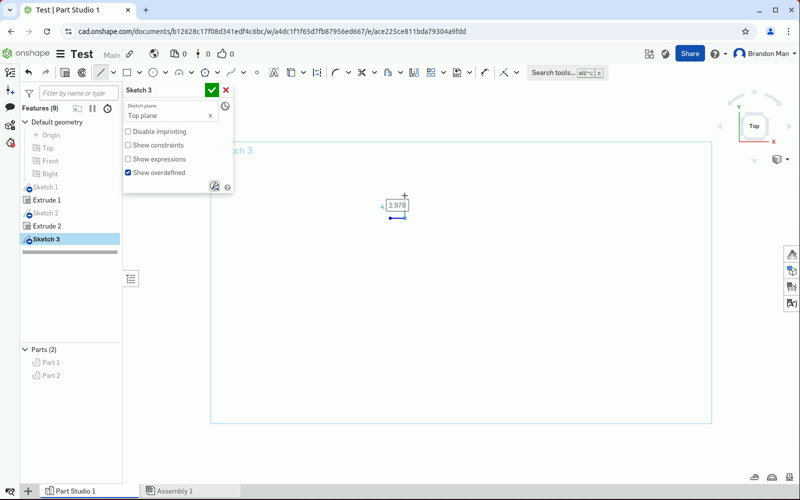
key_up(shift)
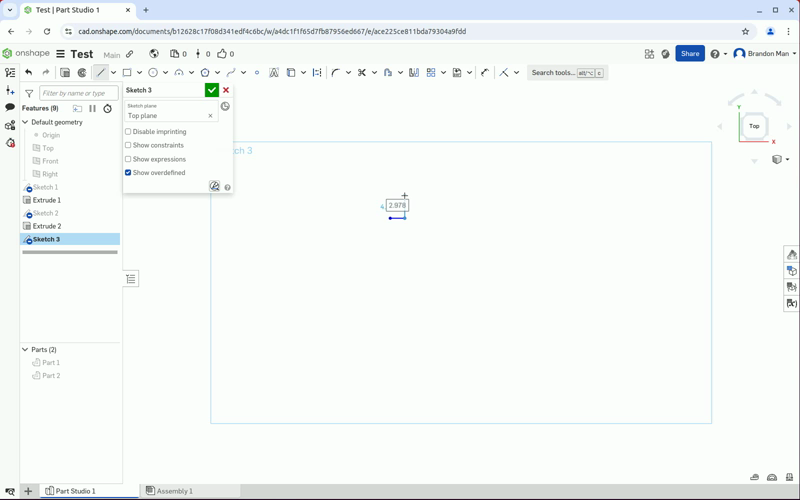
key_down(shift)
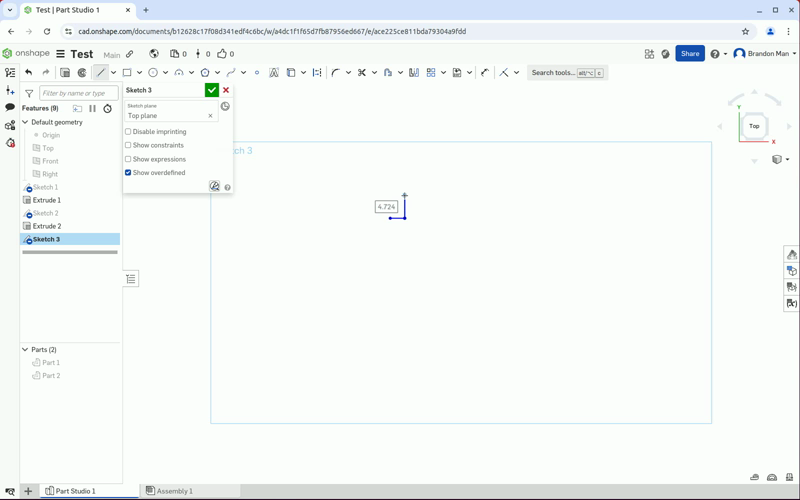
mouse_move(434, 195)
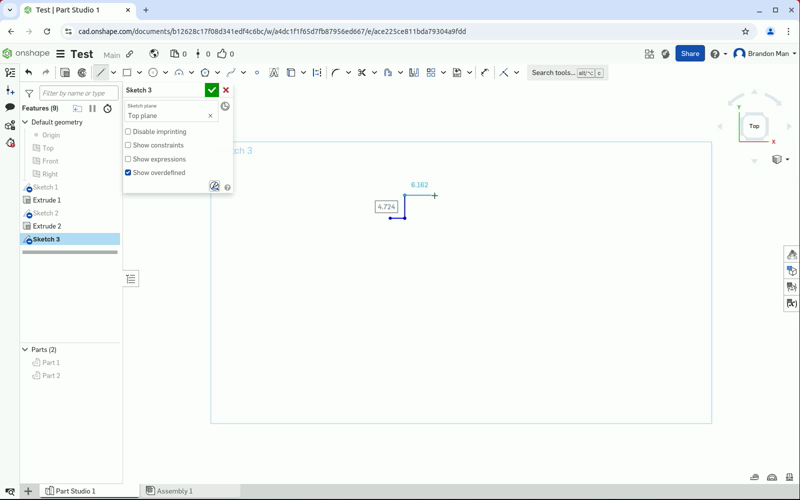
mouse_move(390, 195)
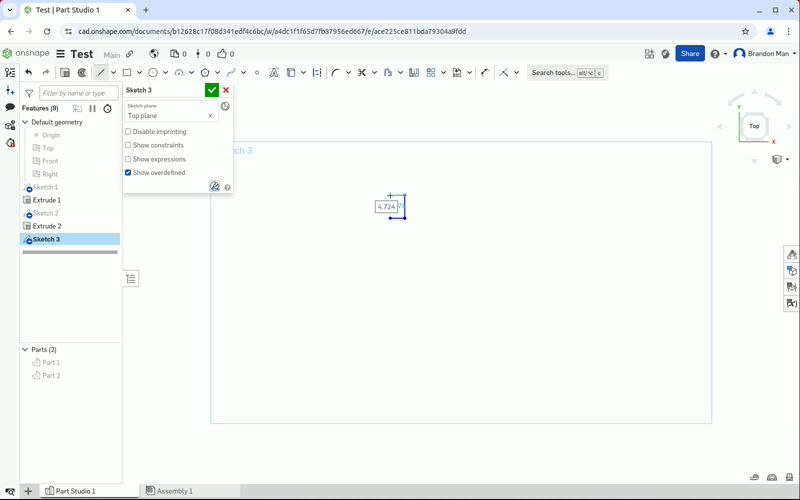
click(390, 195)
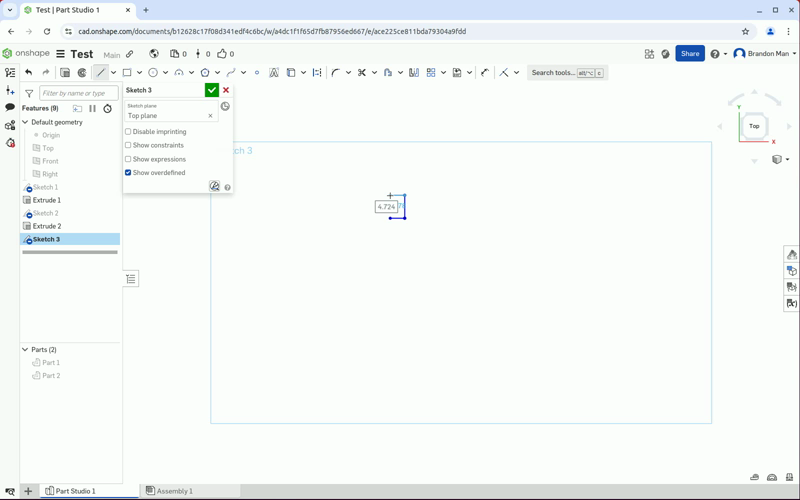
key_up(shift)
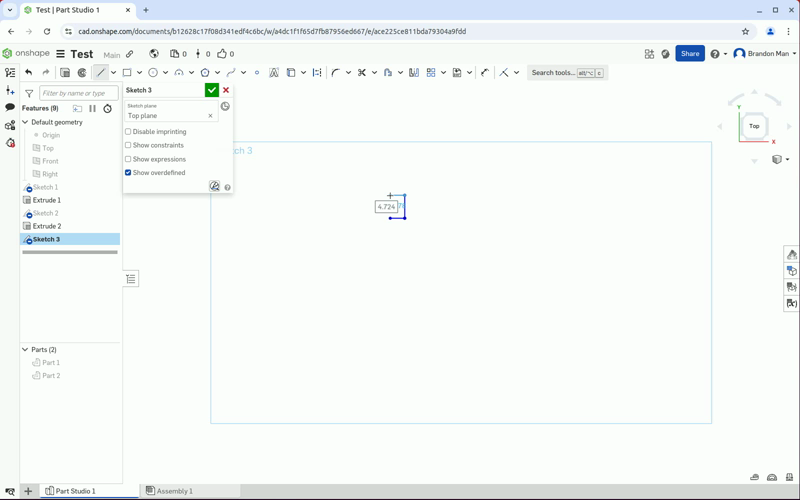
mouse_move(420, 195)
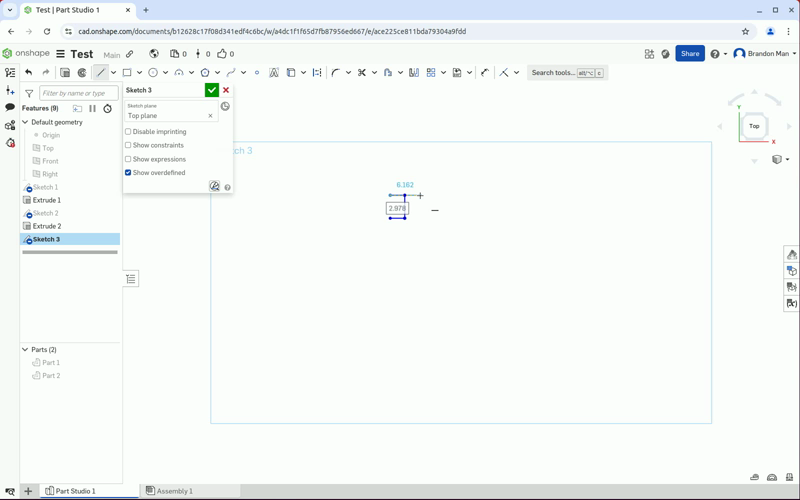
key_down(shift)
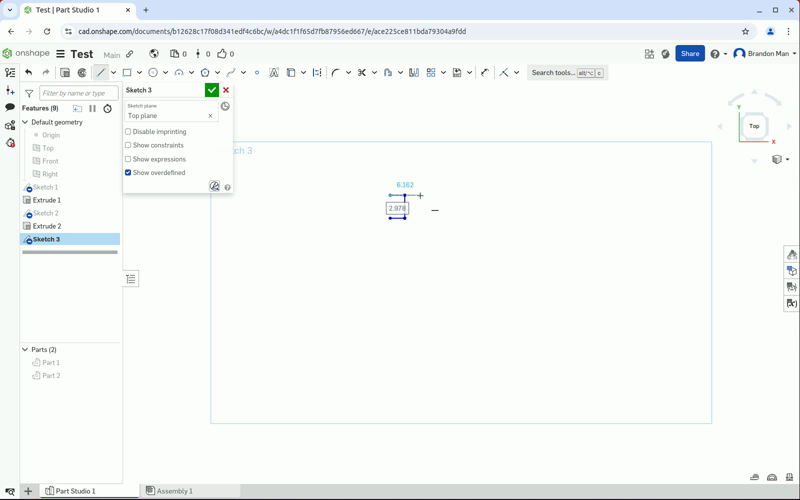
mouse_move(390, 218)
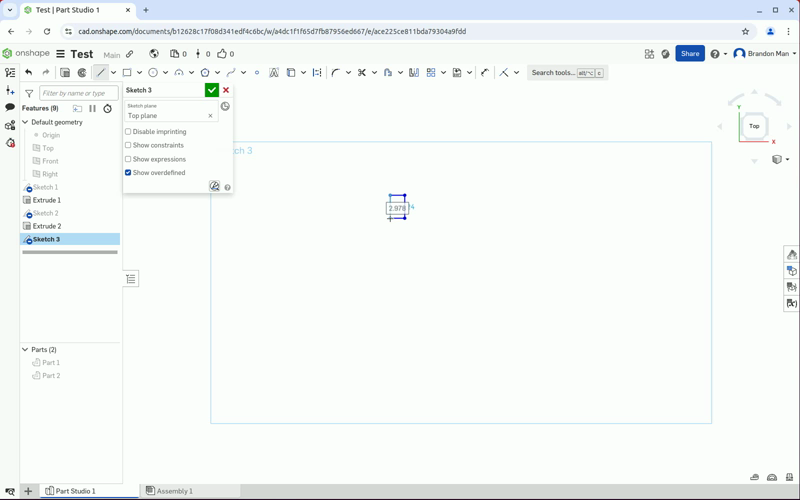
key_up(shift)
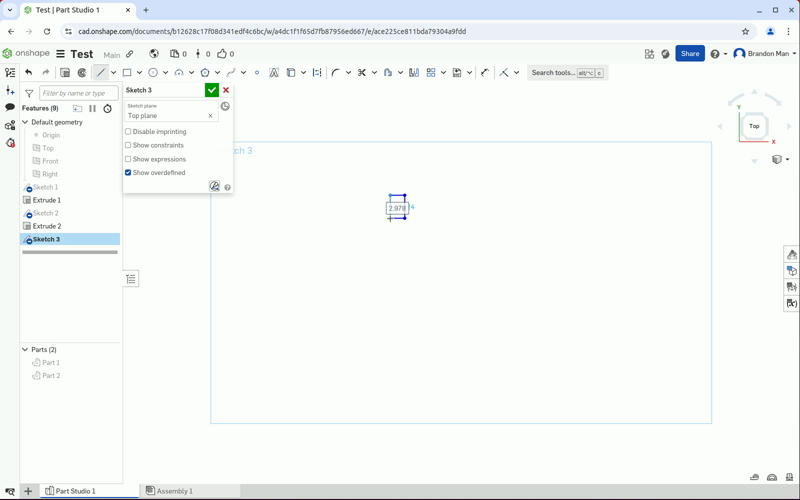
click(390, 218)
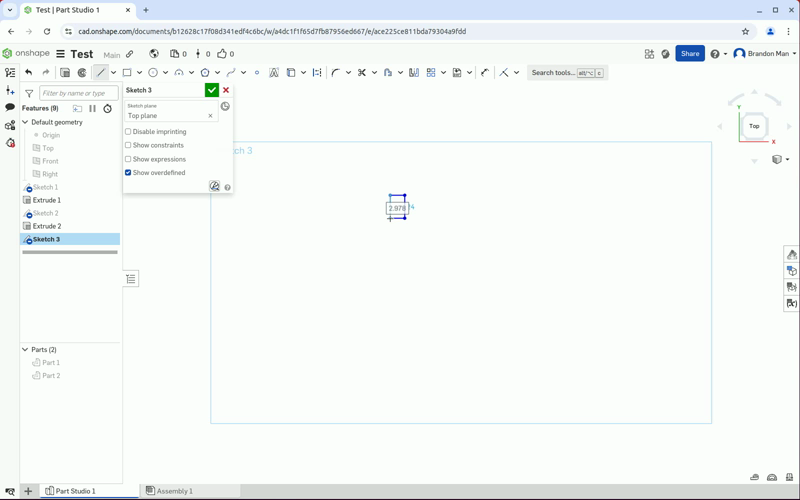
key(esc)
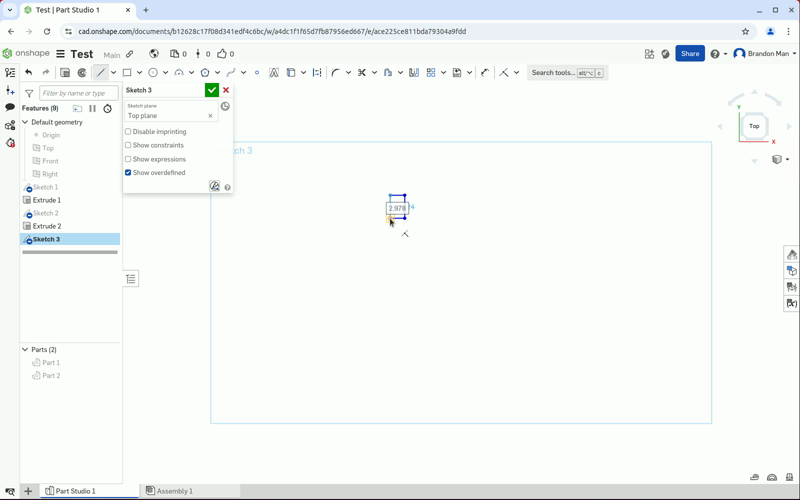
mouse_move(403, 213)
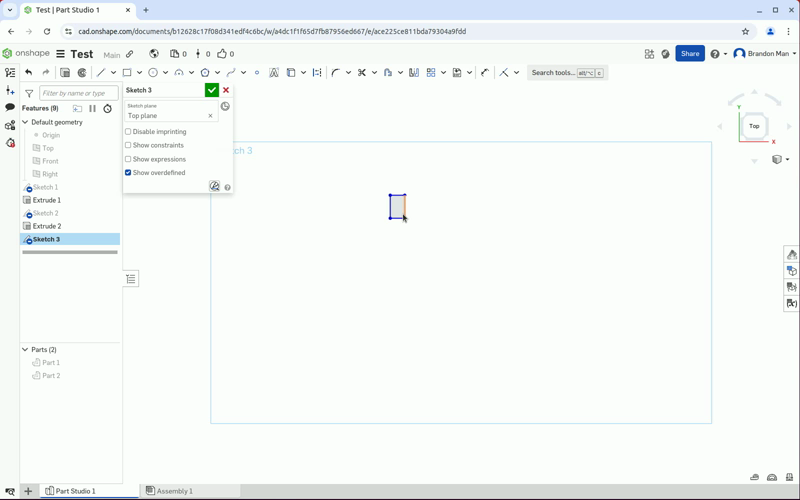
scroll(6)
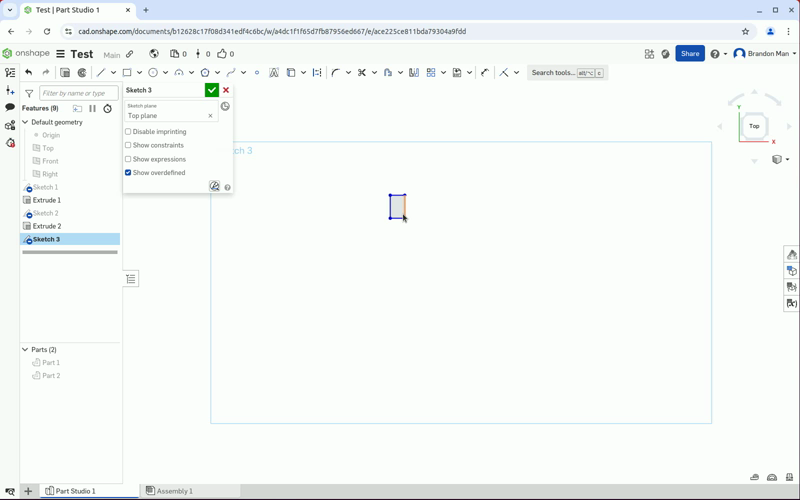
scroll(6)
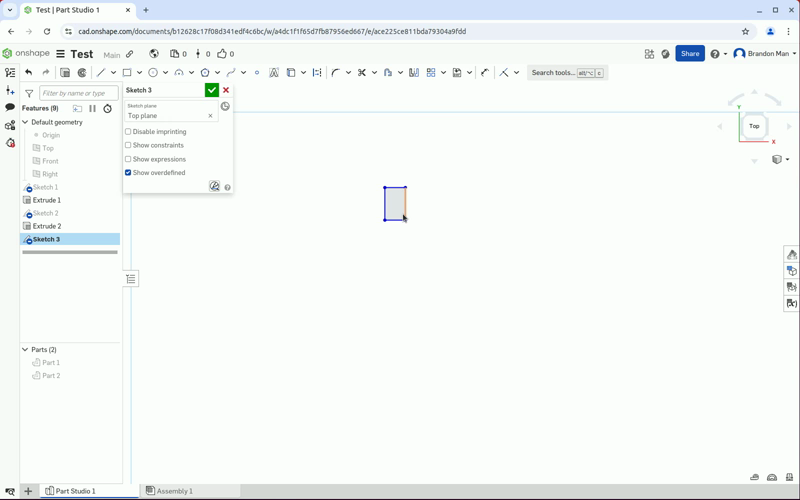
scroll(6)
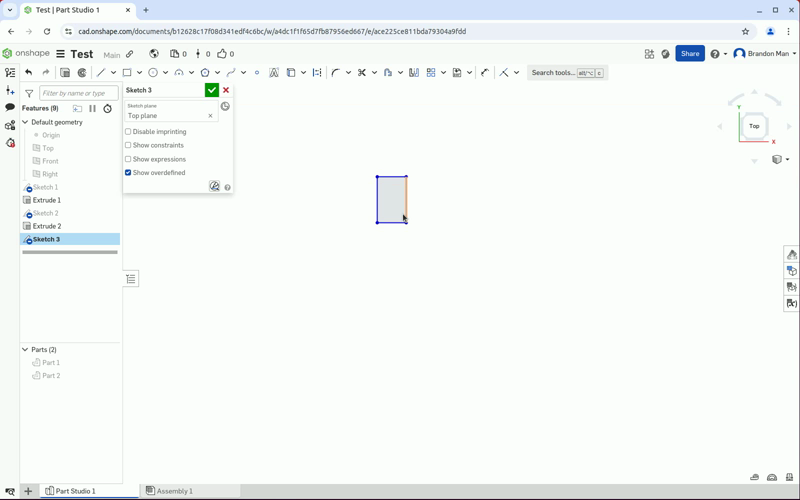
scroll(6)
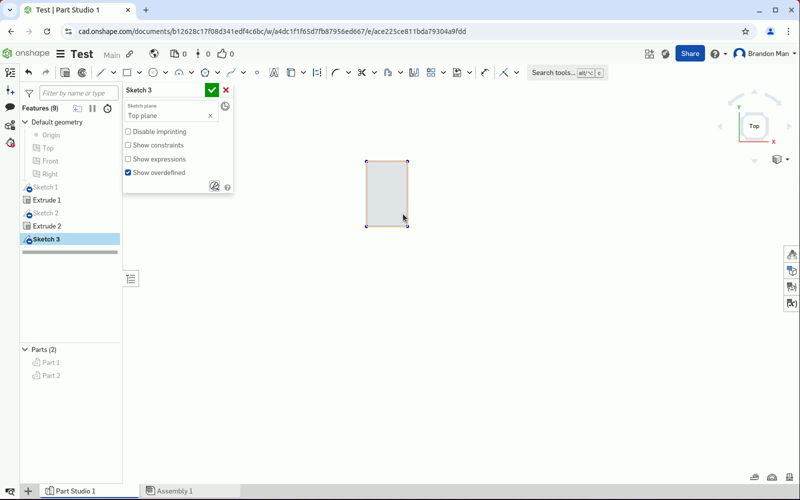
scroll(6)
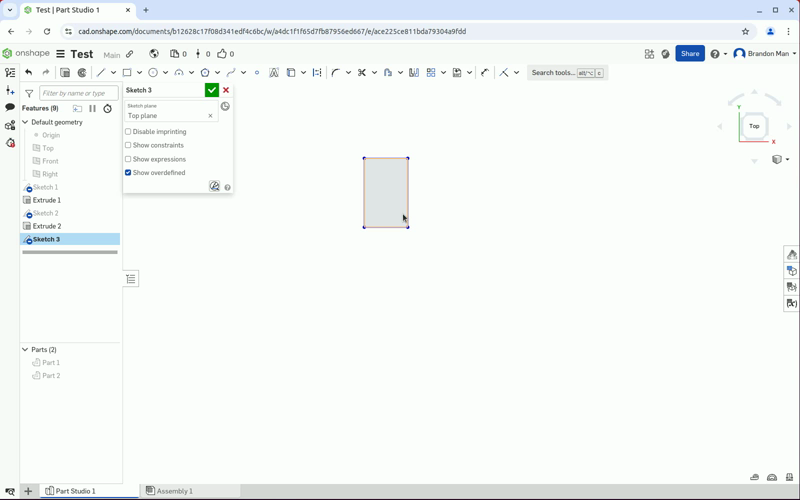
scroll(6)
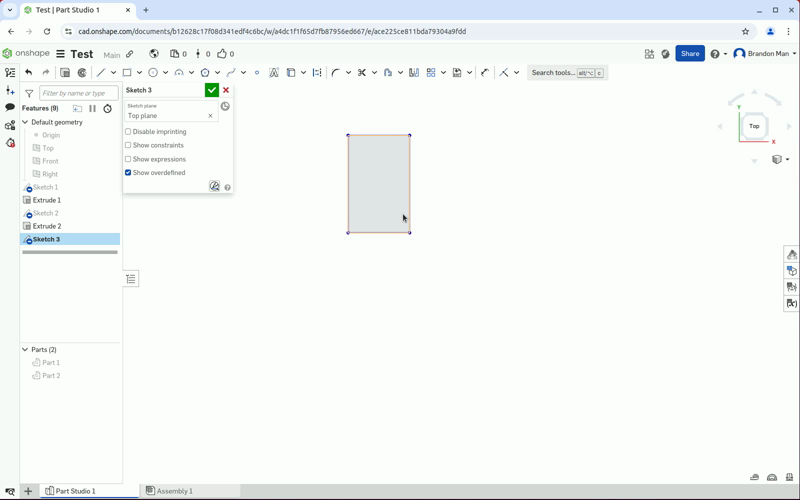
scroll(6)
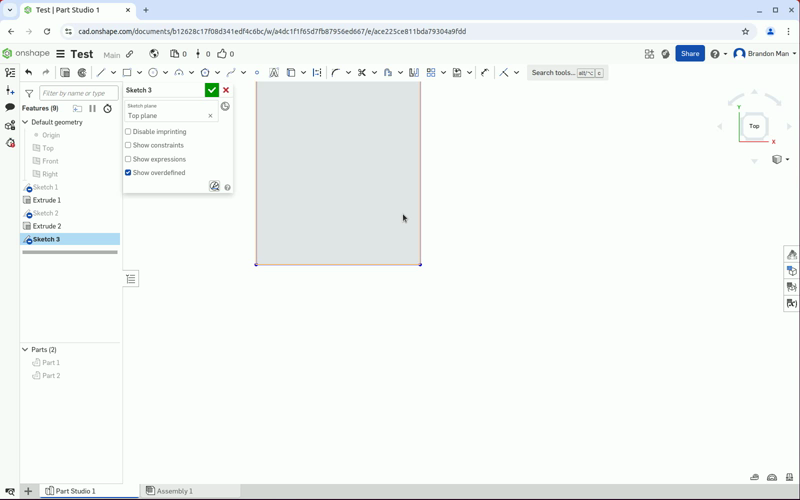
click(403, 213)
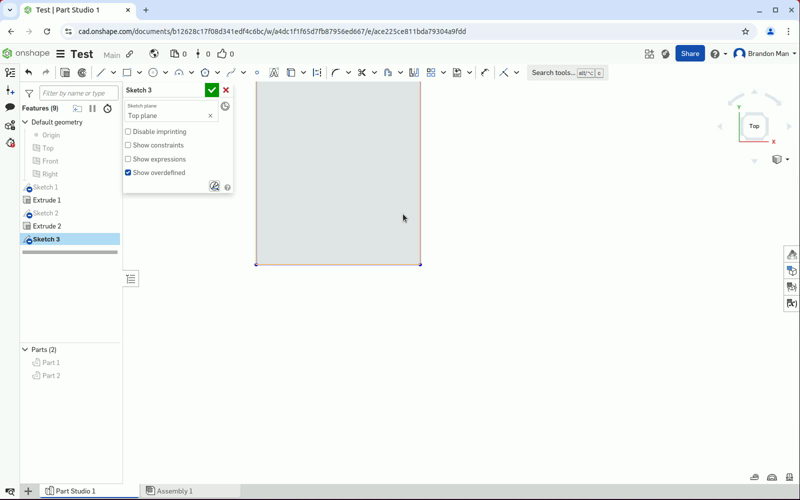
scroll(-6)
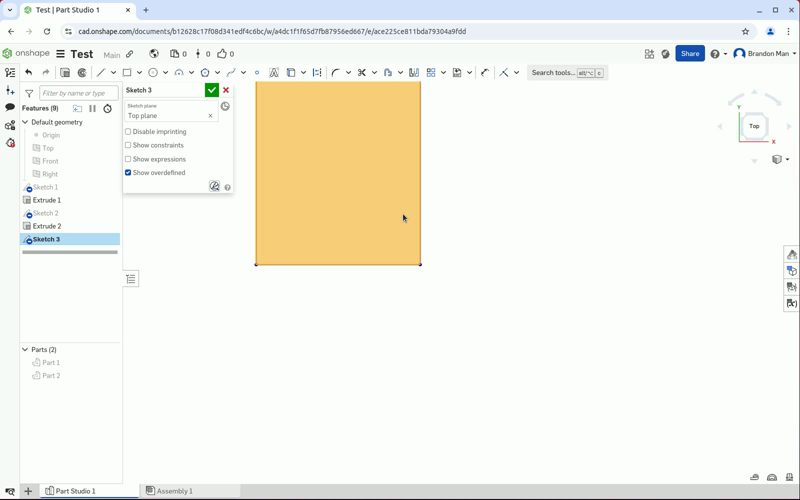
scroll(-6)
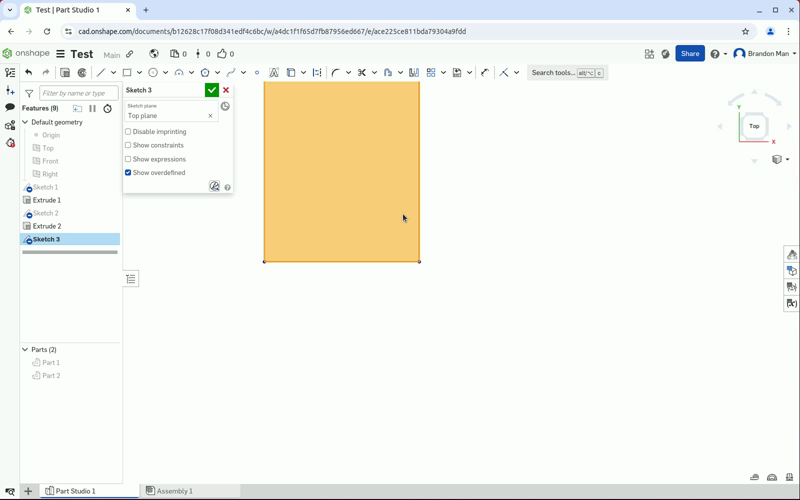
scroll(-6)
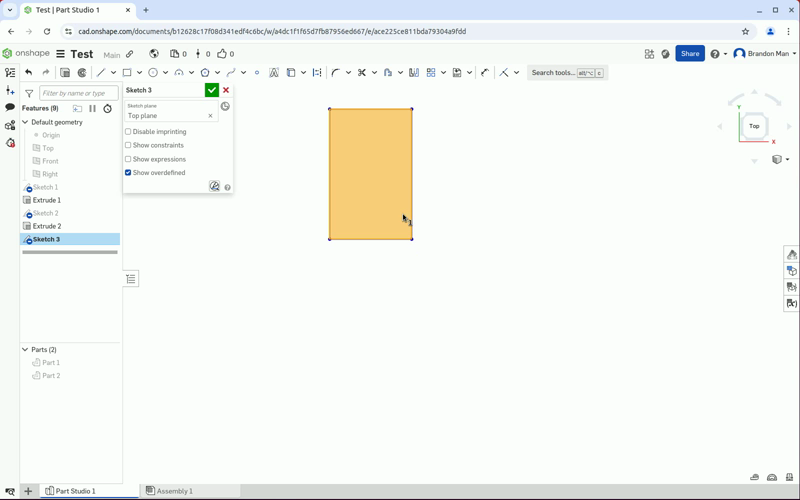
scroll(-6)
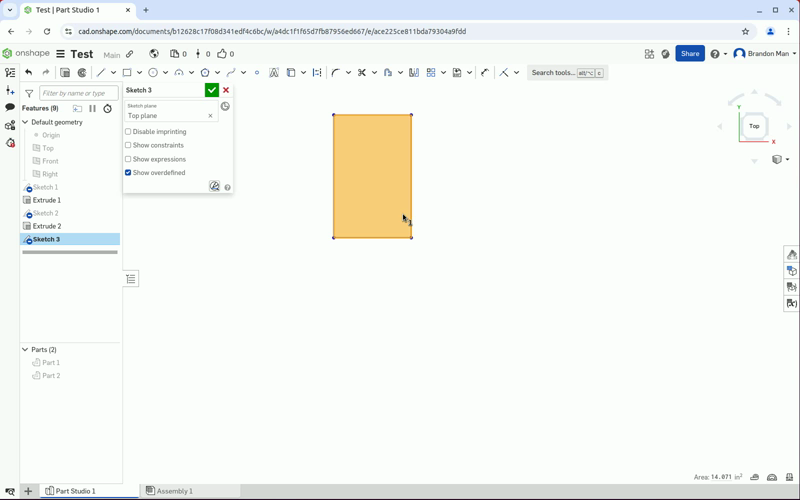
scroll(-6)
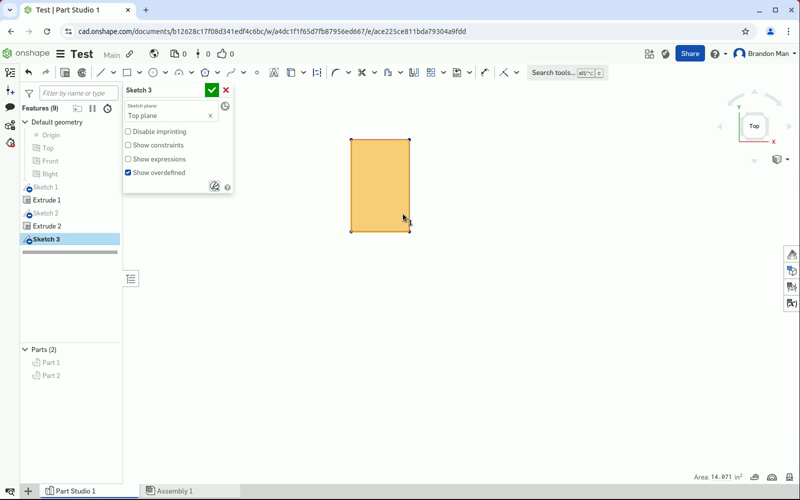
scroll(-6)
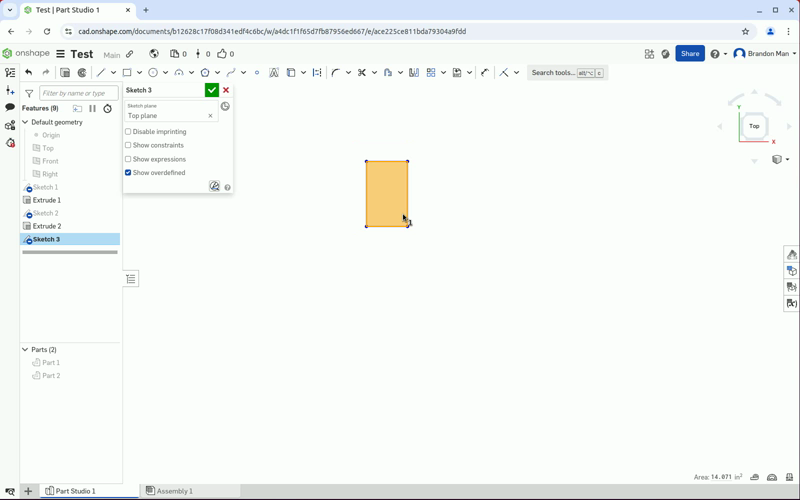
scroll(-6)
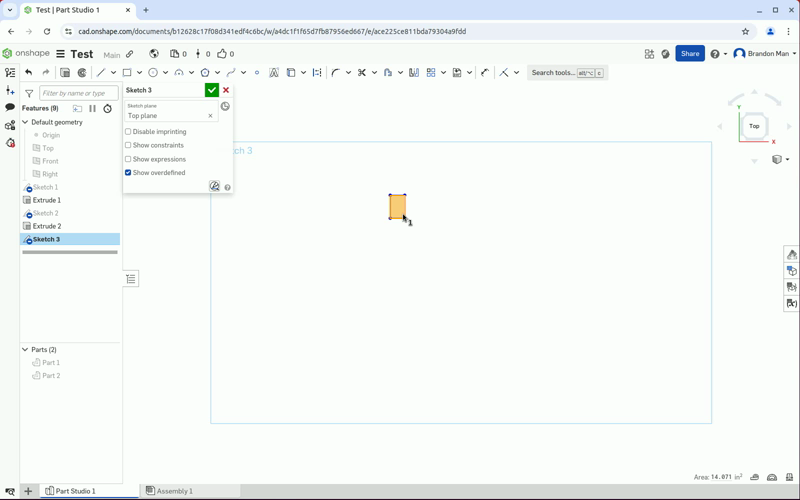
mouse_move(73, 352)
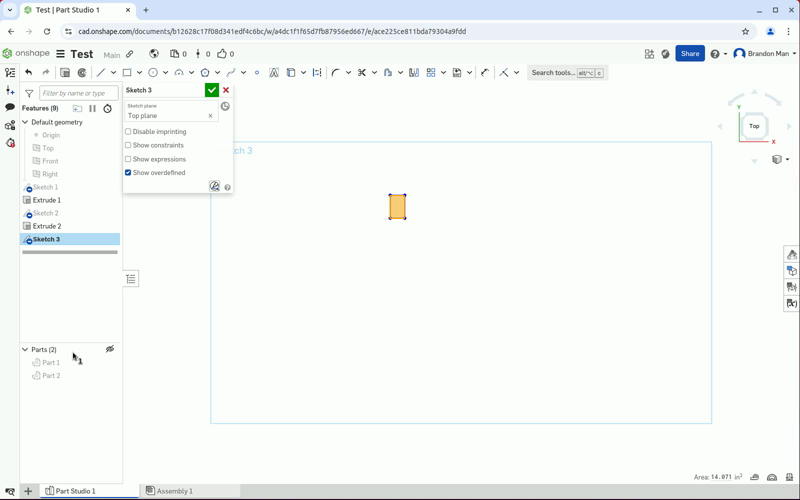
key(shift+y)
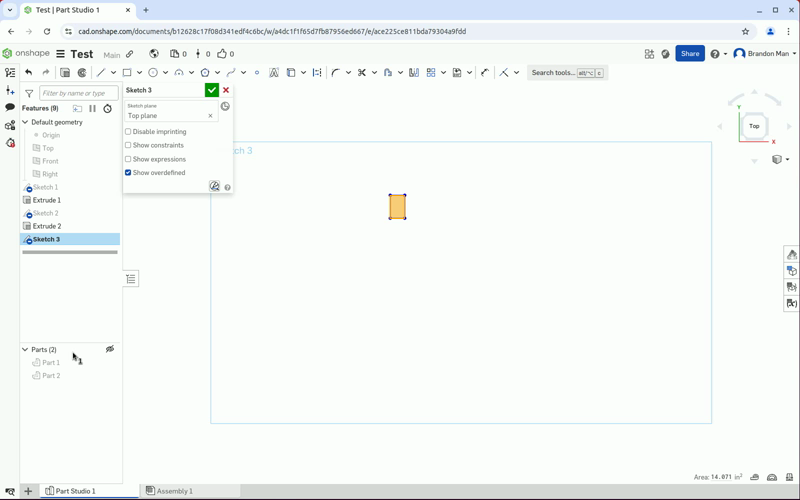
key(shift+e)
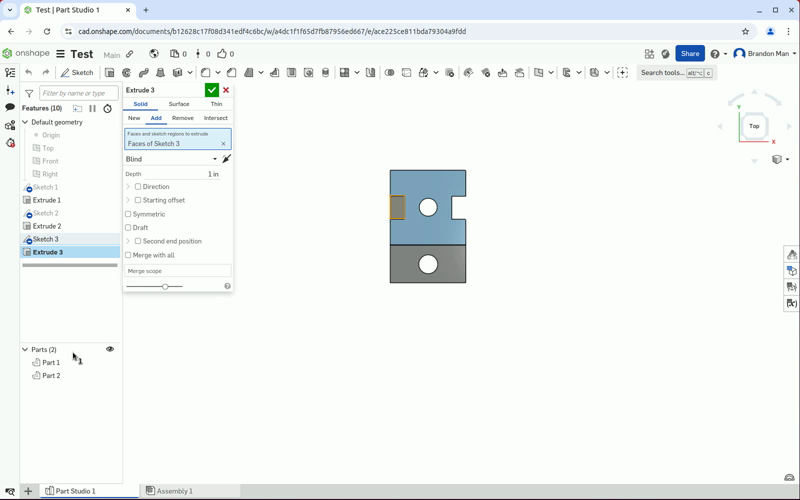
mouse_move(143, 106)
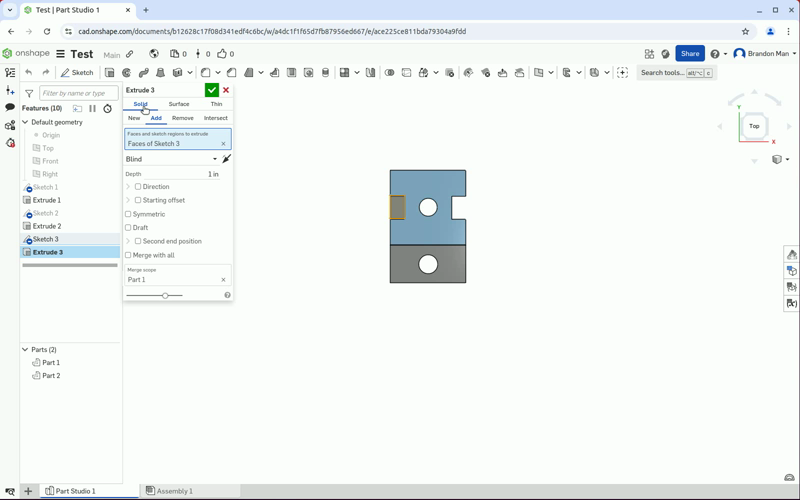
click(143, 106)
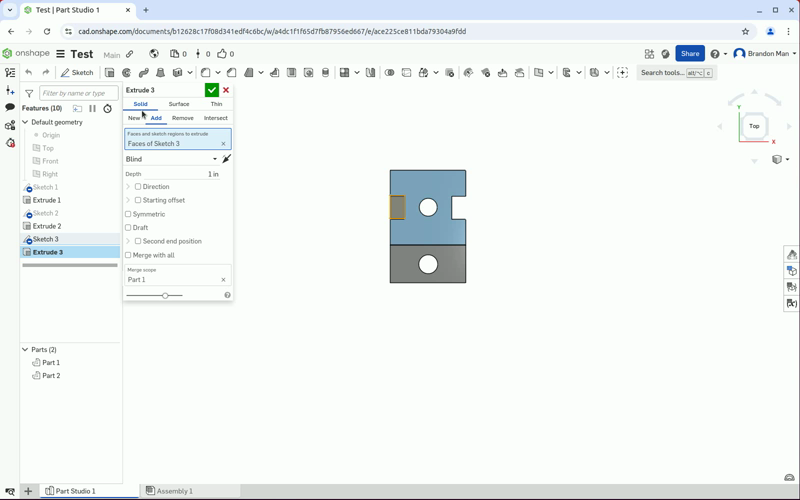
mouse_move(137, 120)
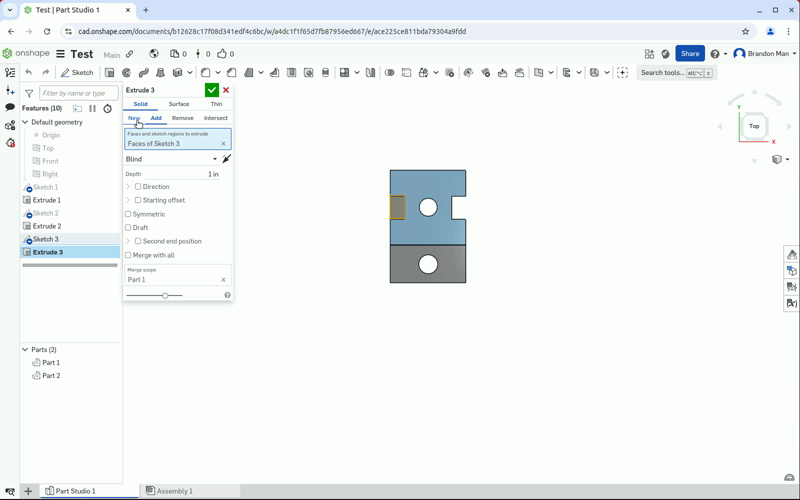
click(137, 120)
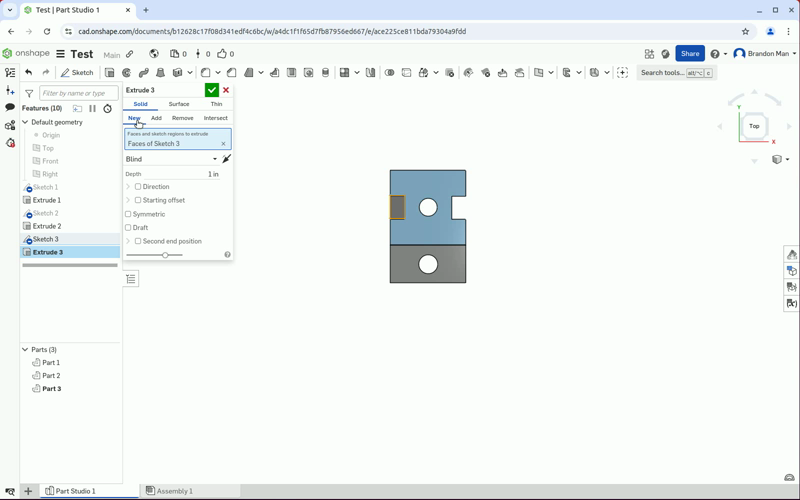
key(tab, 4)
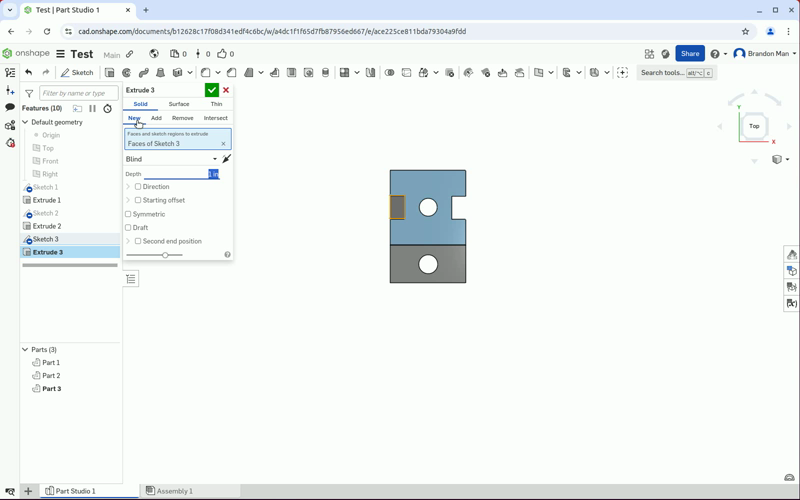
text(7.703)
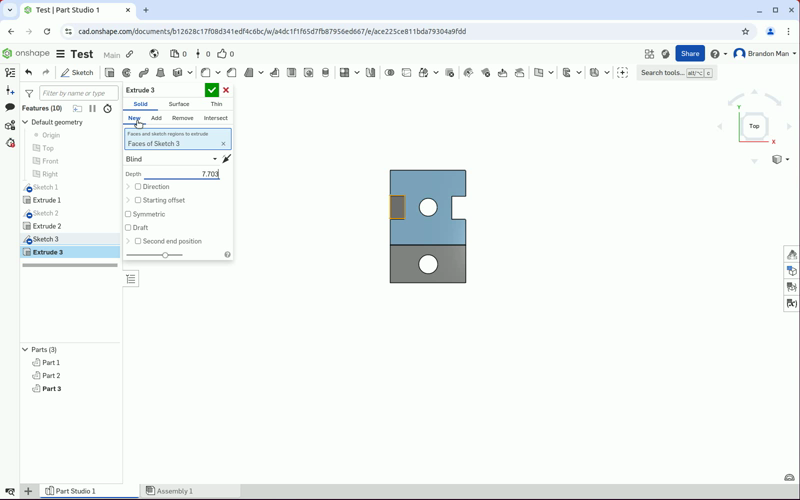
key(enter)
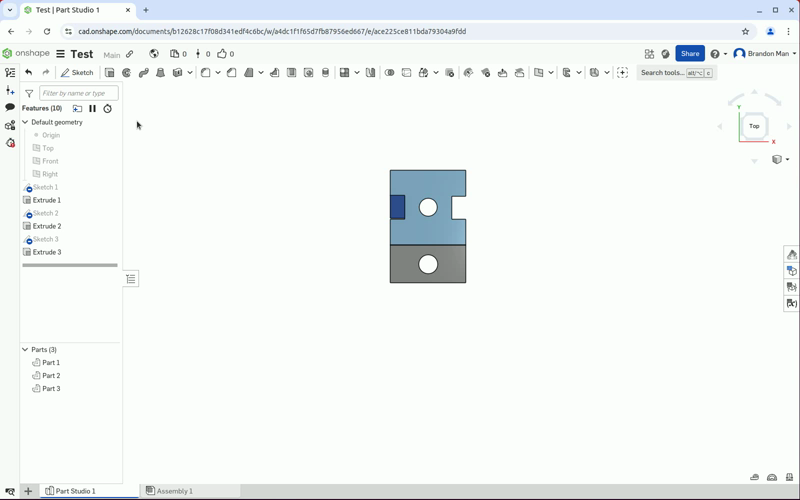
key(shift+h)
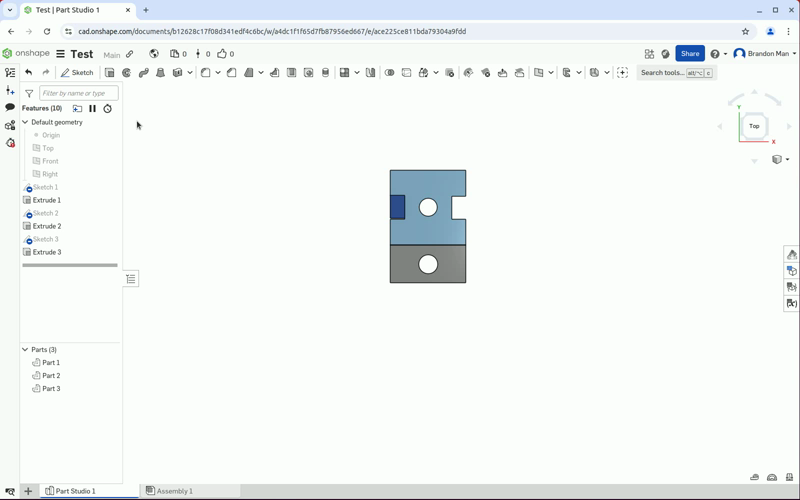
key(shift+h)
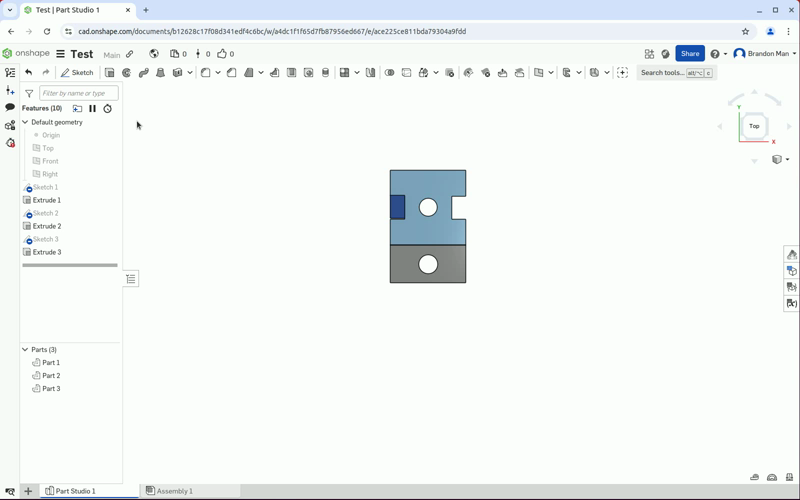
mouse_move(73, 189)
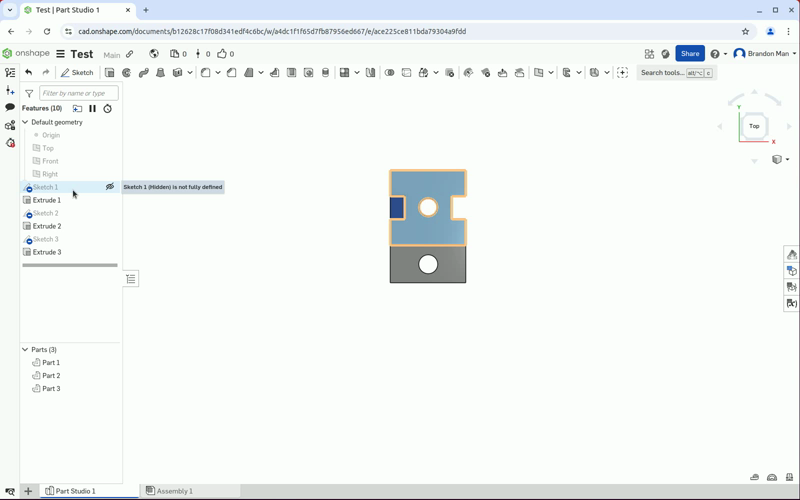
click(73, 189)
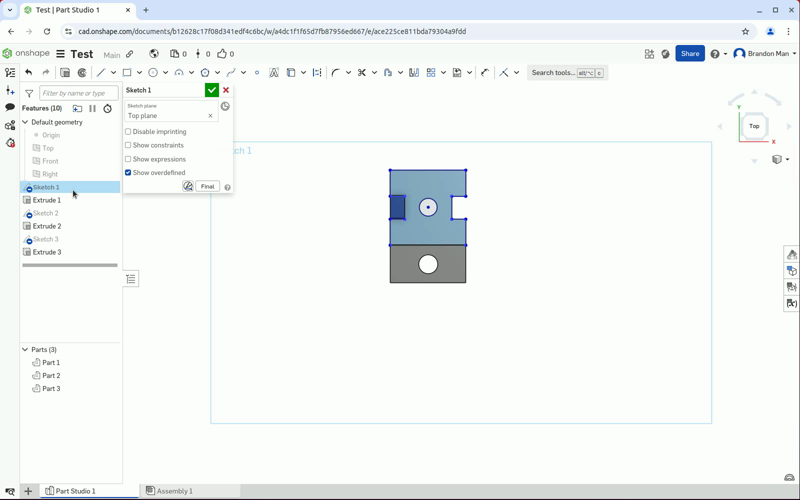
mouse_move(229, 92)
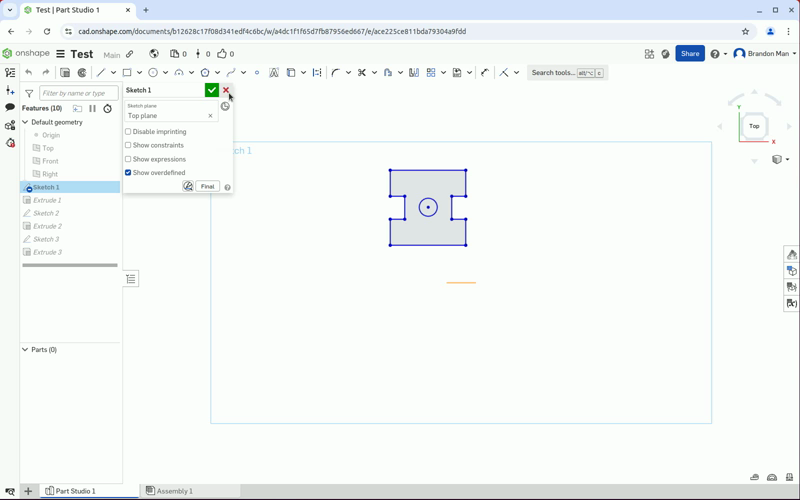
click(229, 92)
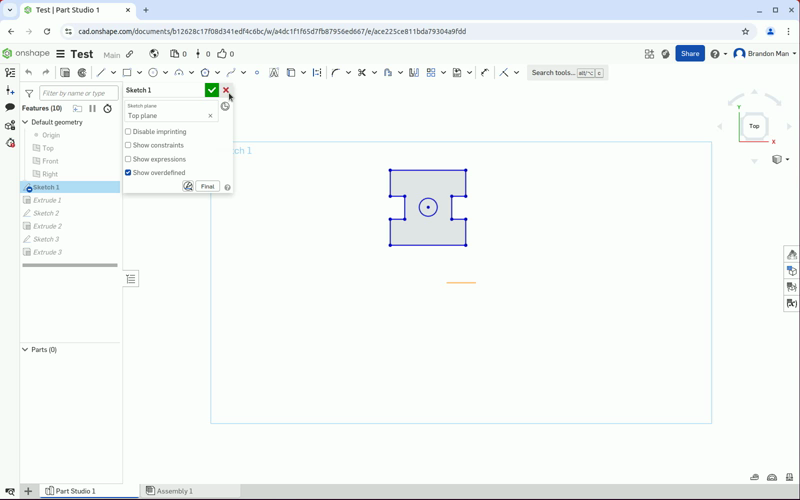
key(shift+s)
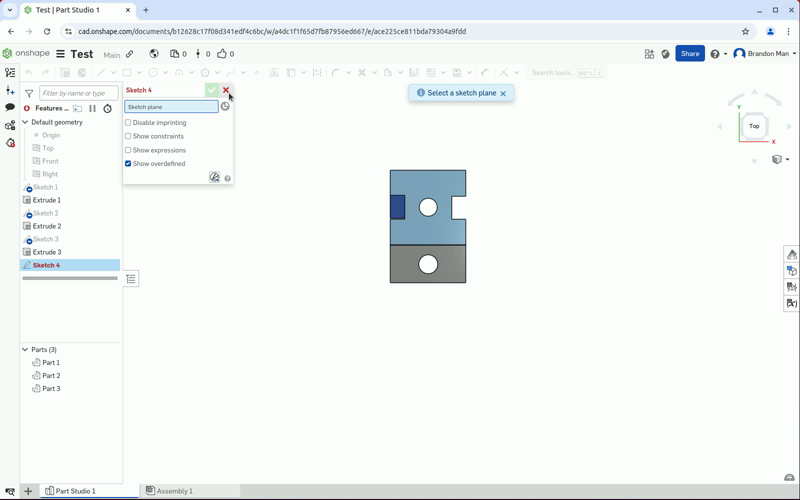
mouse_move(73, 150)
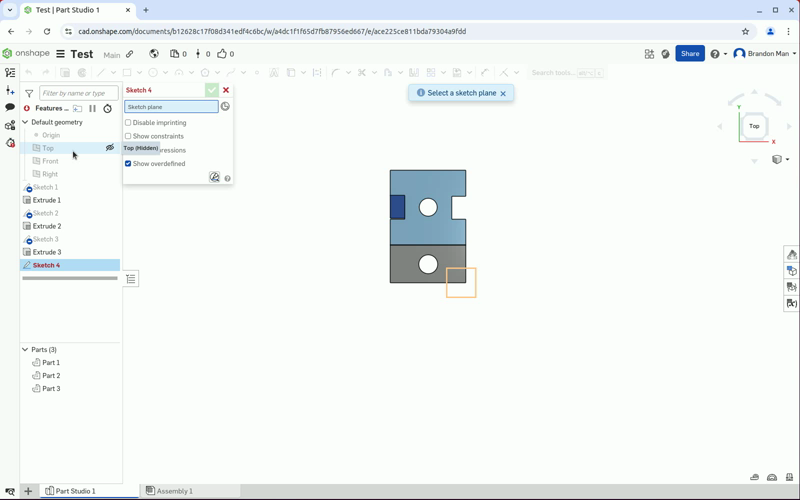
click(73, 150)
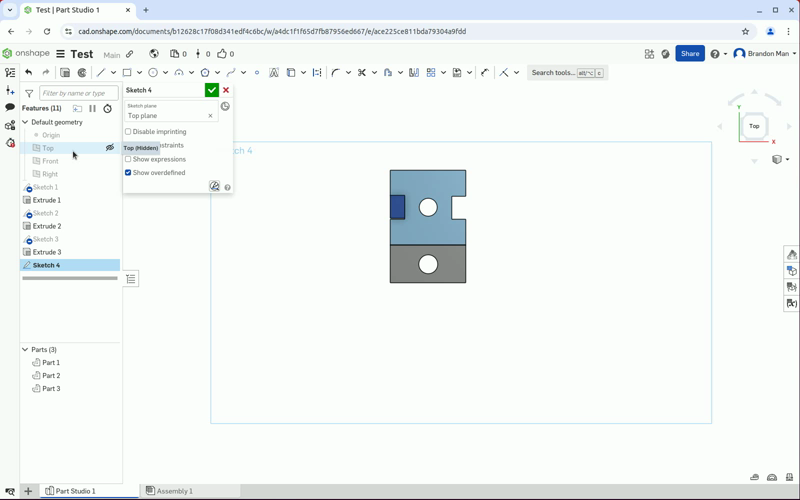
mouse_move(73, 352)
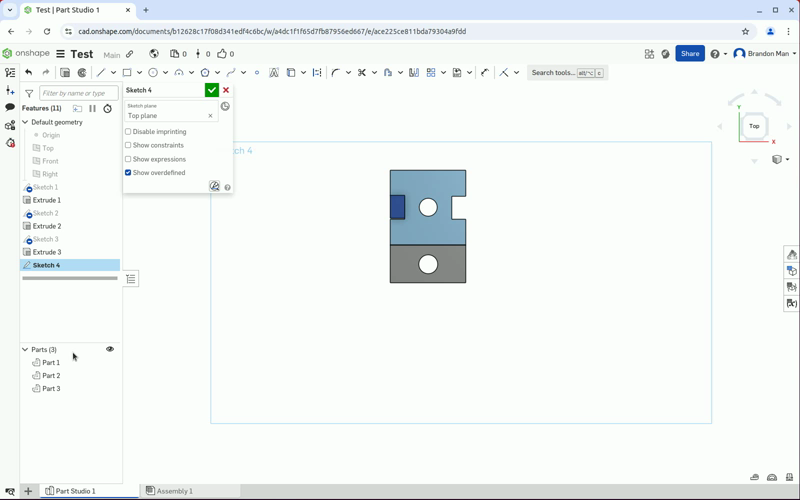
key(y)
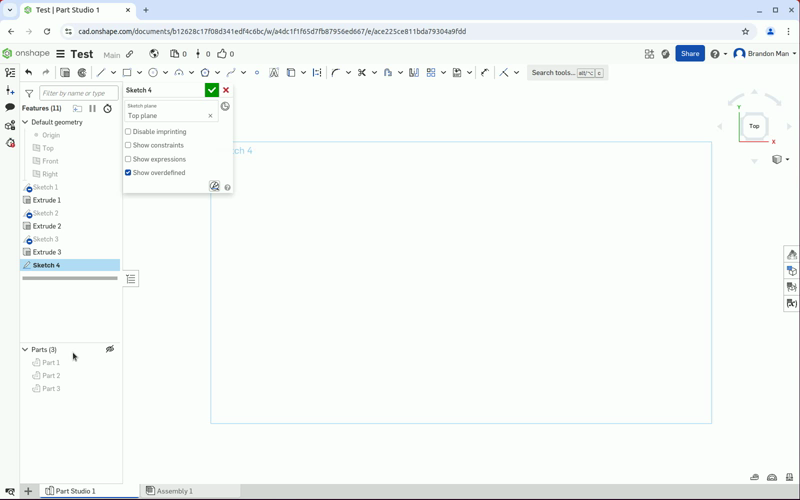
key(l)
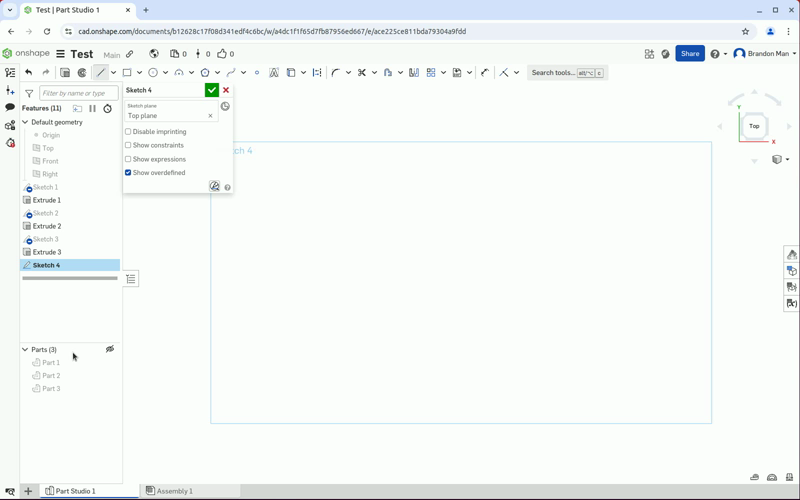
key_down(shift)
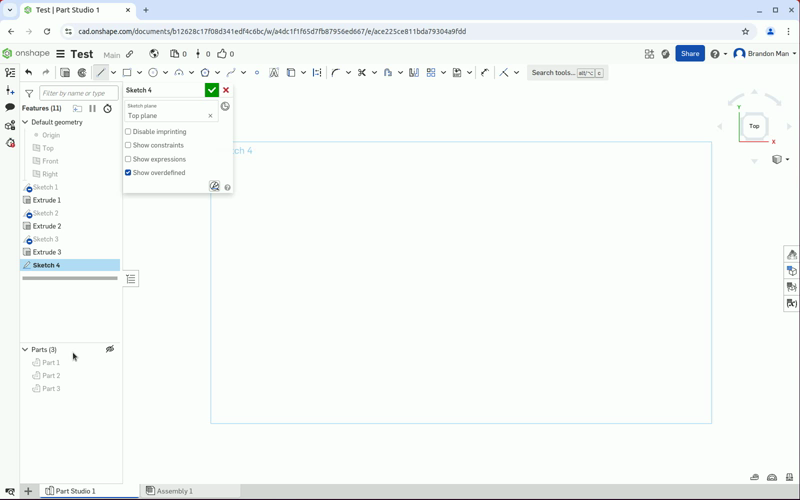
mouse_move(451, 218)
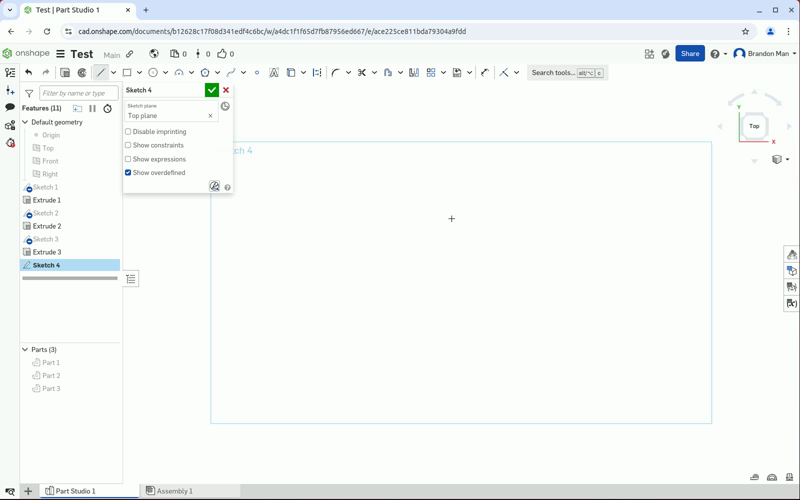
click(451, 218)
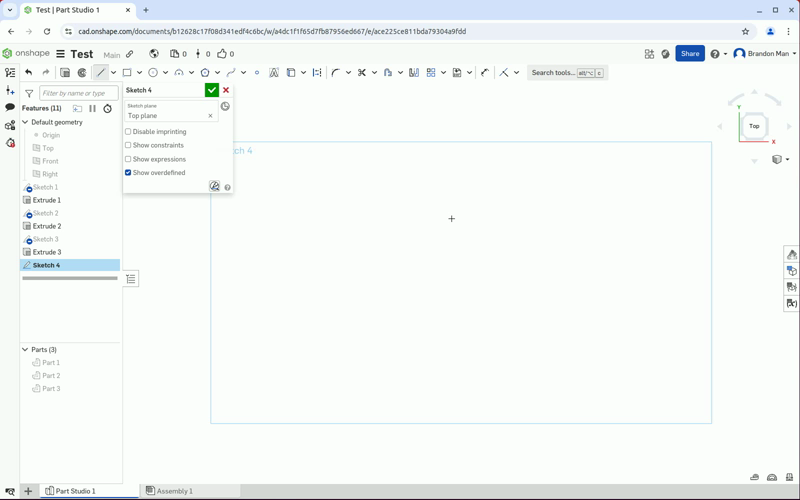
key_up(shift)
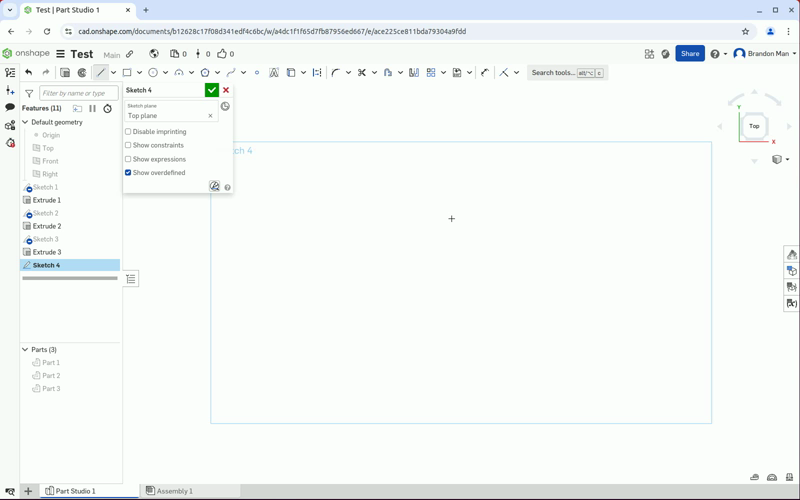
key_down(shift)
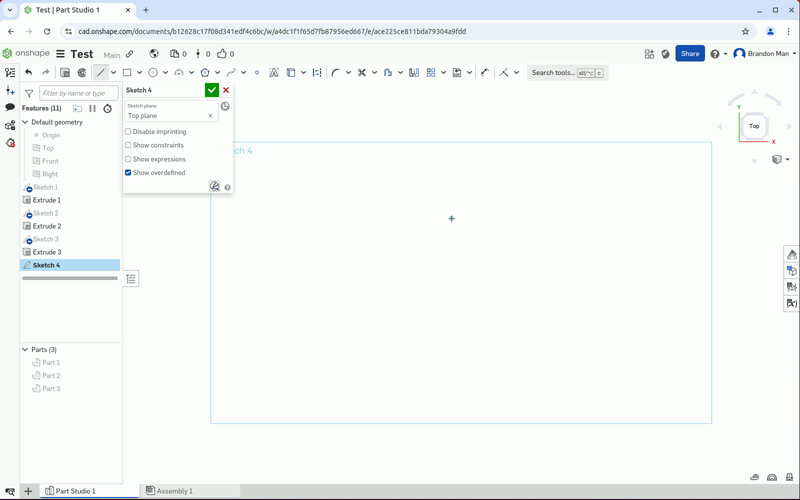
mouse_move(481, 218)
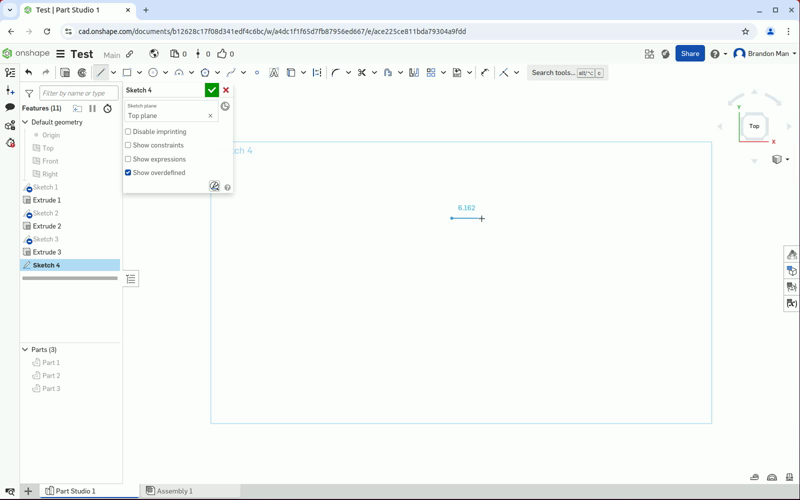
mouse_move(466, 218)
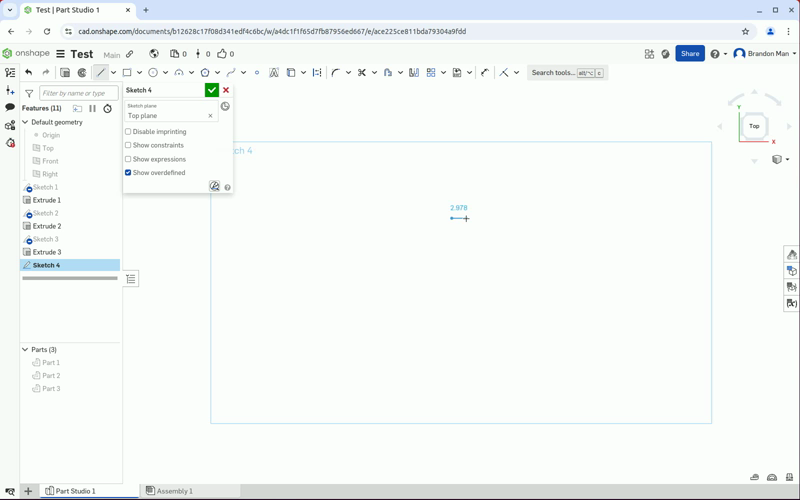
click(466, 218)
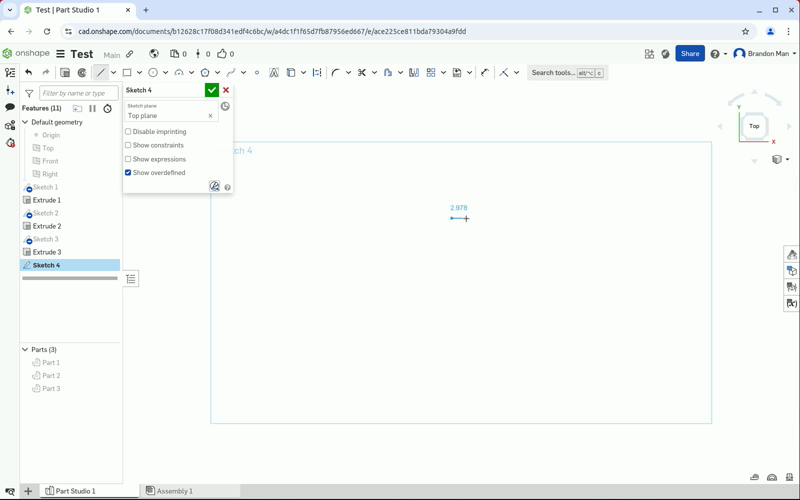
key_up(shift)
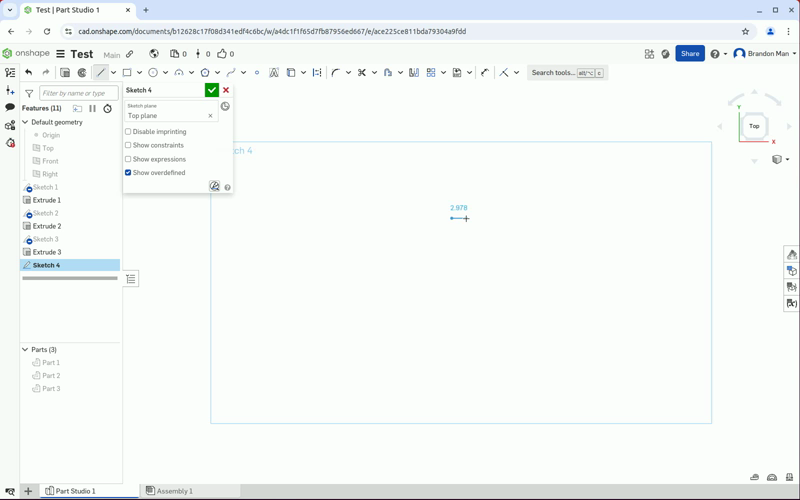
key_down(shift)
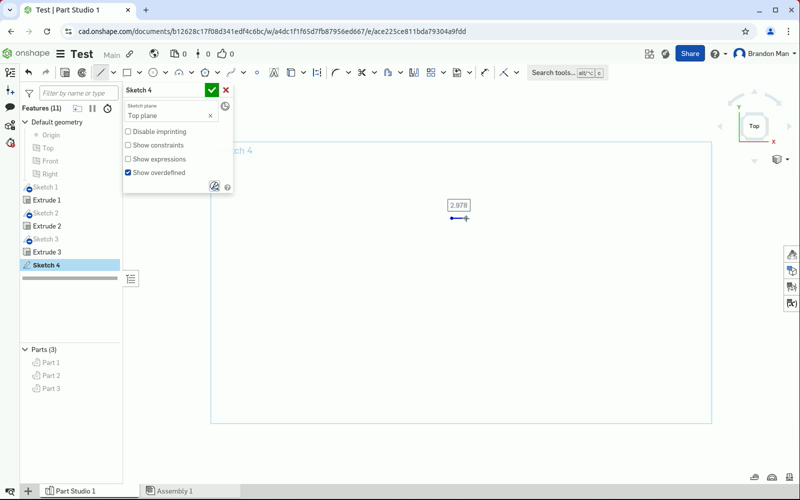
mouse_move(496, 218)
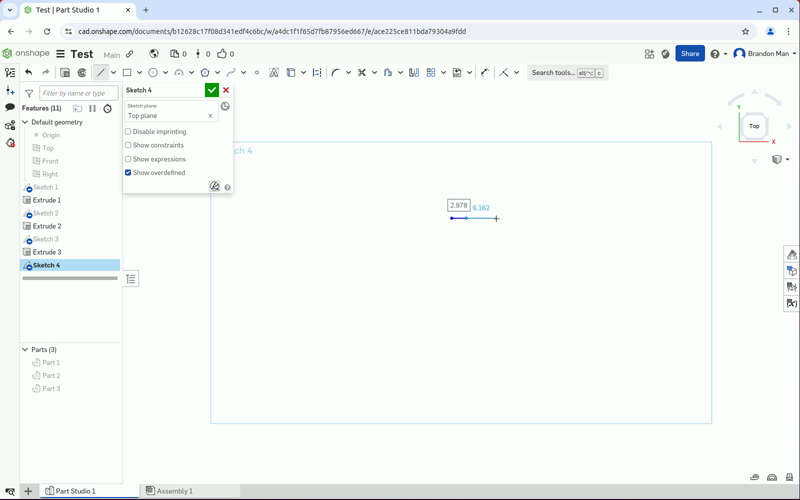
mouse_move(466, 195)
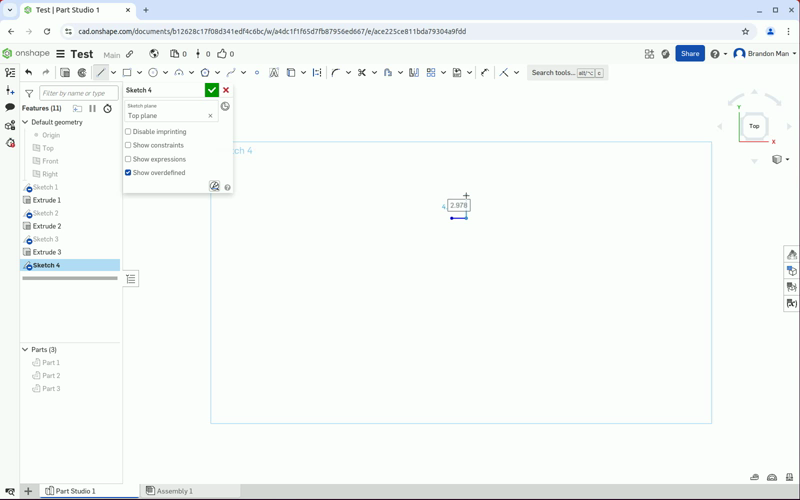
click(466, 195)
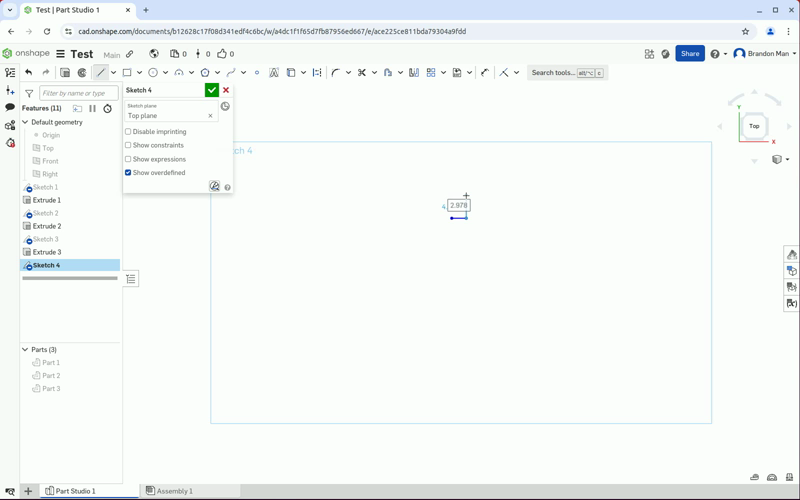
key_up(shift)
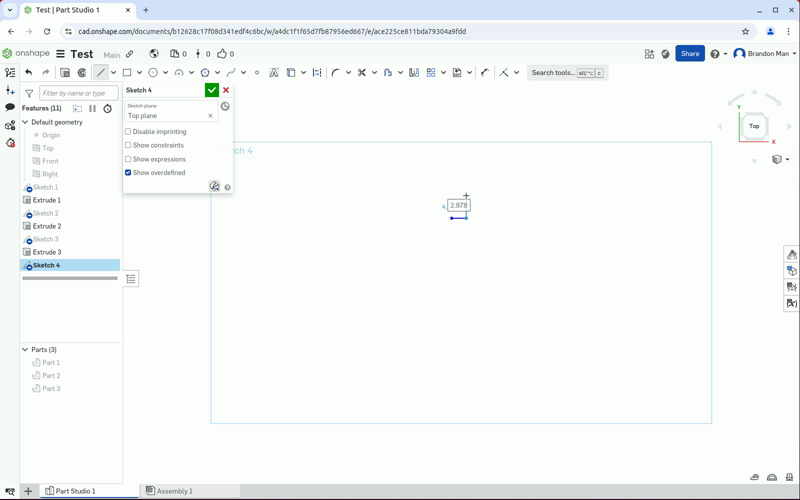
key_down(shift)
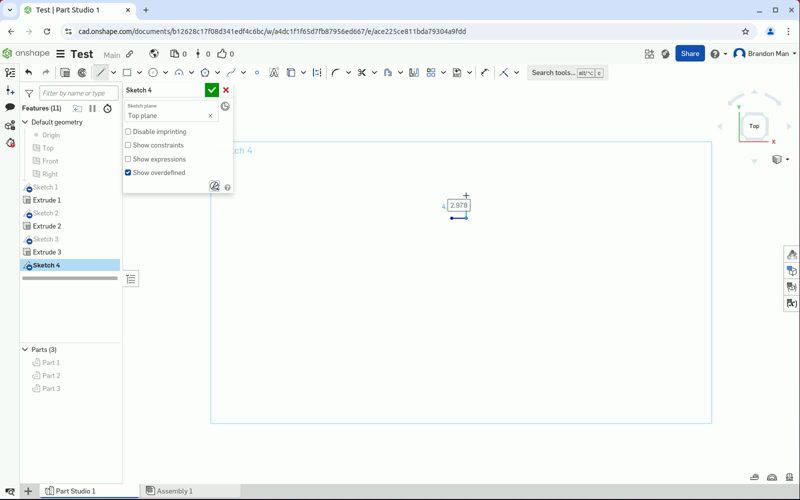
mouse_move(496, 195)
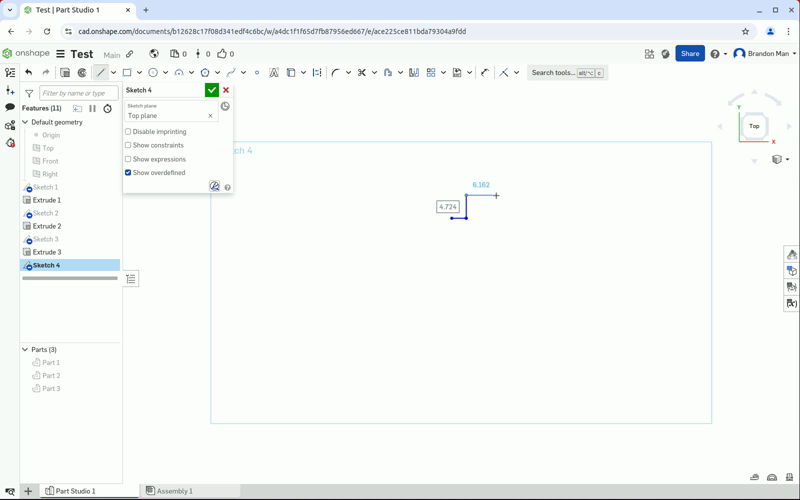
mouse_move(451, 195)
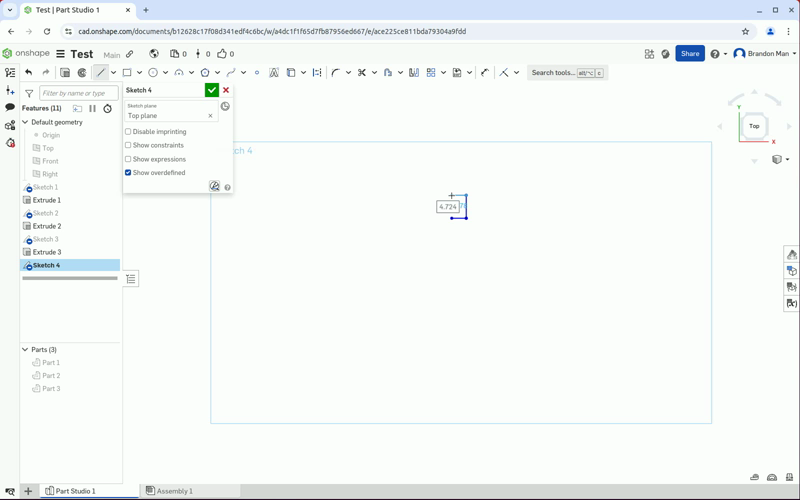
click(451, 195)
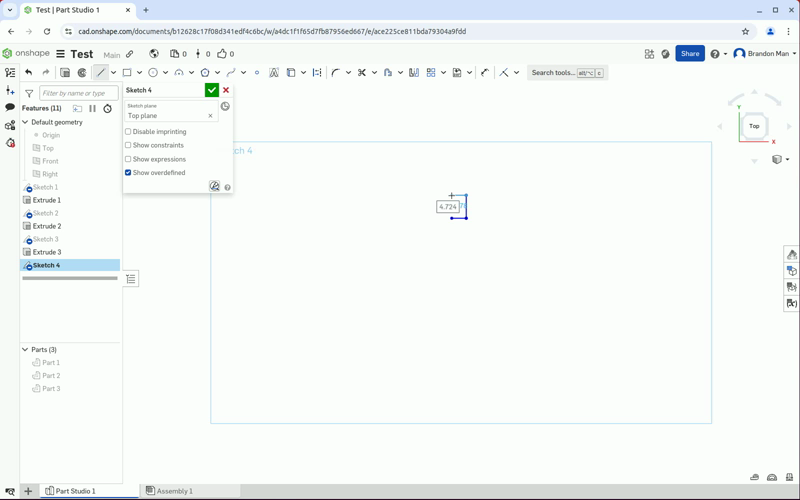
key_up(shift)
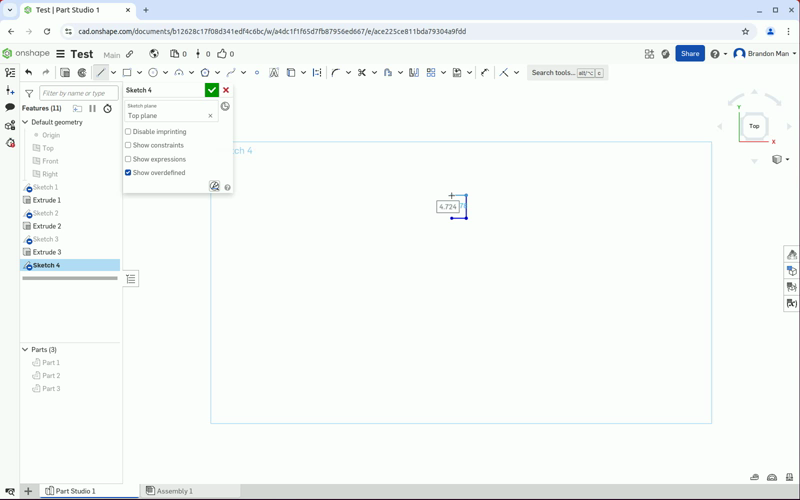
mouse_move(481, 195)
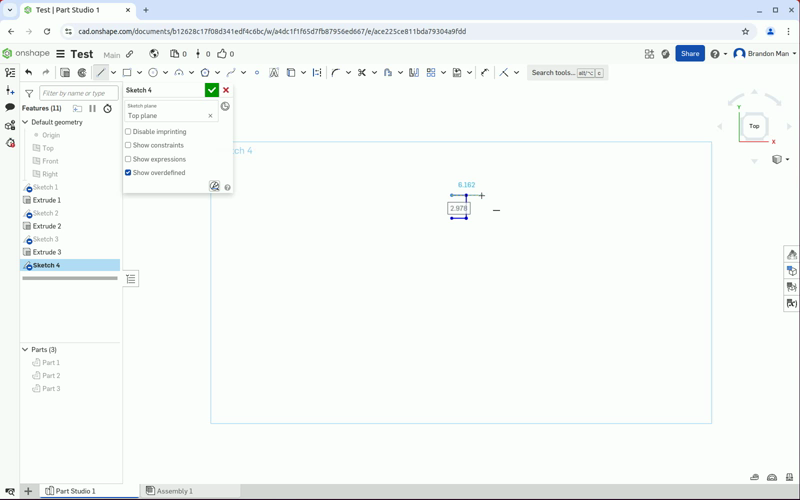
key_down(shift)
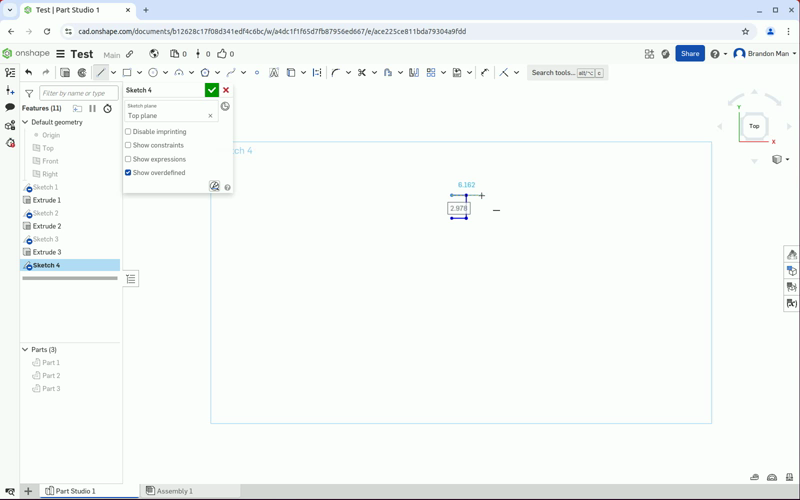
mouse_move(451, 218)
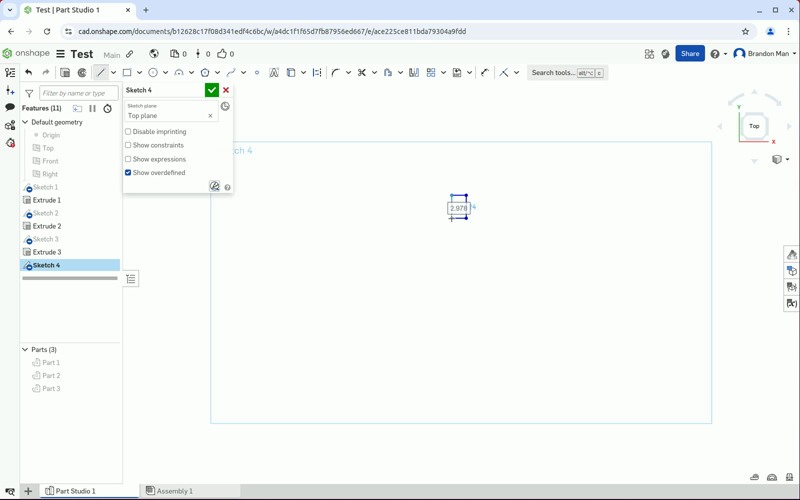
key_up(shift)
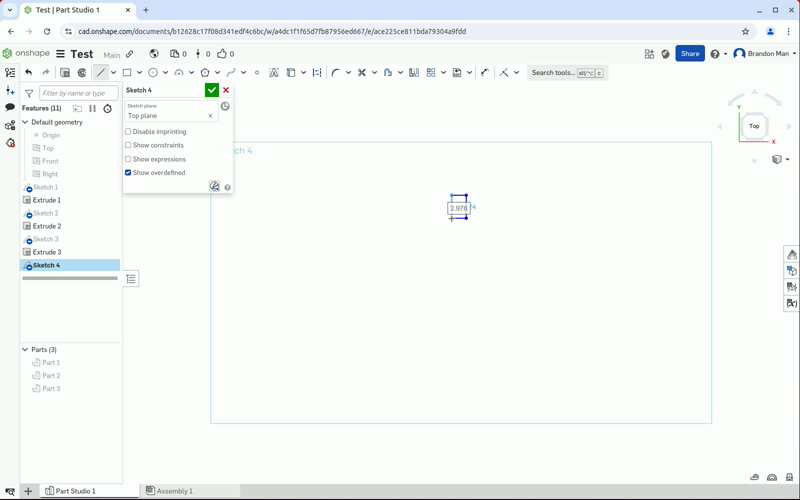
click(451, 218)
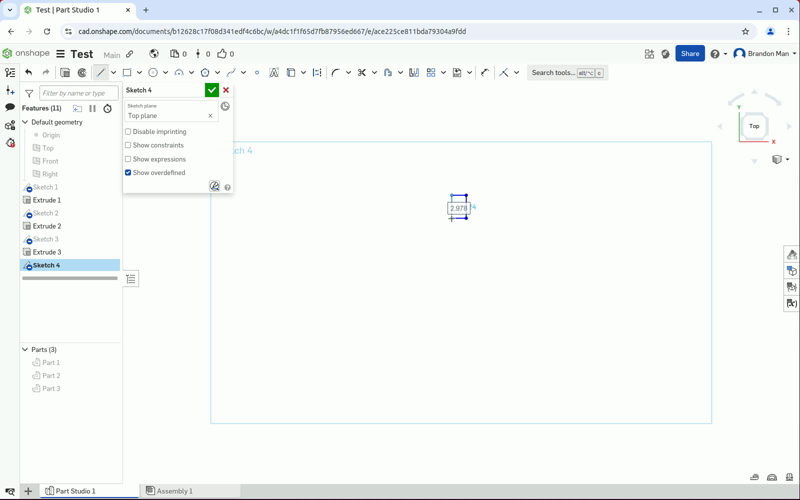
key(esc)
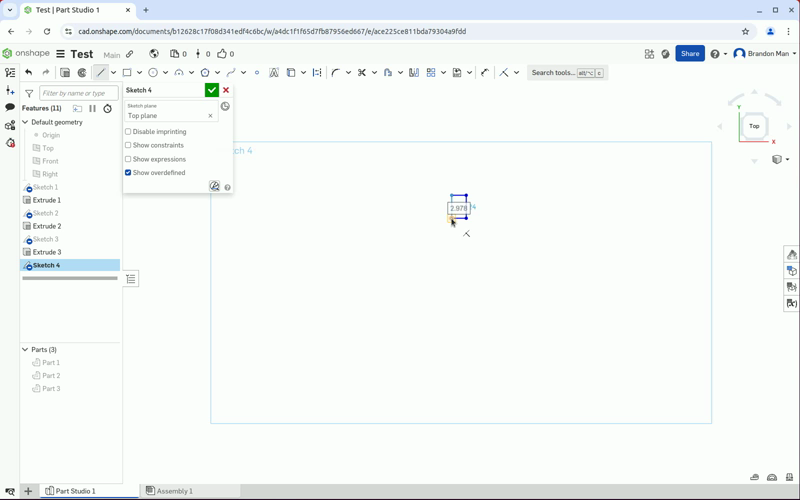
mouse_move(453, 213)
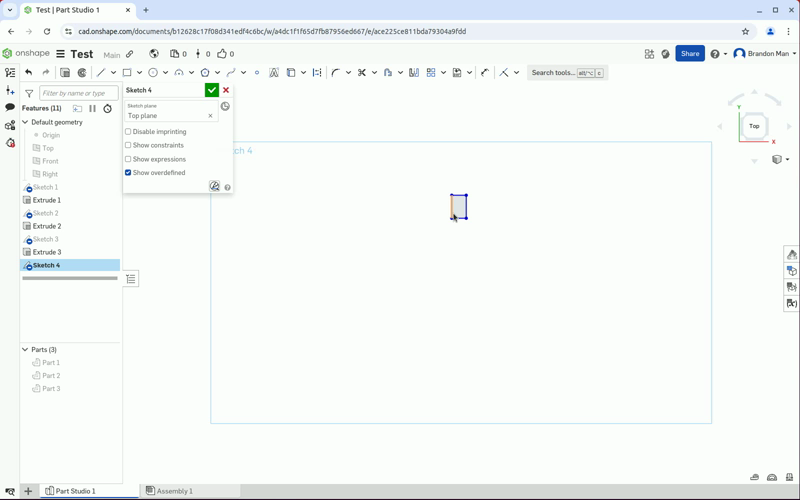
scroll(6)
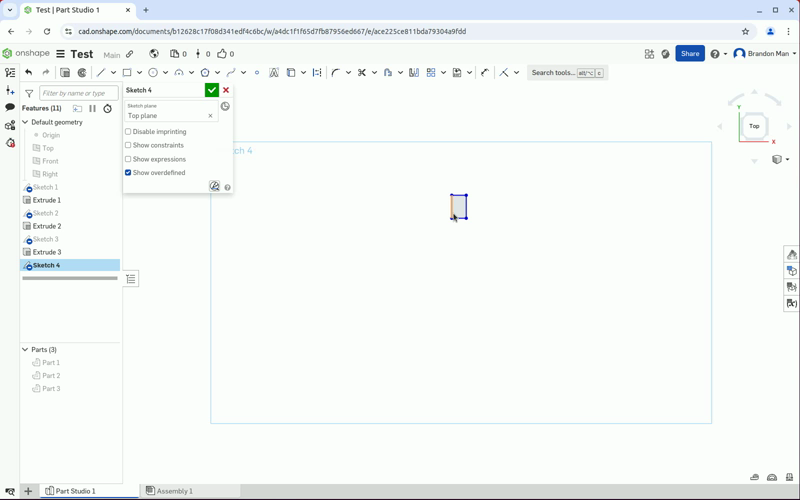
scroll(6)
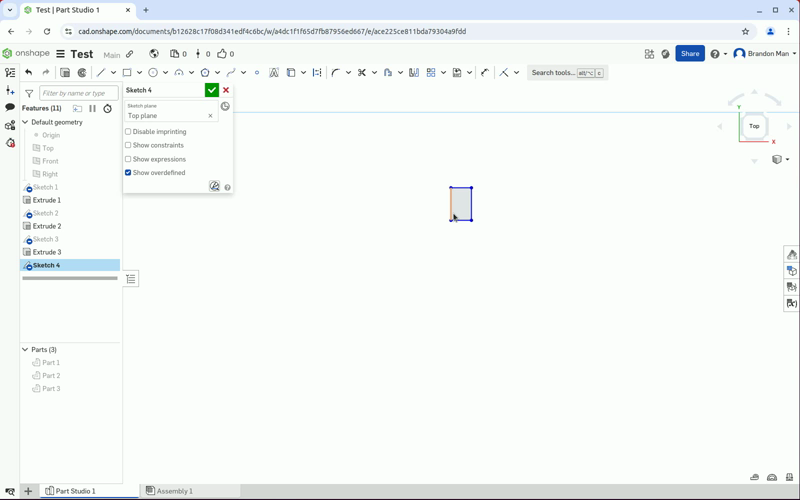
scroll(6)
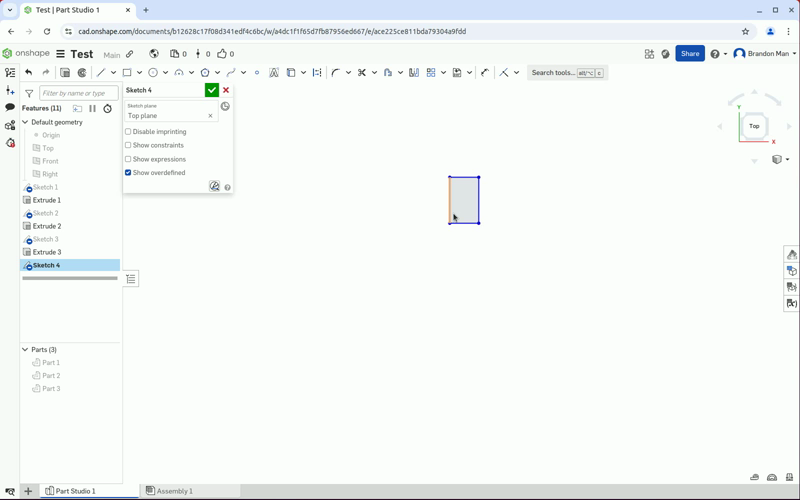
scroll(6)
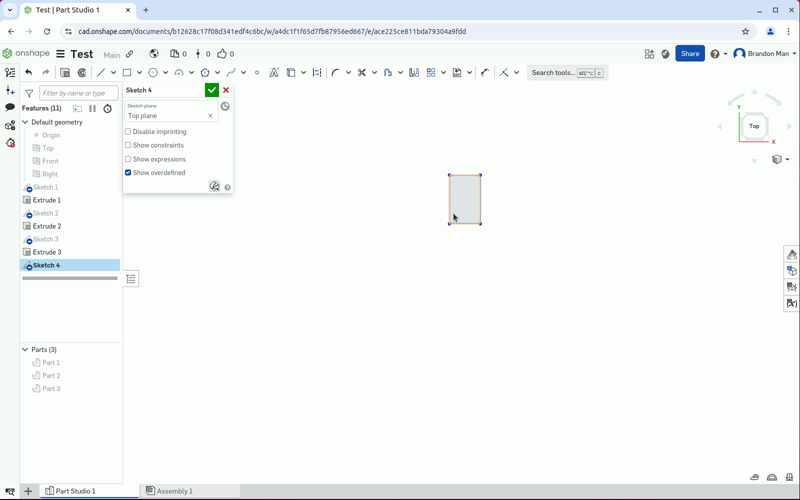
scroll(6)
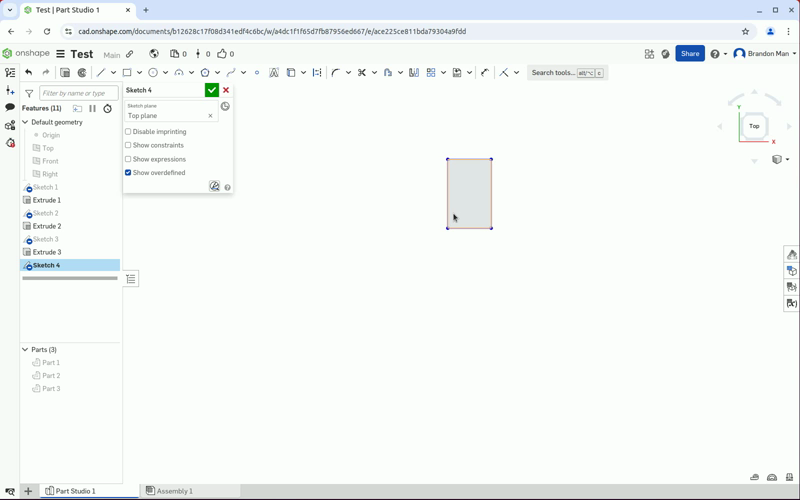
scroll(6)
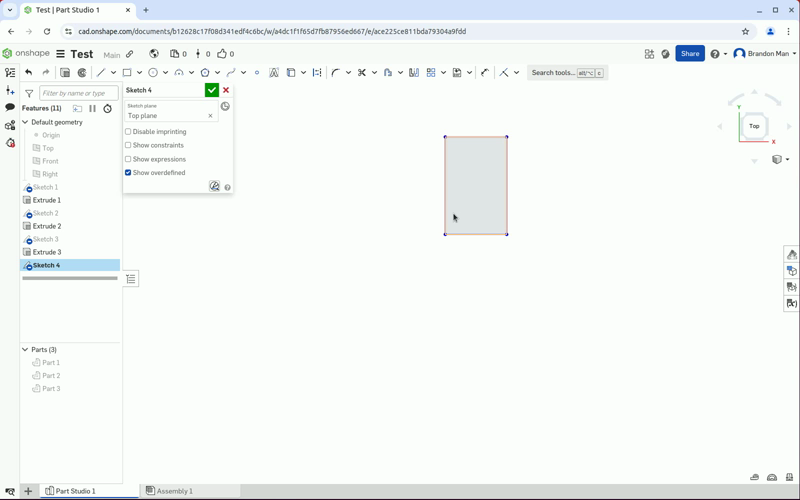
scroll(6)
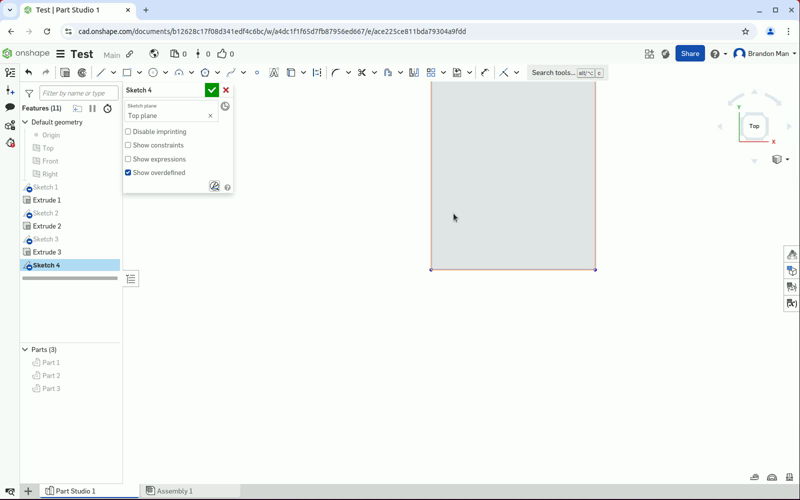
click(453, 213)
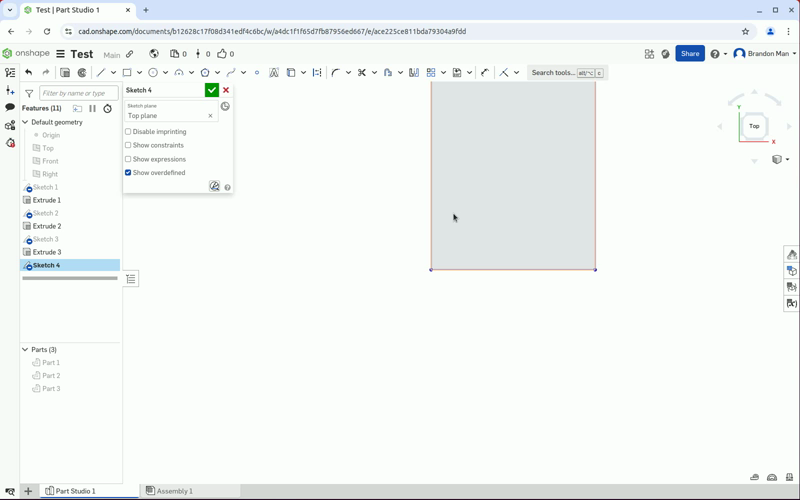
scroll(-6)
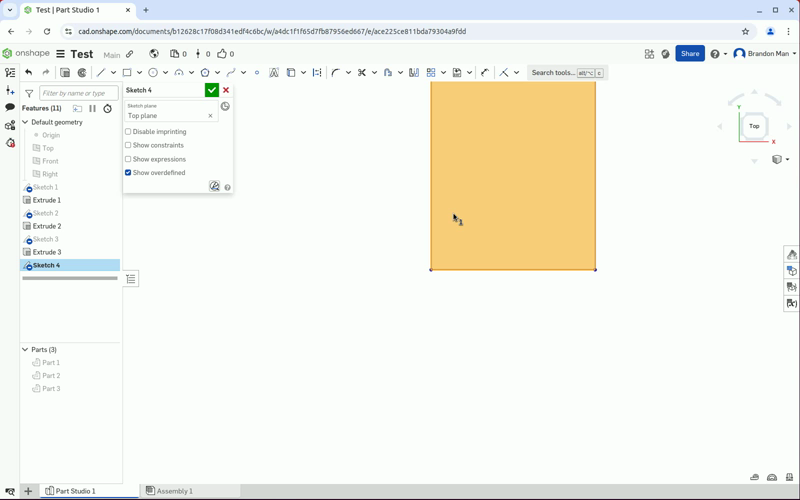
scroll(-6)
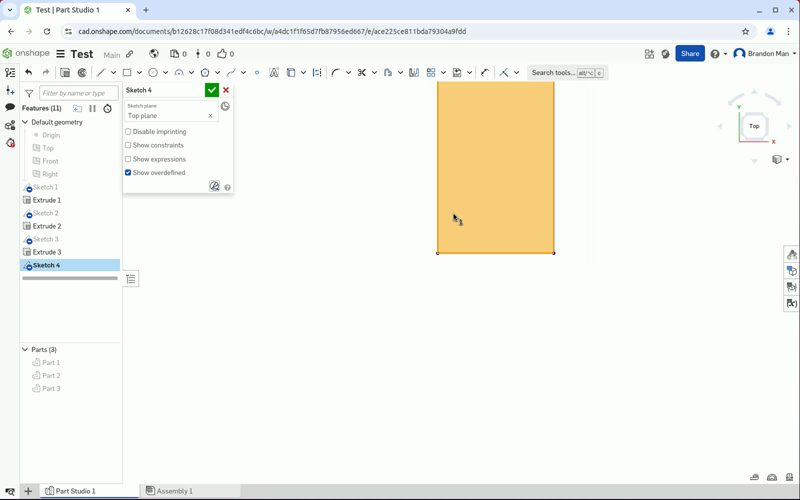
scroll(-6)
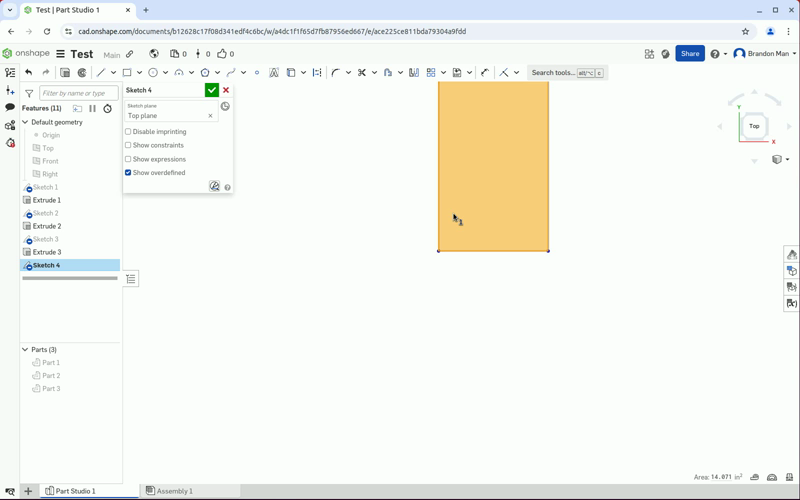
scroll(-6)
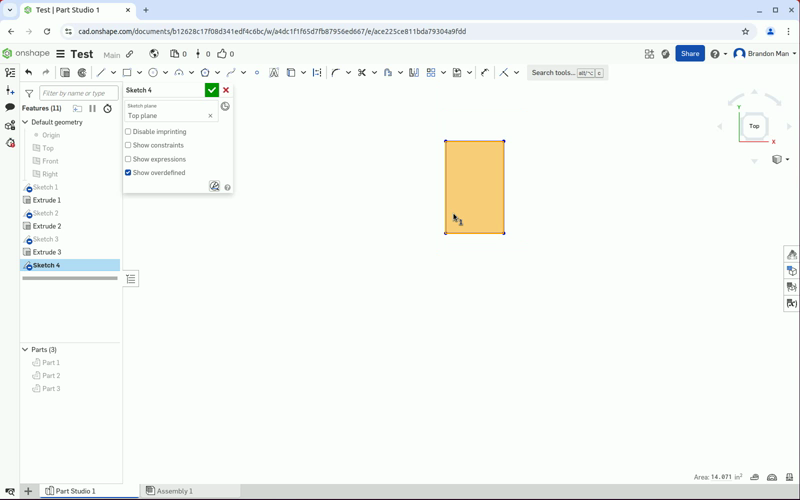
scroll(-6)
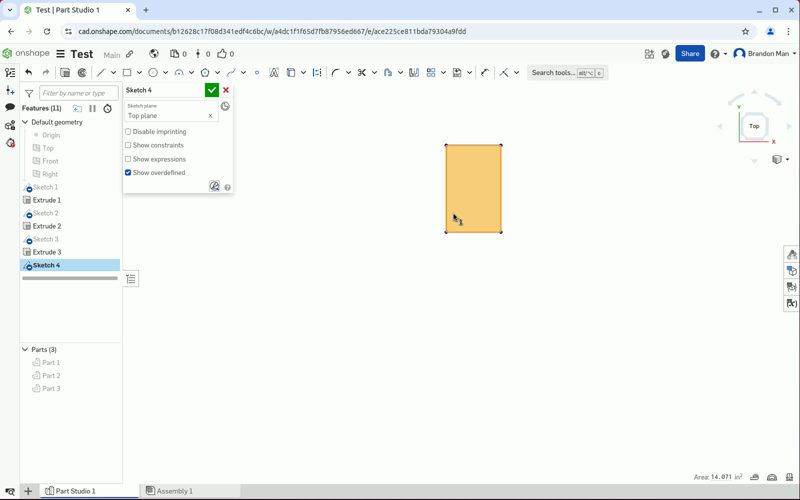
scroll(-6)
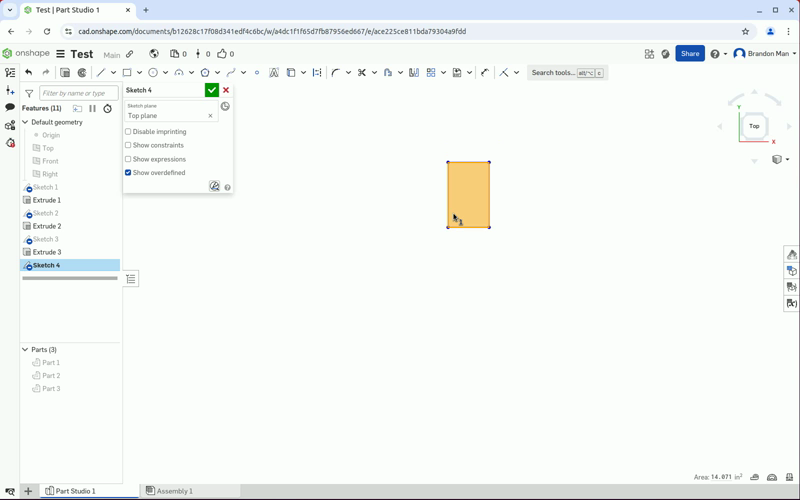
scroll(-6)
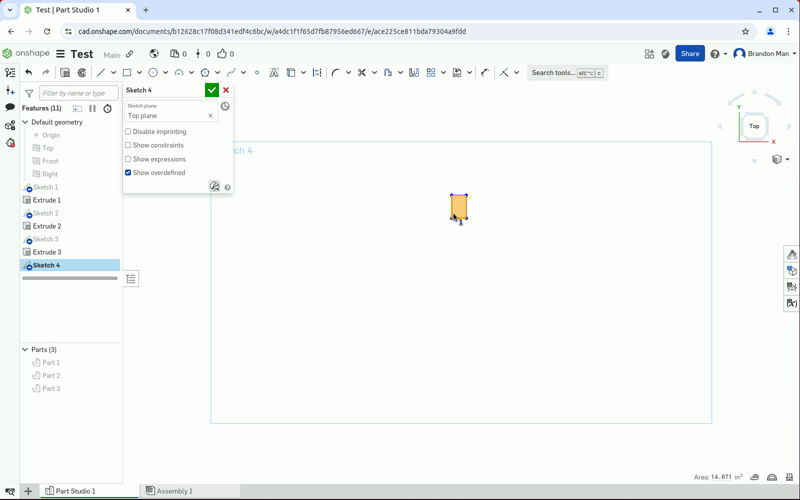
mouse_move(73, 352)
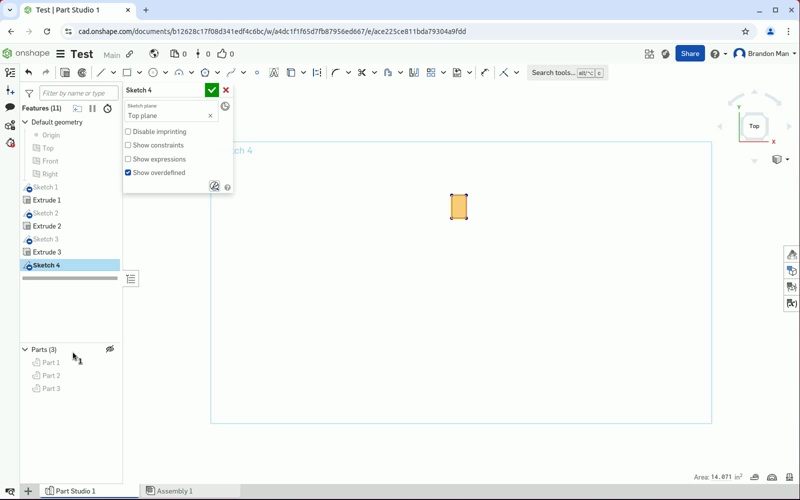
key(shift+y)
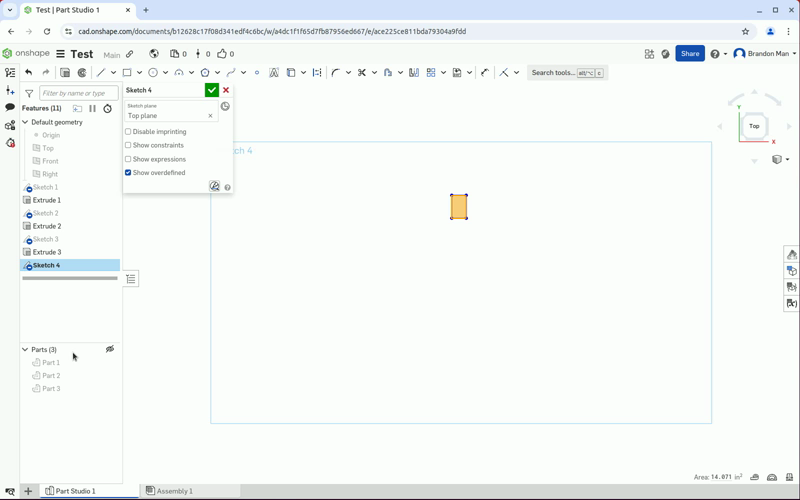
key(shift+e)
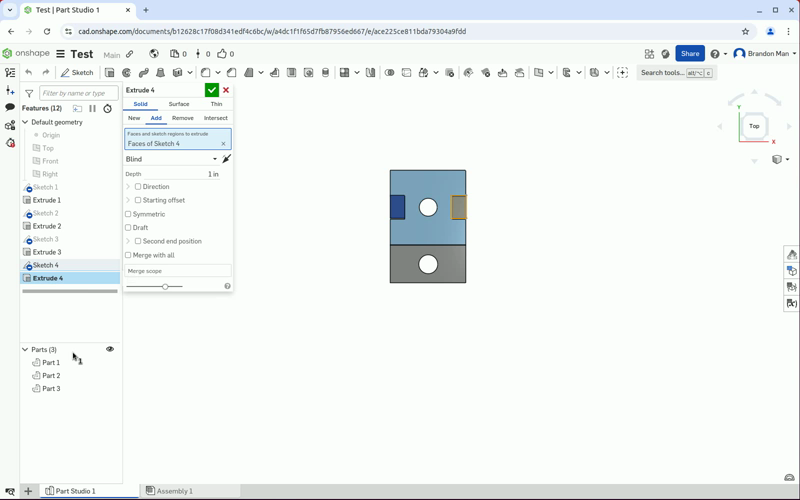
mouse_move(143, 106)
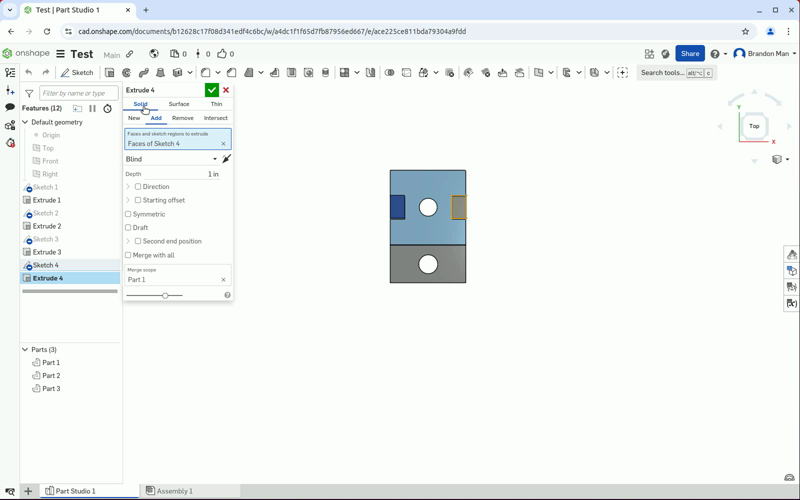
click(143, 106)
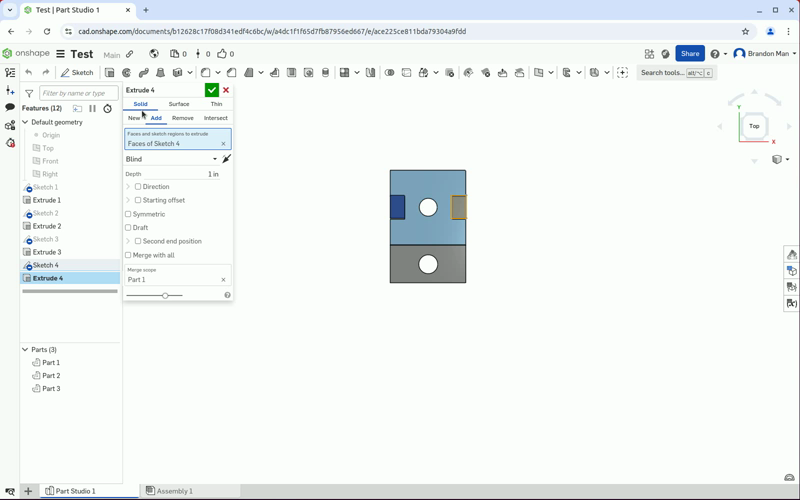
mouse_move(137, 120)
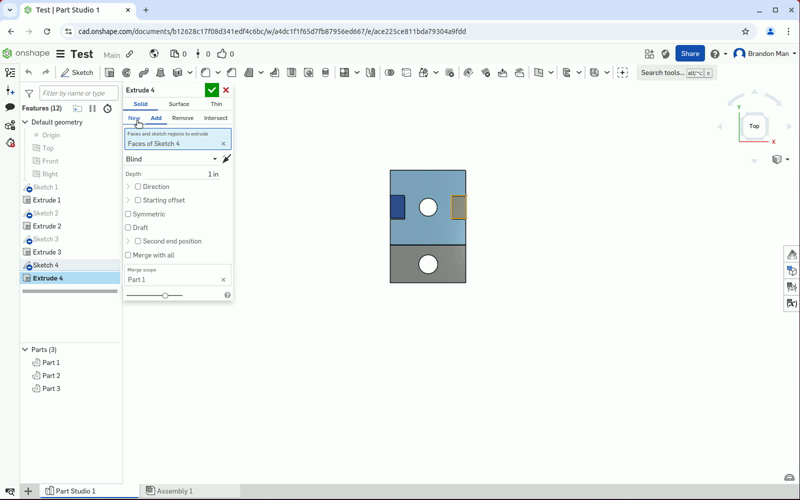
click(137, 120)
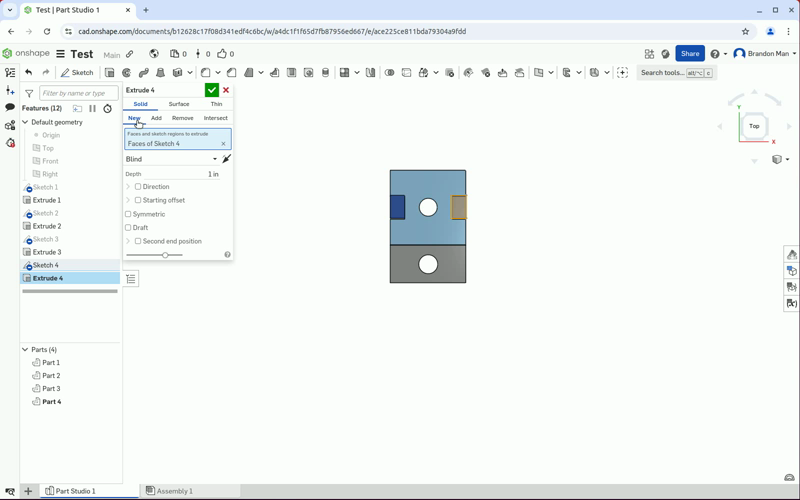
key(tab, 4)
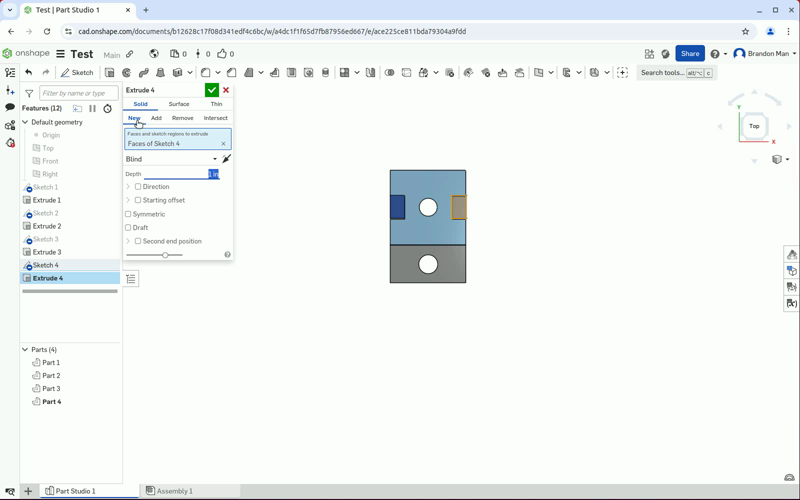
text(7.703)
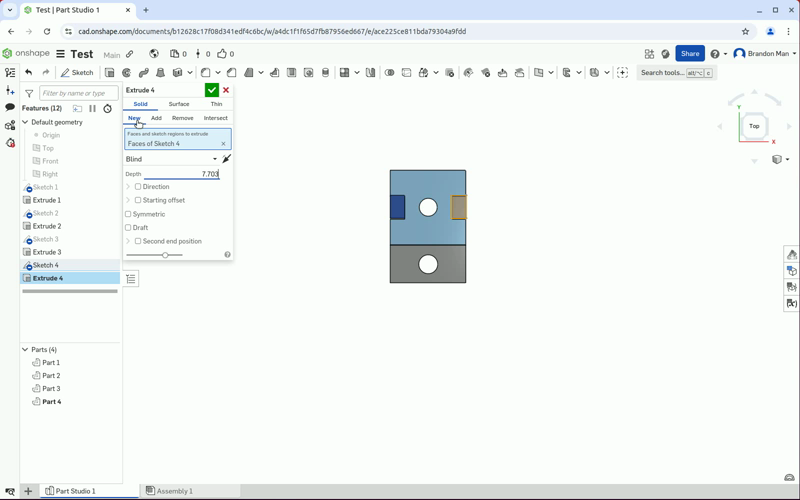
key(enter)
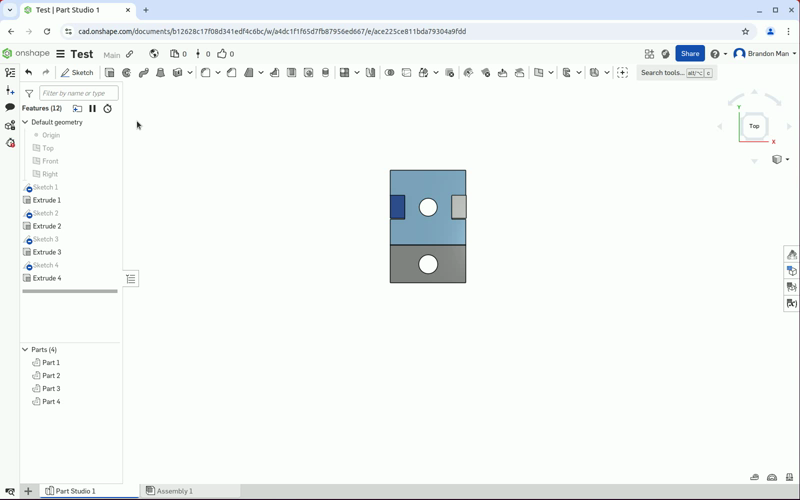
key(shift+h)
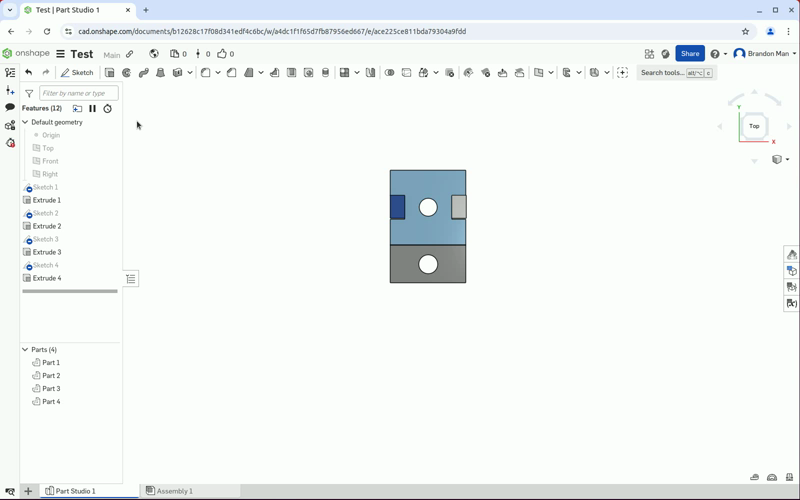
key(shift+h)
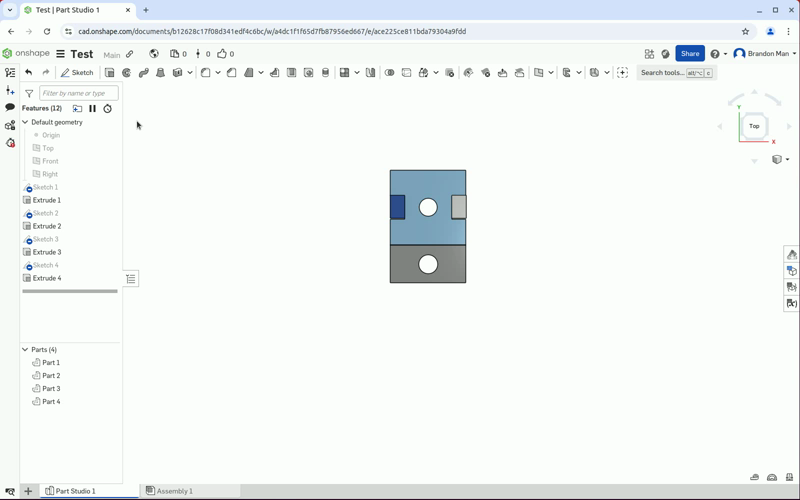
key(shift+7)
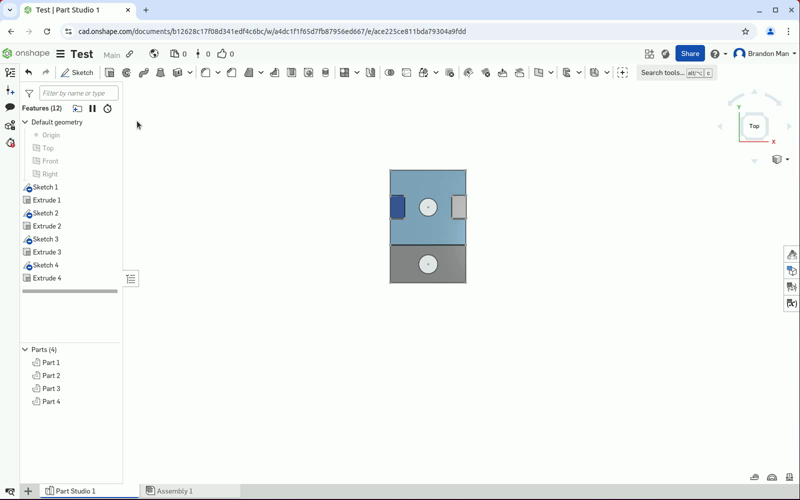
key(up, 3)
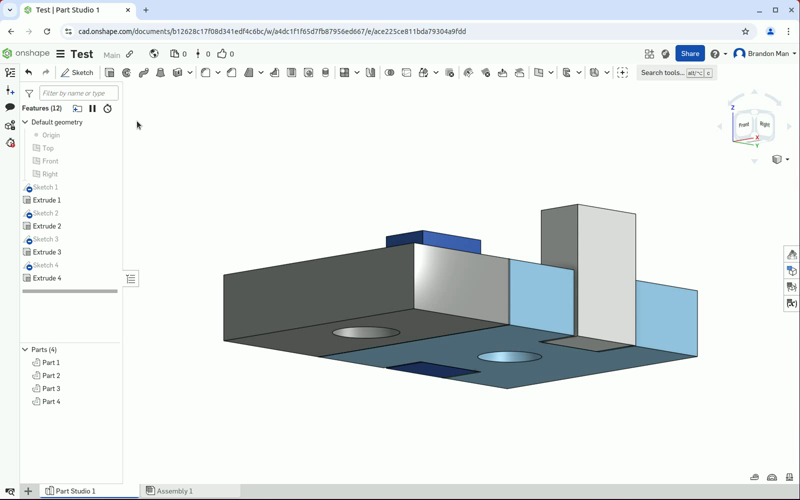
key(left, 3)
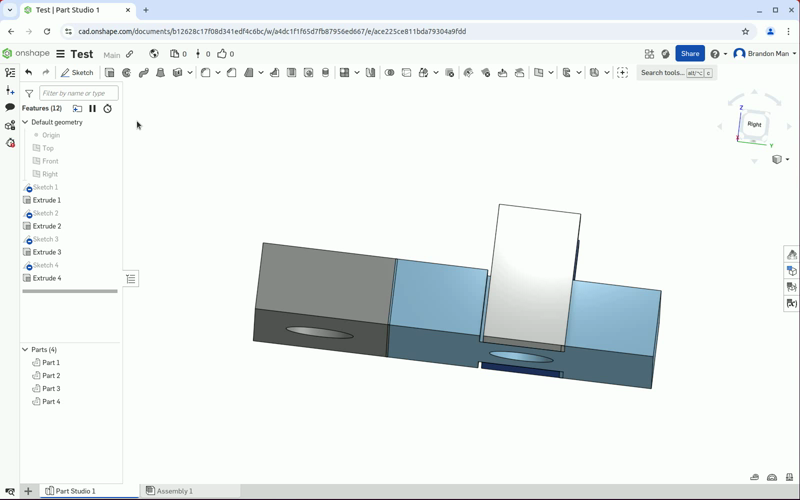
key(right, 3)
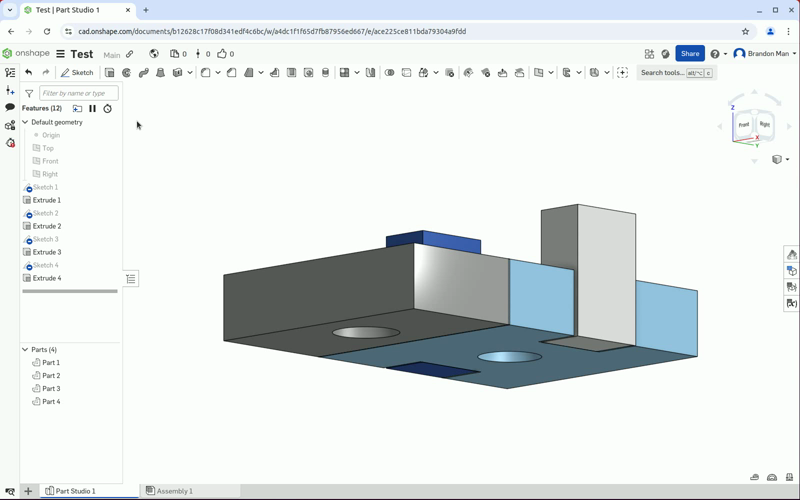
key(down, 3)
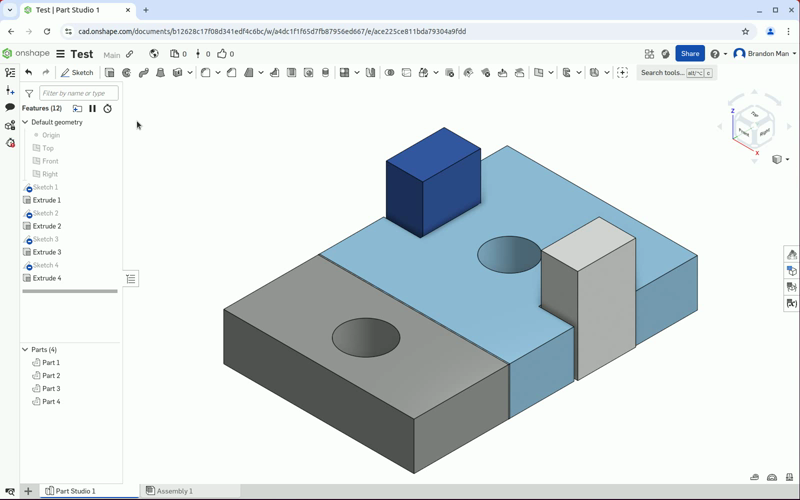
mouse_move(73, 189)
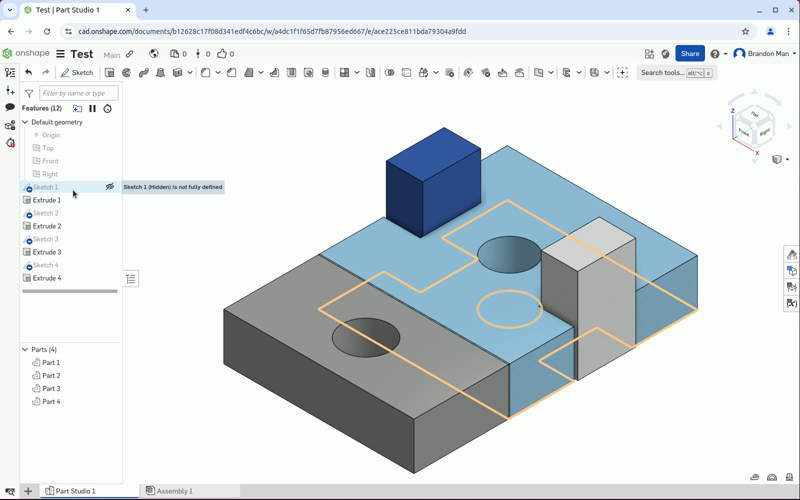
click(73, 189)